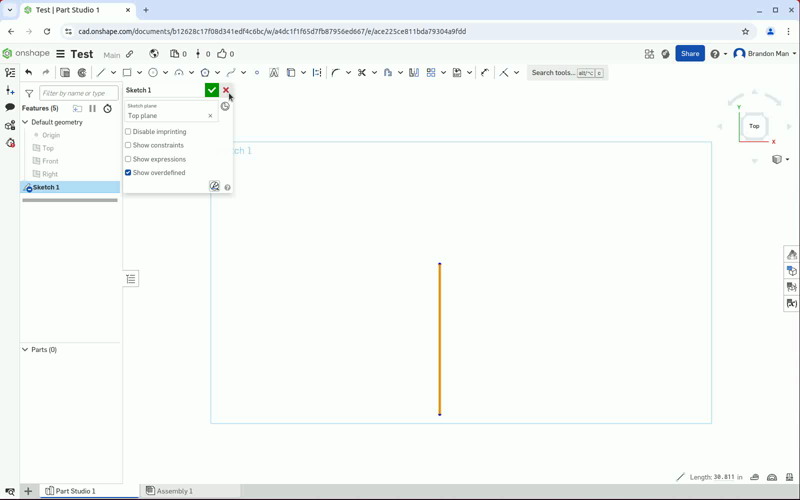
key(shift+h)
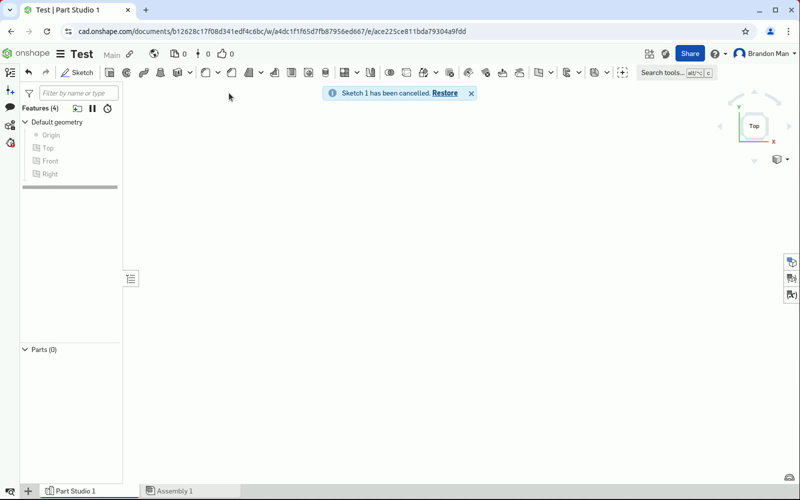
mouse_move(73, 352)
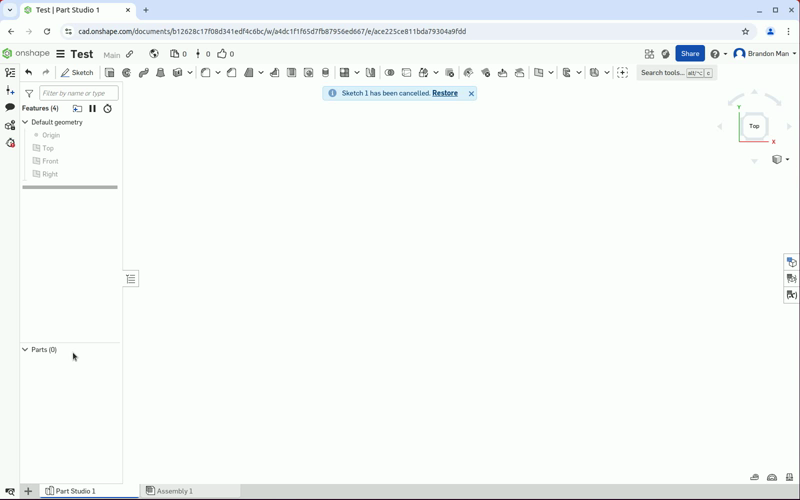
key(y)
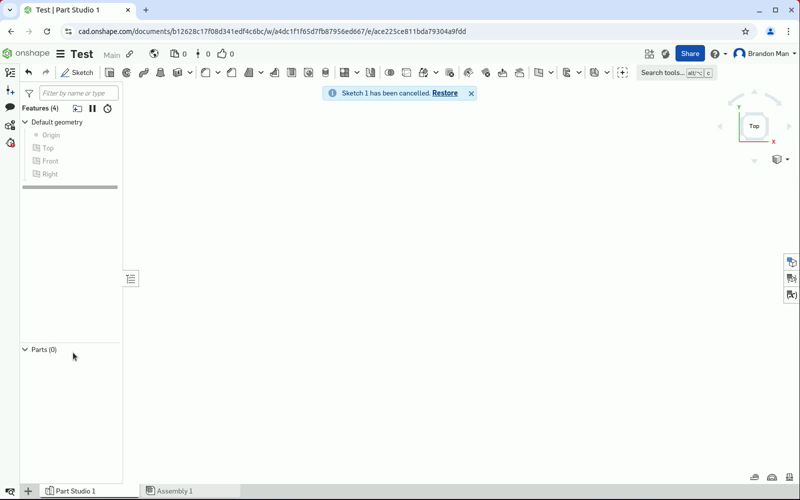
key(shift+p)
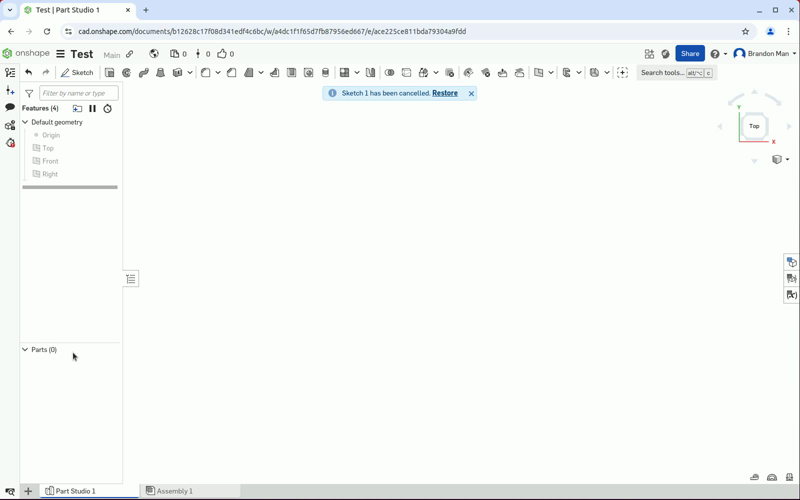
key(space)
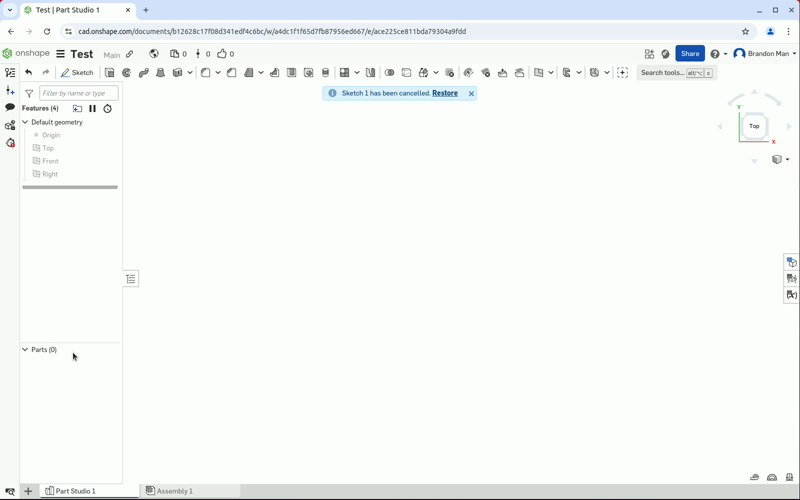
key_down(shift)
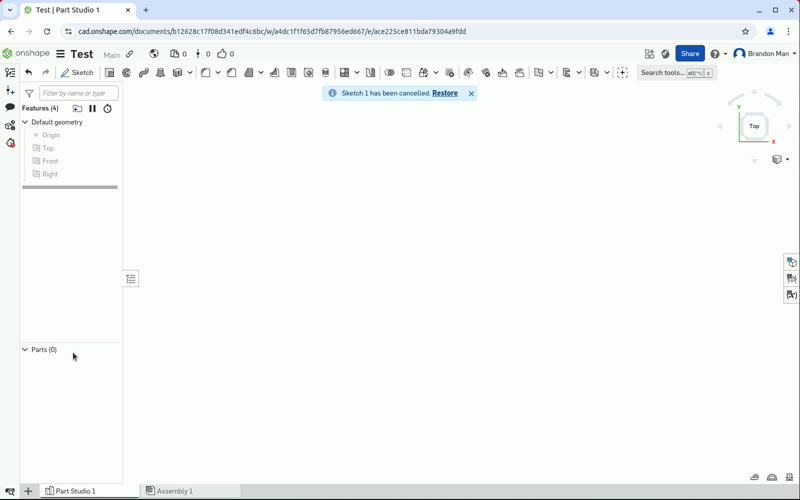
key(up)
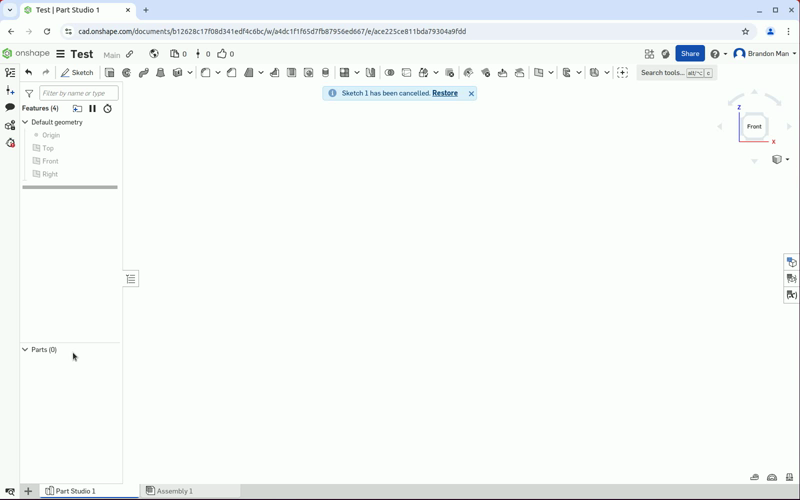
key_up(shift)
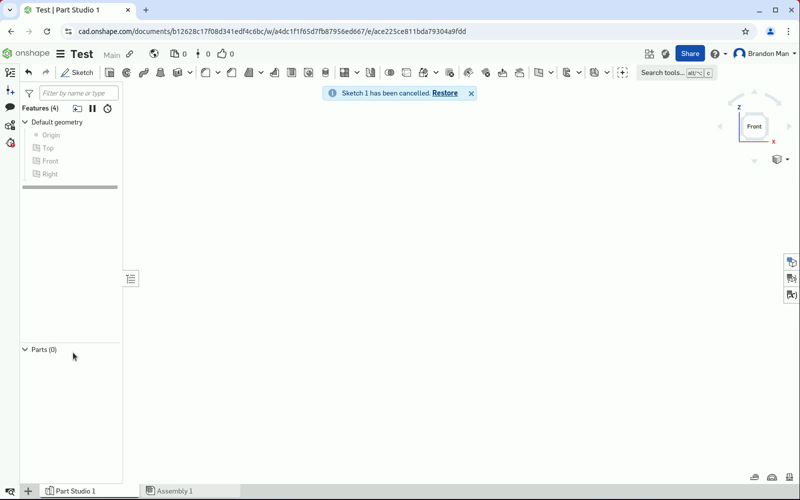
mouse_move(73, 352)
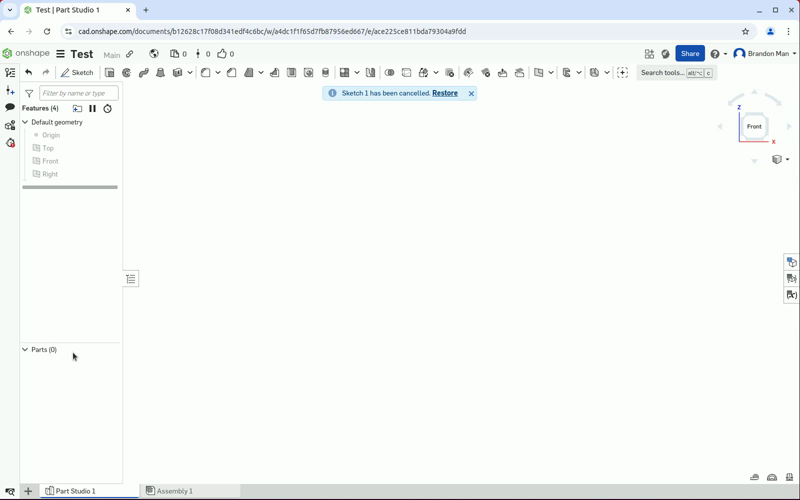
key(shift+y)
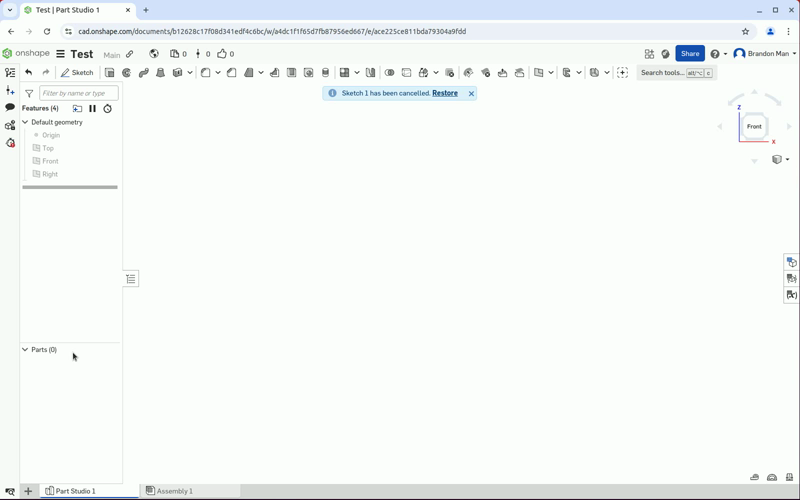
key(shift+s)
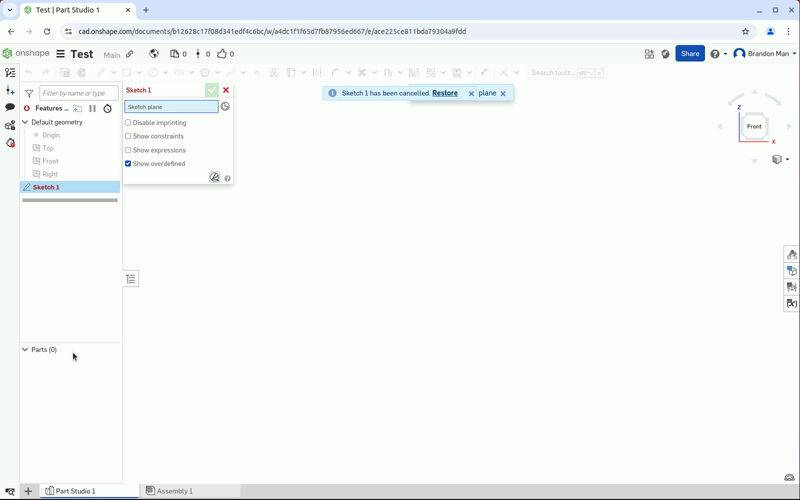
mouse_move(73, 163)
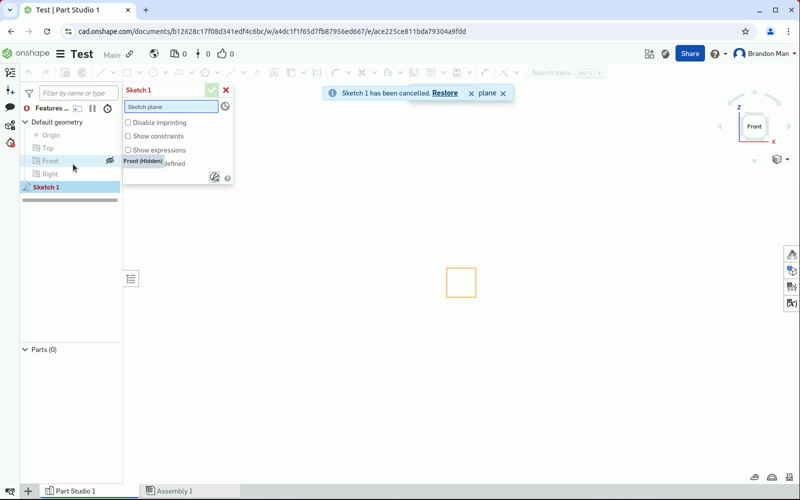
click(73, 163)
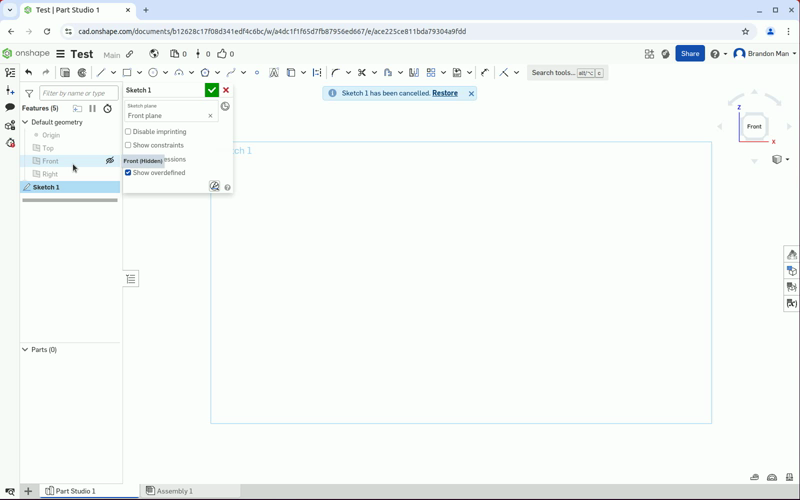
mouse_move(73, 352)
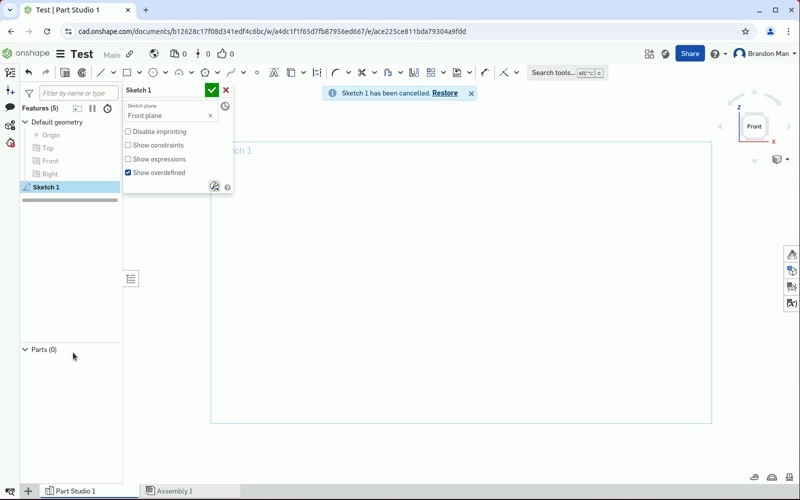
key(y)
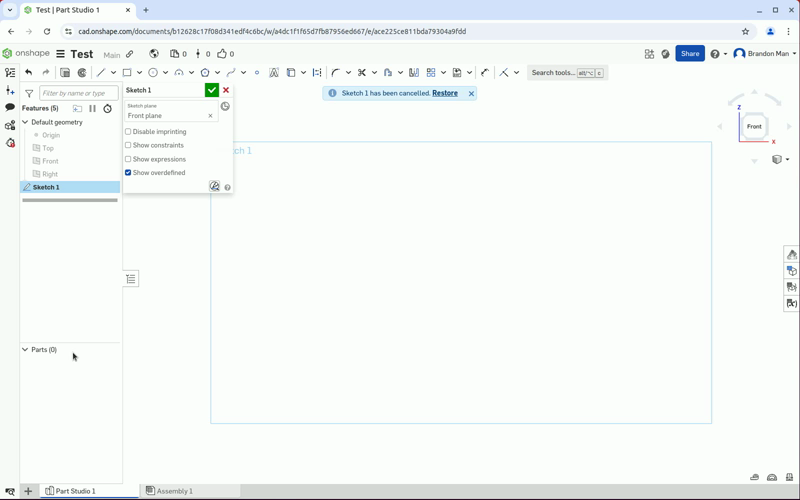
key(l)
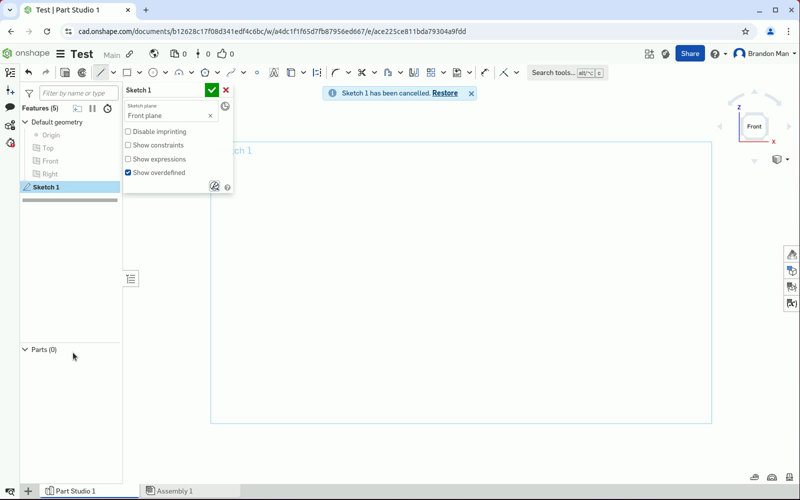
key_down(shift)
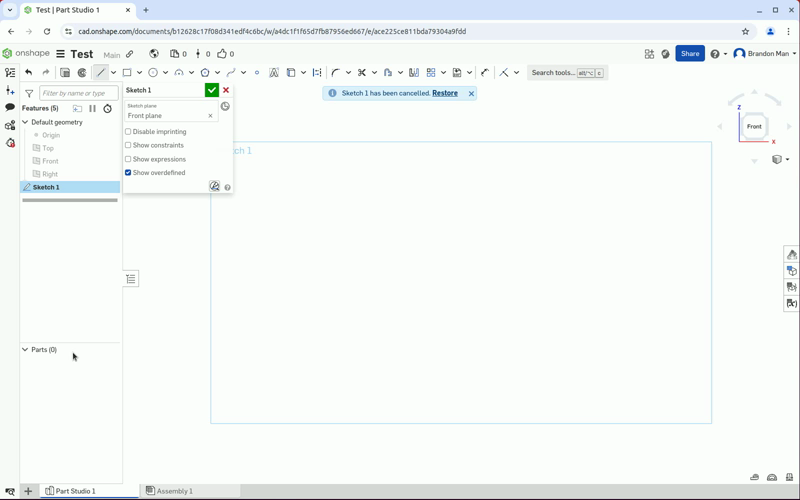
mouse_move(348, 300)
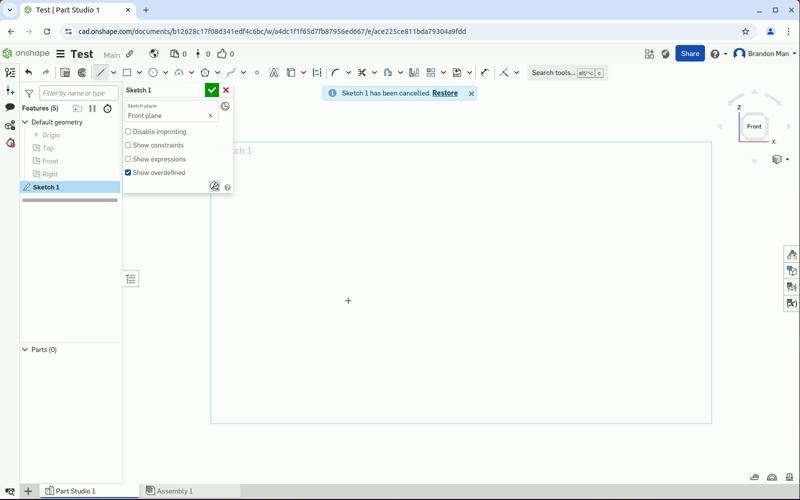
click(348, 300)
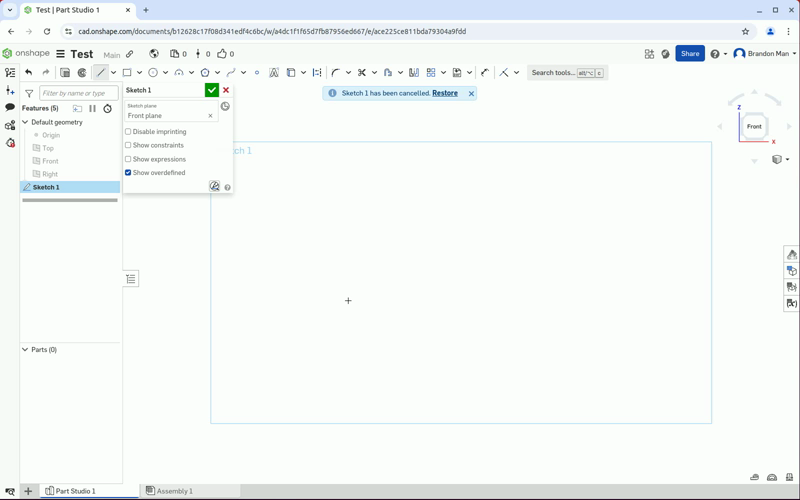
key_up(shift)
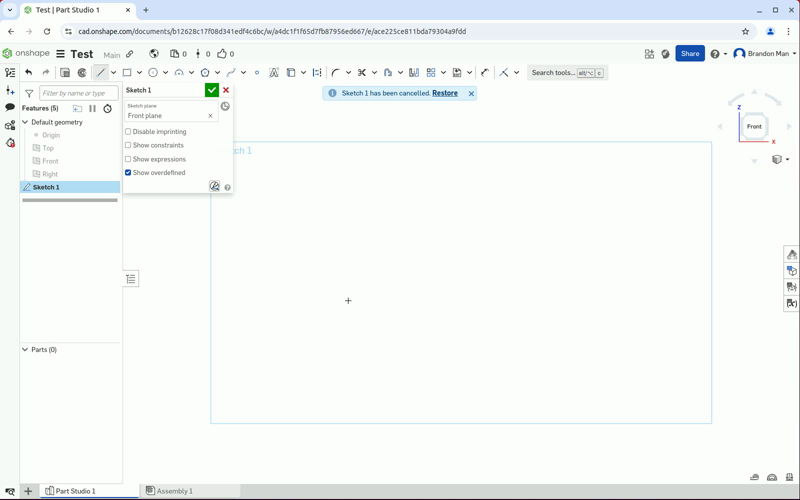
key_down(shift)
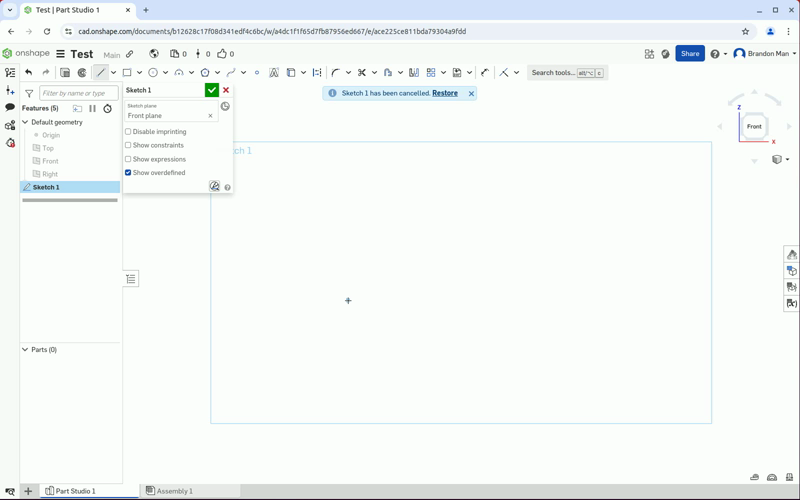
mouse_move(456, 300)
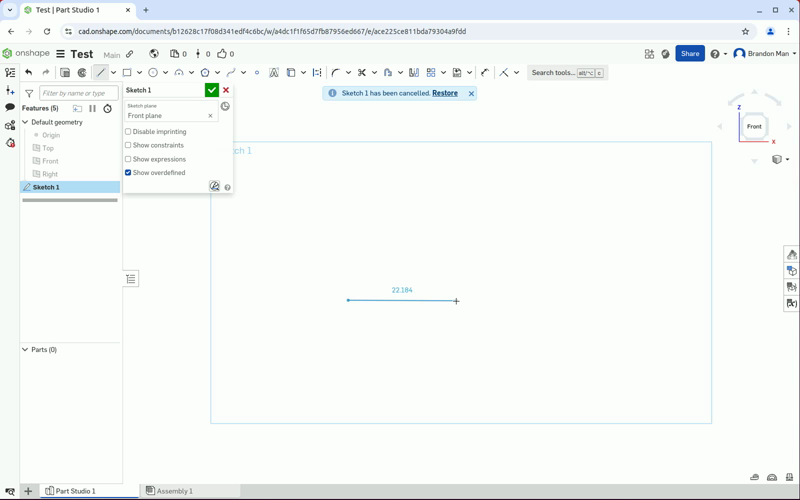
click(456, 300)
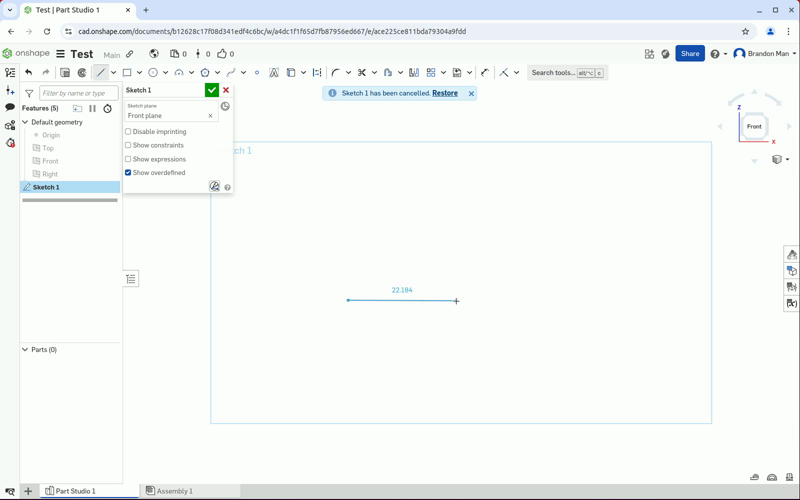
key_up(shift)
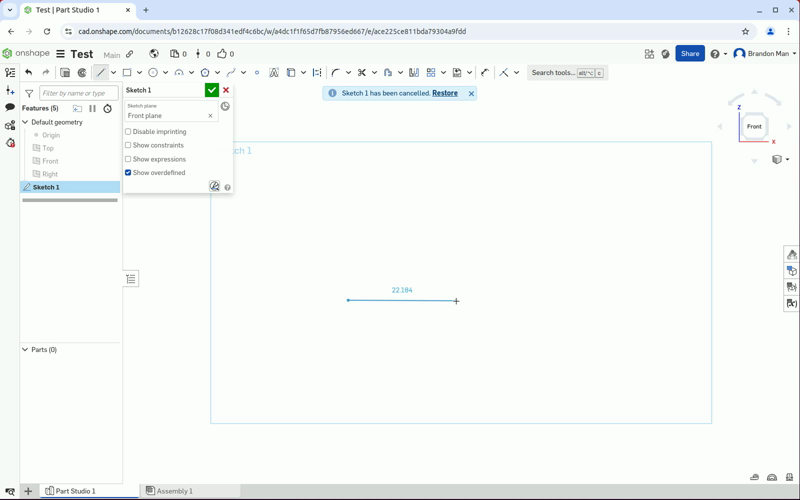
key(esc)
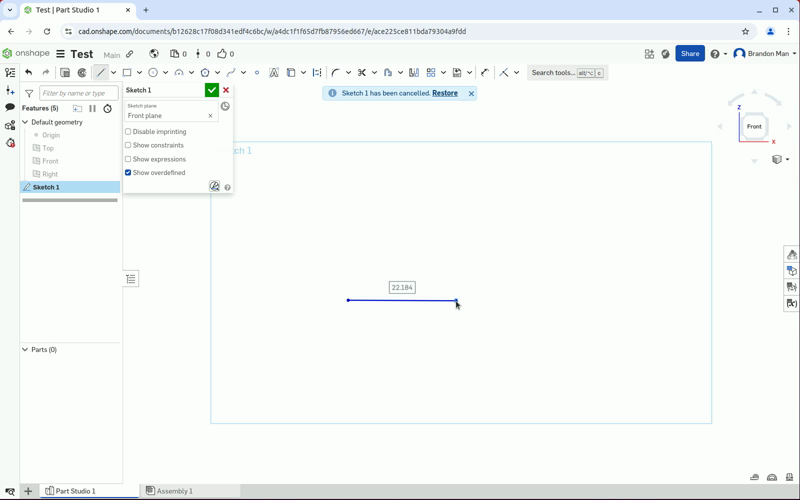
key(a)
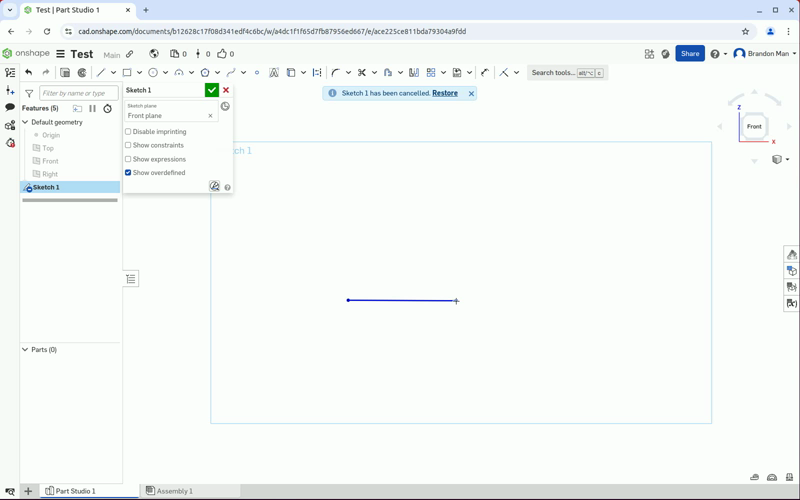
mouse_move(456, 300)
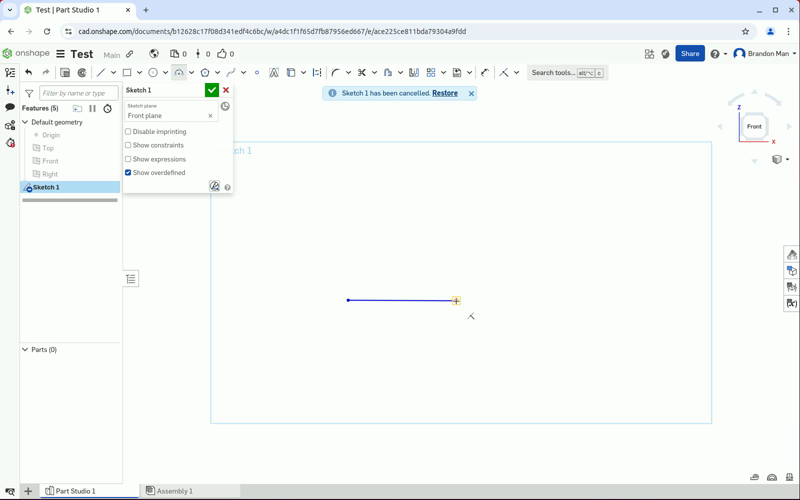
click(456, 300)
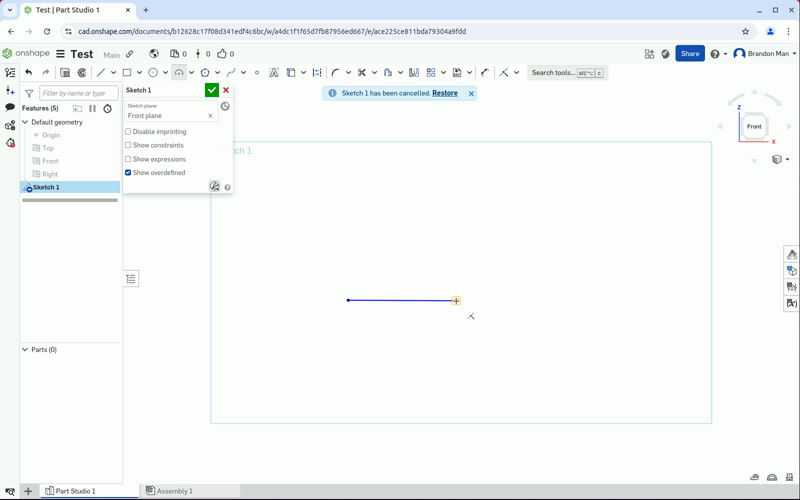
key_down(shift)
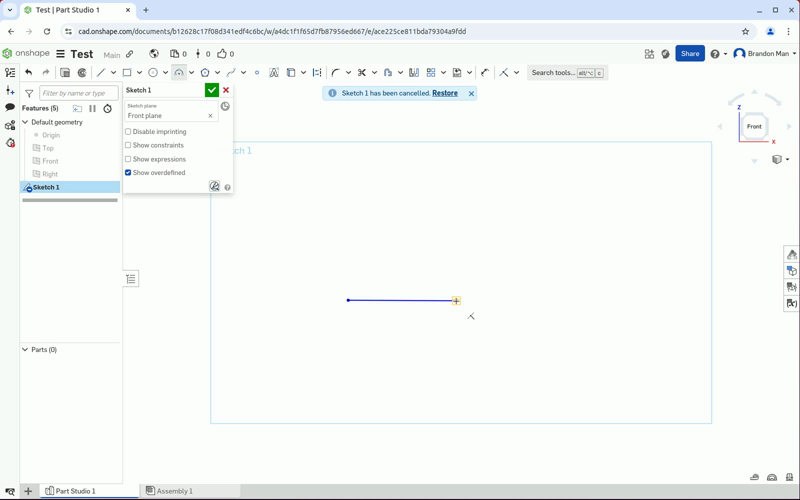
mouse_move(460, 263)
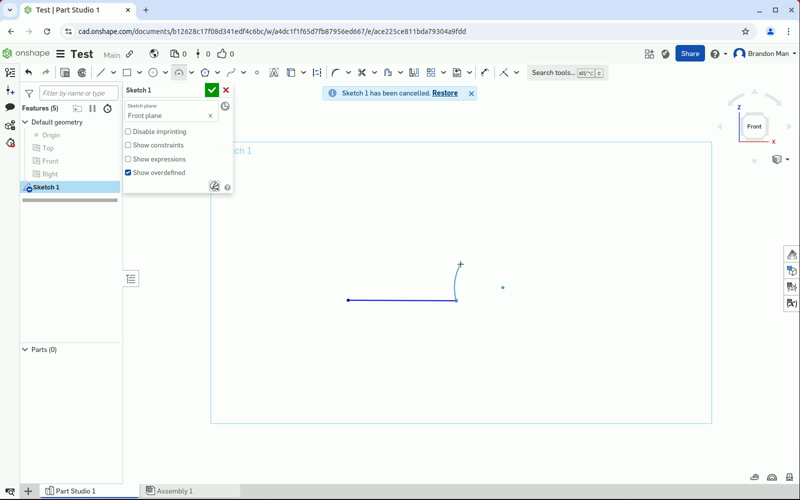
click(460, 263)
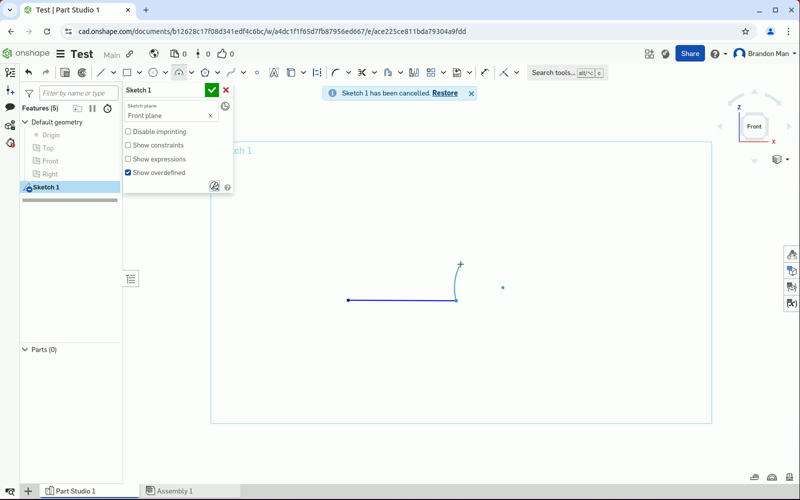
mouse_move(442, 279)
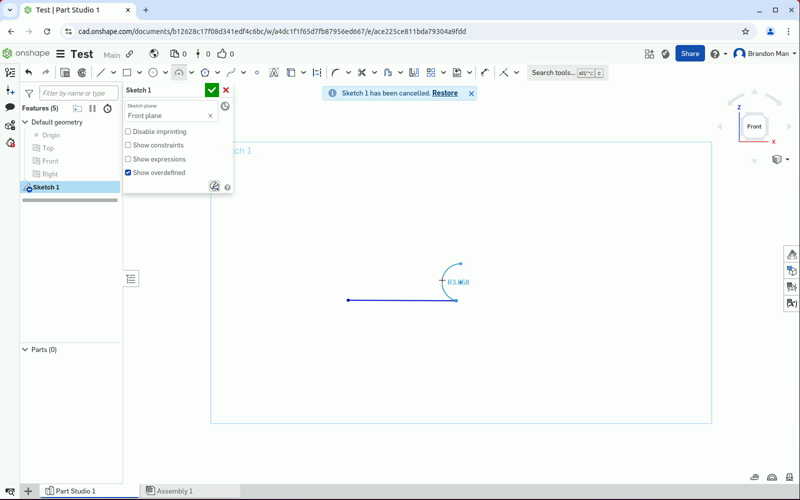
click(442, 279)
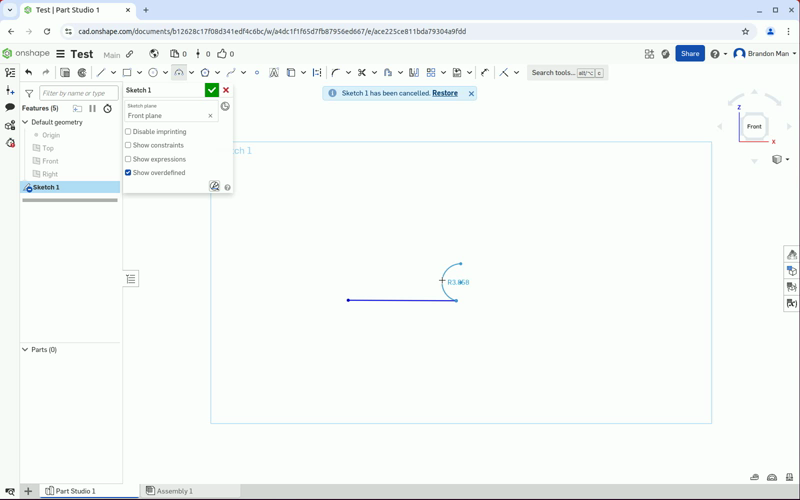
key_up(shift)
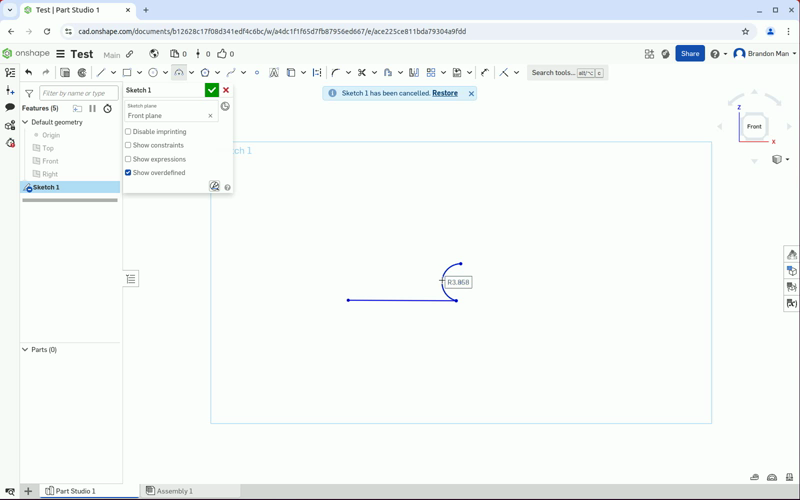
key(esc)
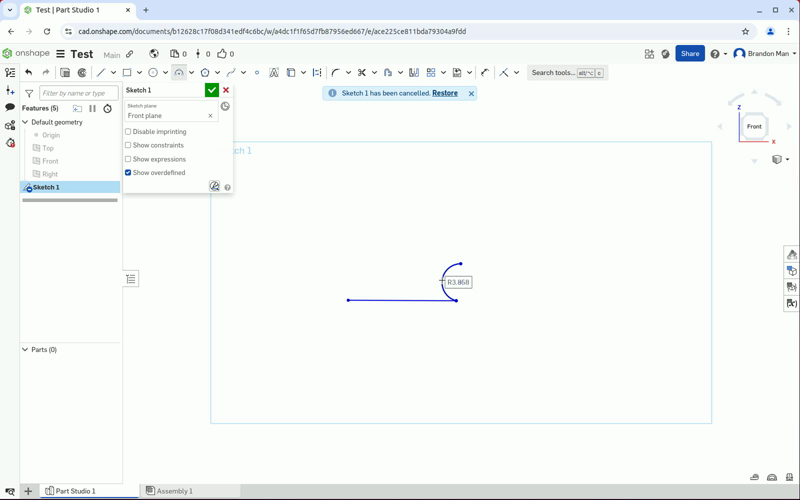
key(l)
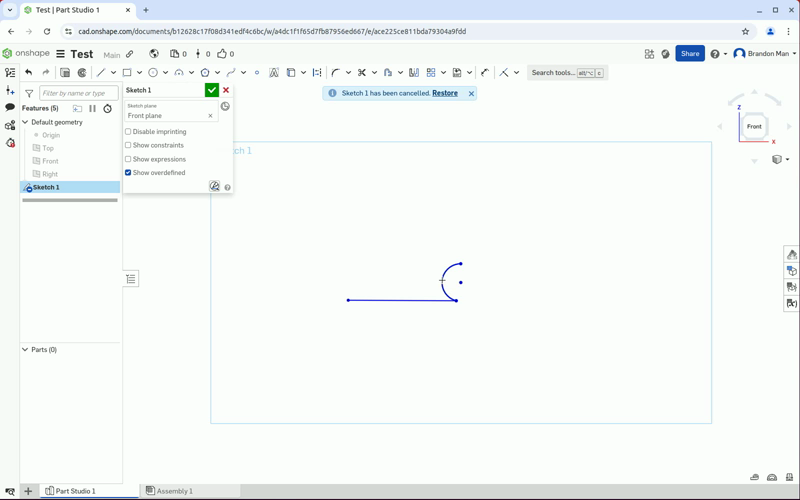
mouse_move(460, 263)
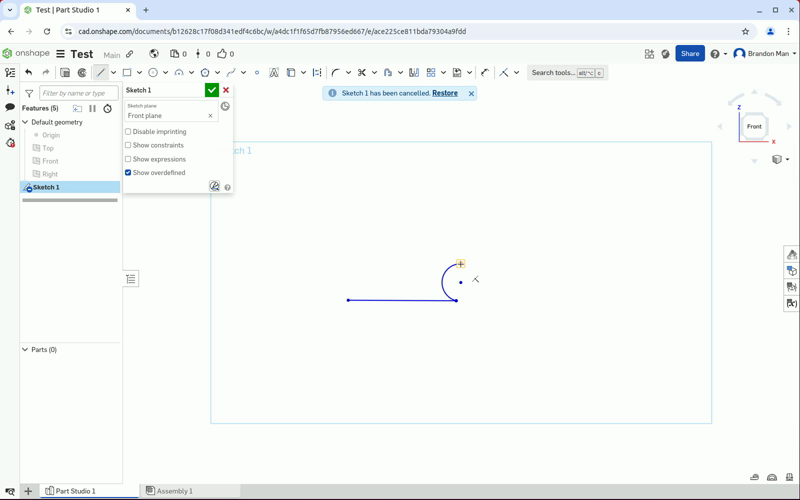
click(460, 263)
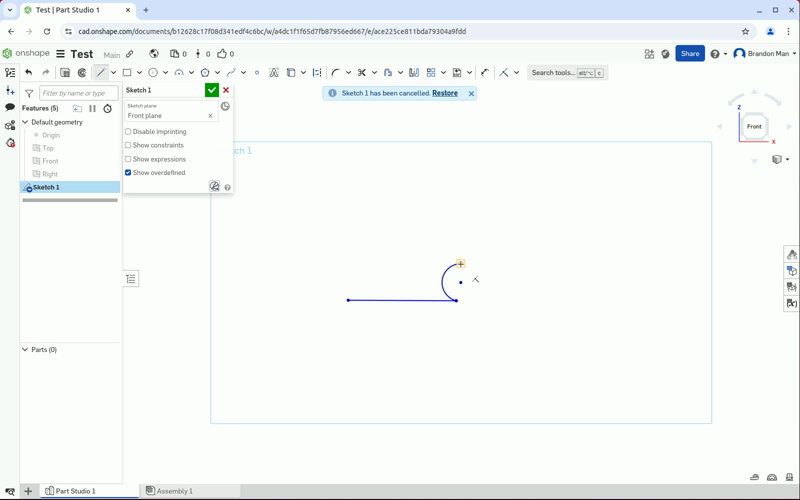
key_down(shift)
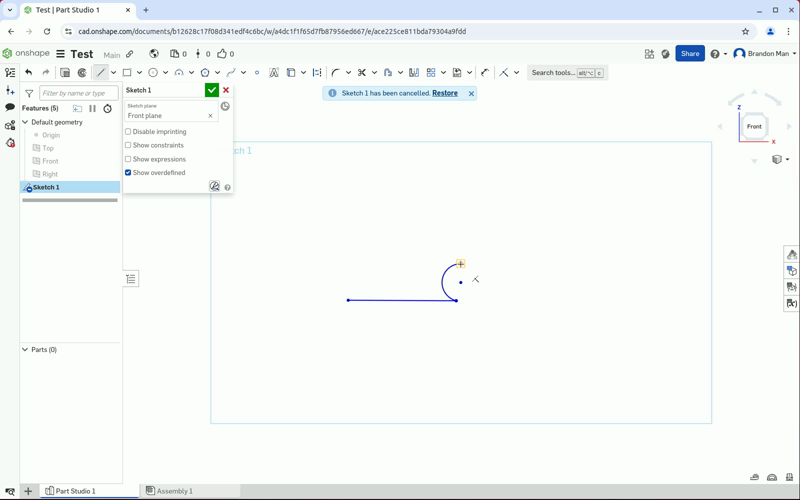
mouse_move(348, 263)
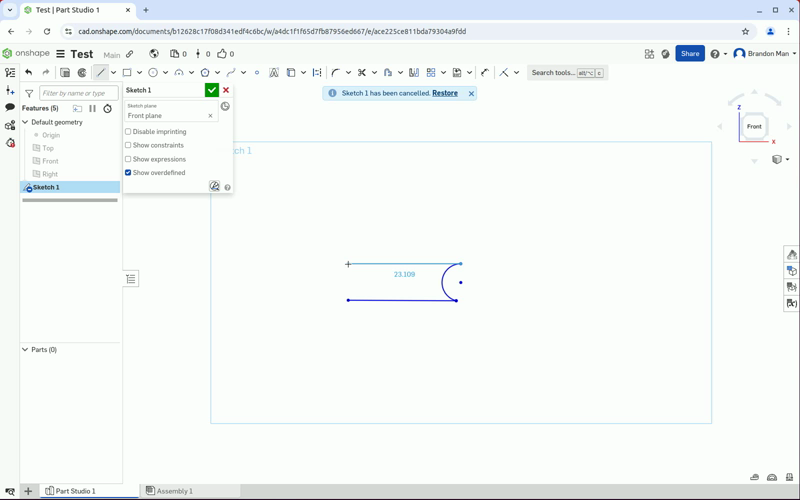
click(348, 263)
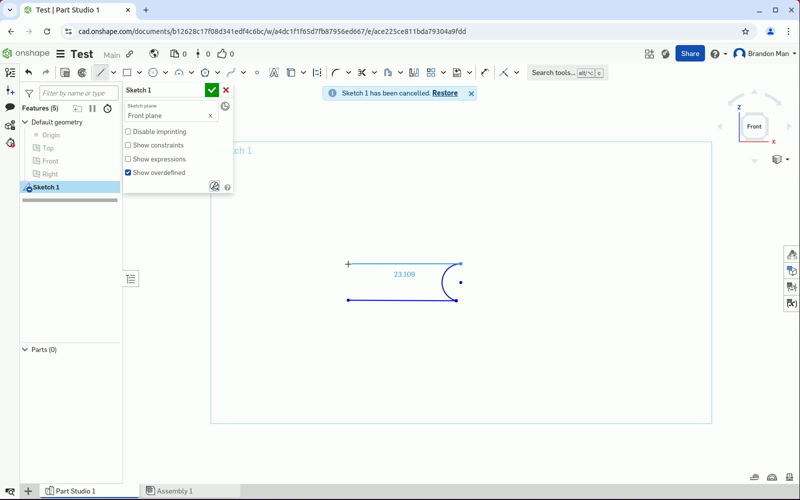
key_up(shift)
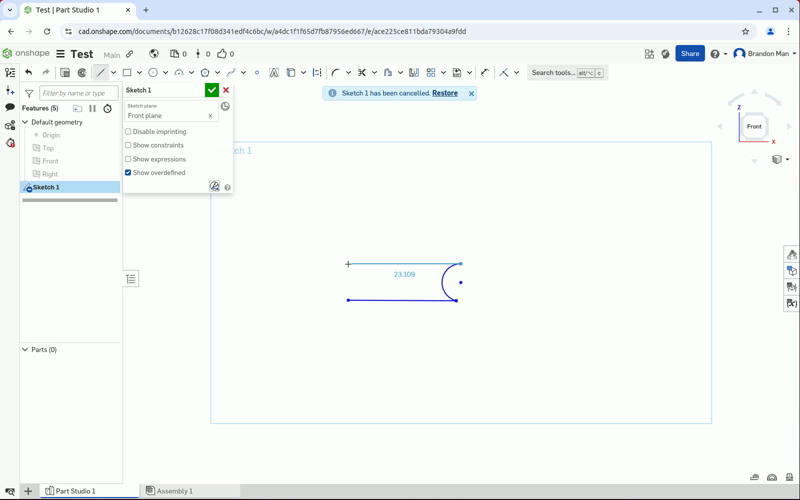
mouse_move(378, 263)
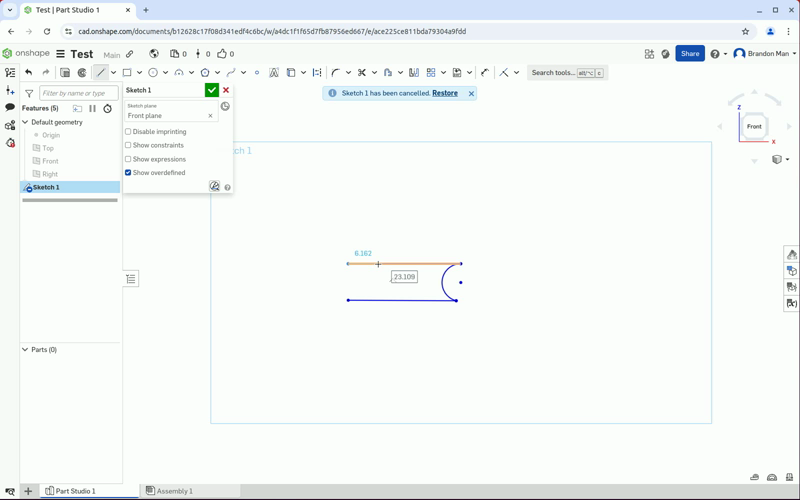
key_down(shift)
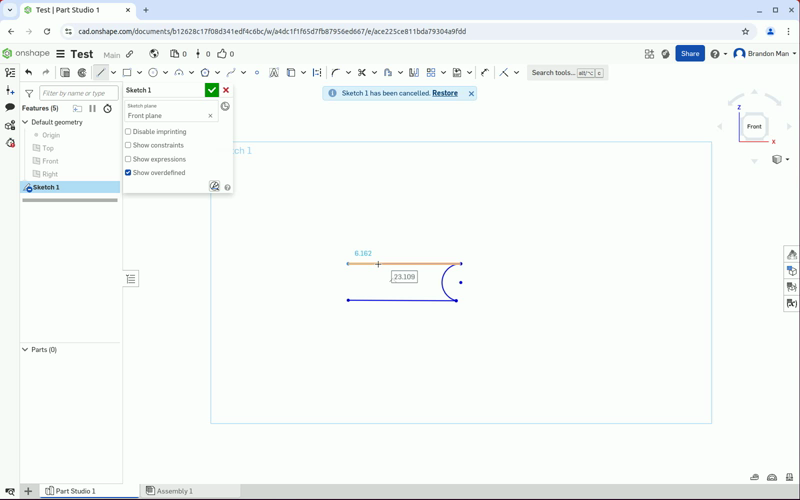
mouse_move(348, 300)
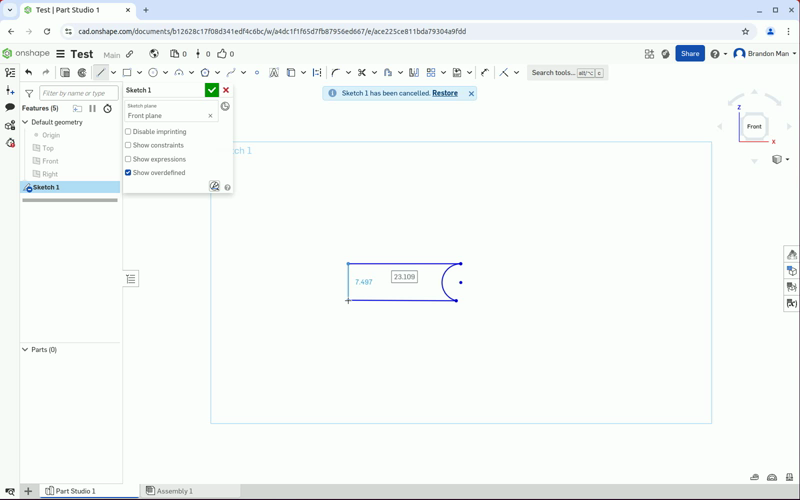
key_up(shift)
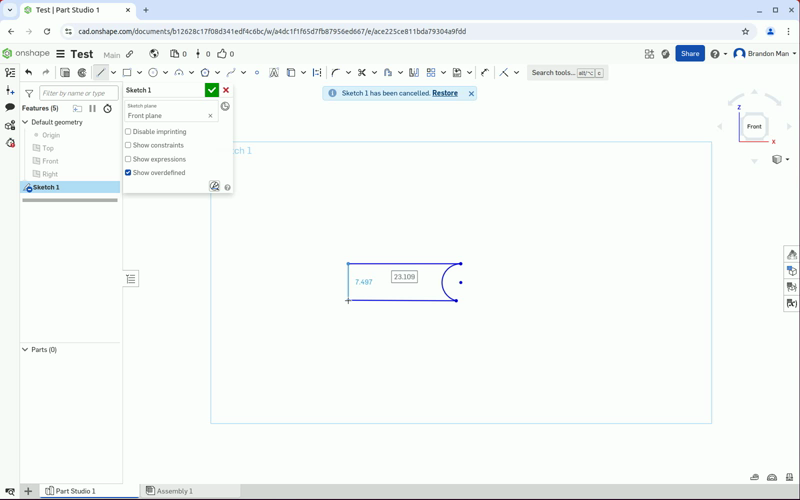
click(348, 300)
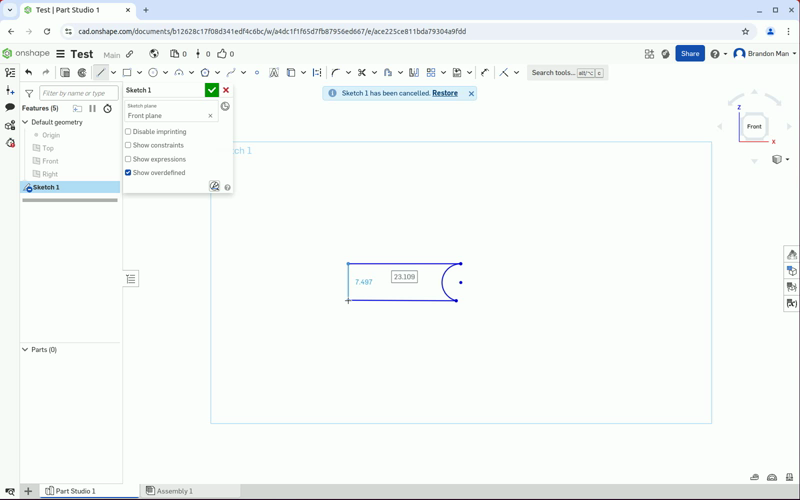
key(esc)
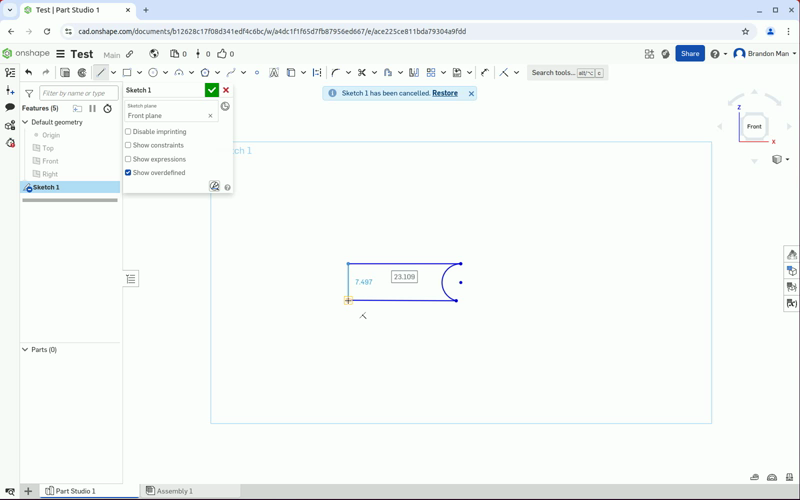
mouse_move(399, 294)
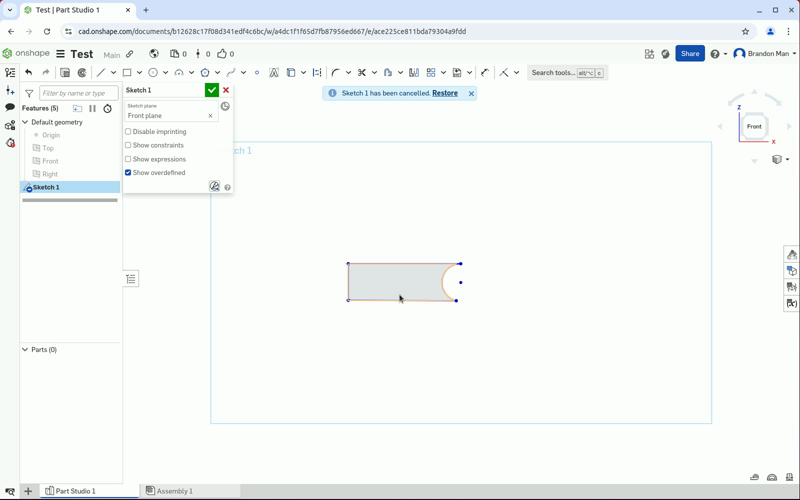
click(399, 294)
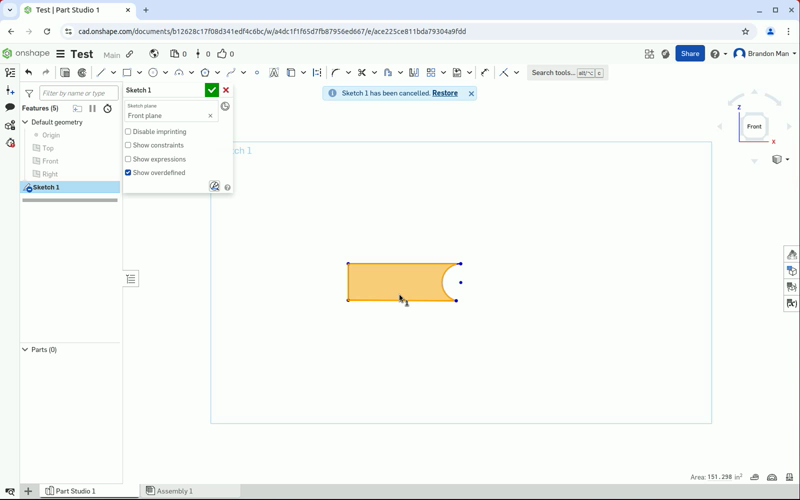
mouse_move(73, 352)
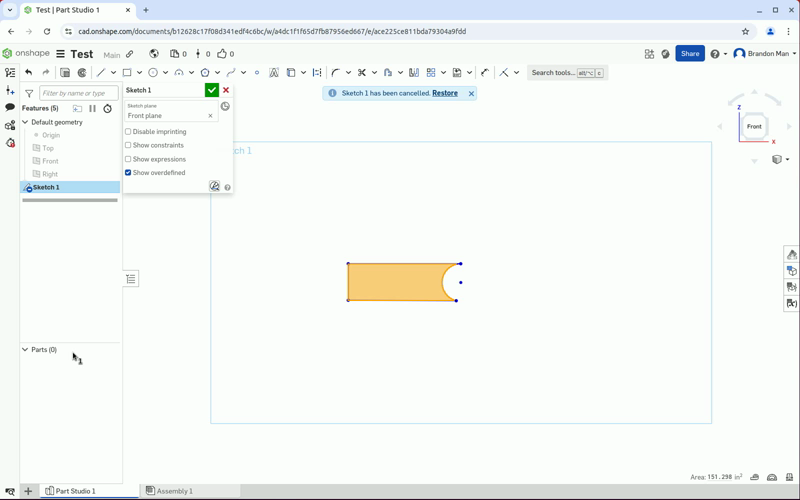
key(shift+y)
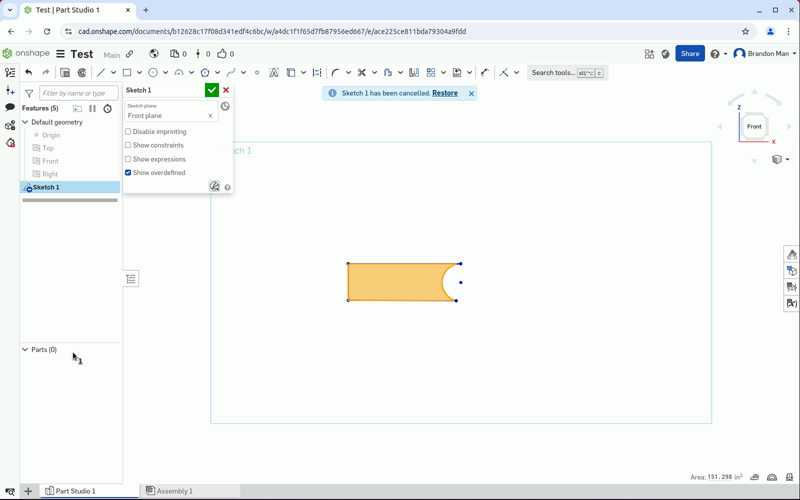
key(shift+e)
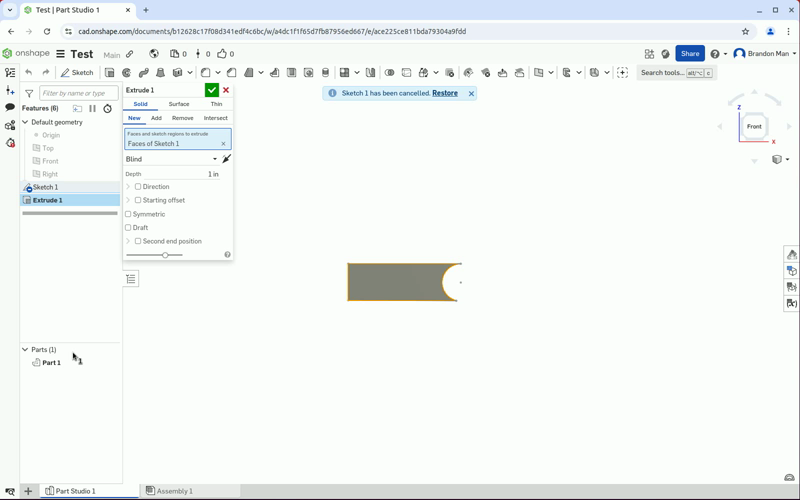
mouse_move(143, 106)
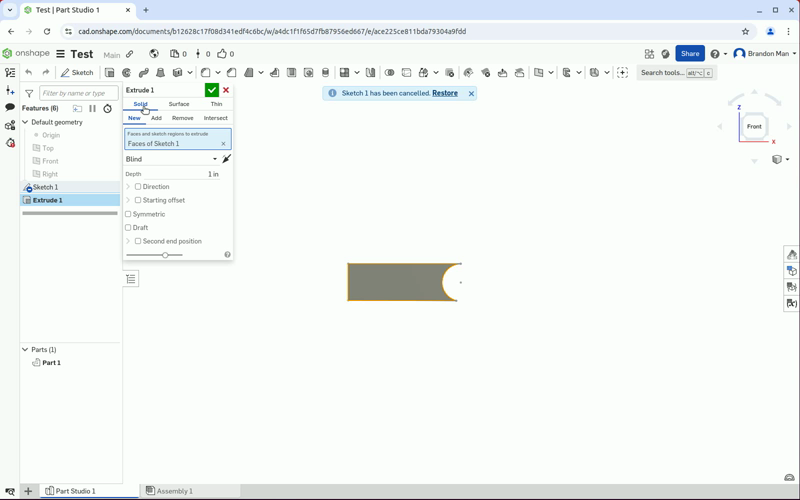
click(143, 106)
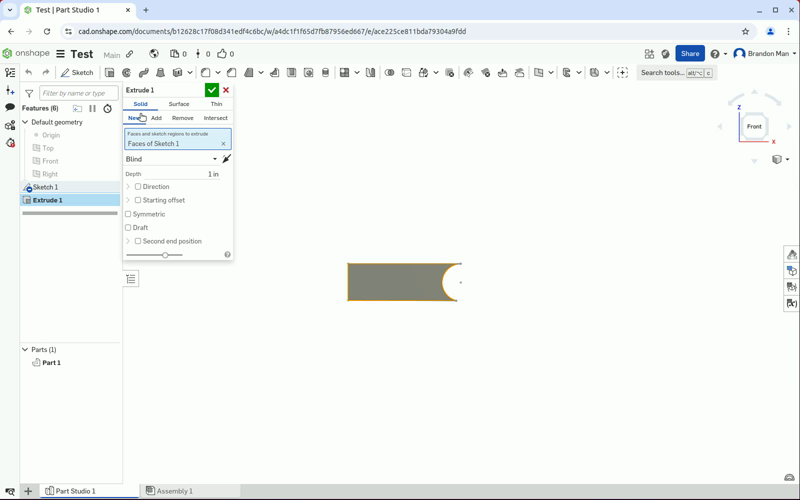
mouse_move(137, 120)
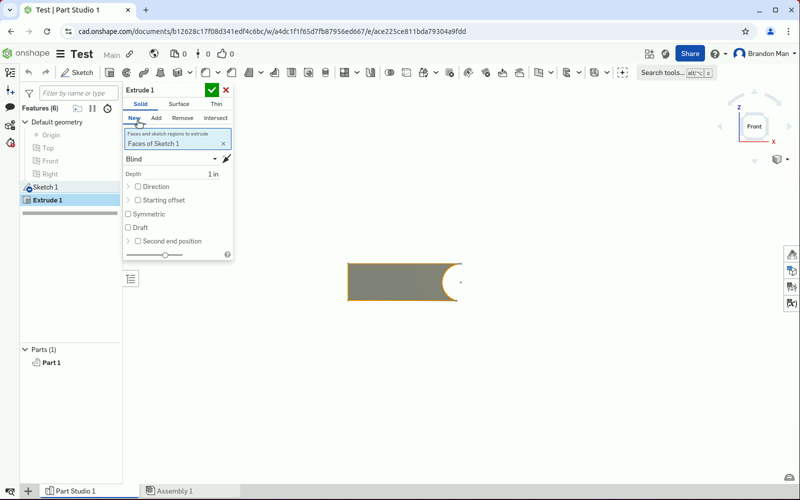
click(137, 120)
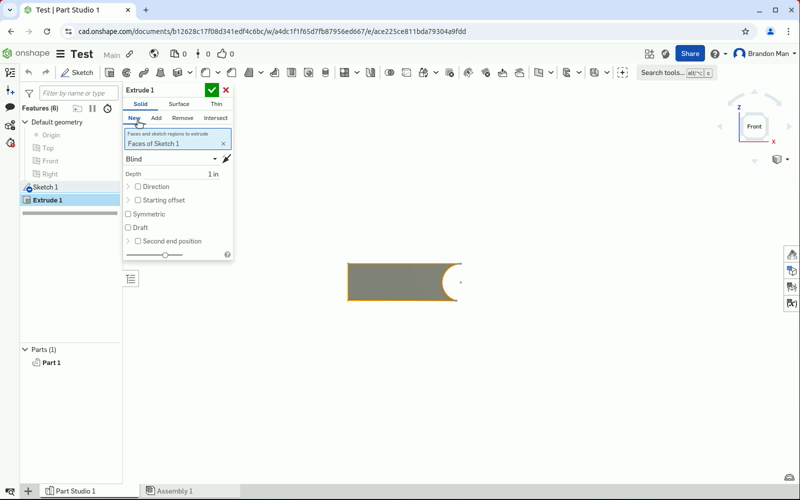
key(tab, 4)
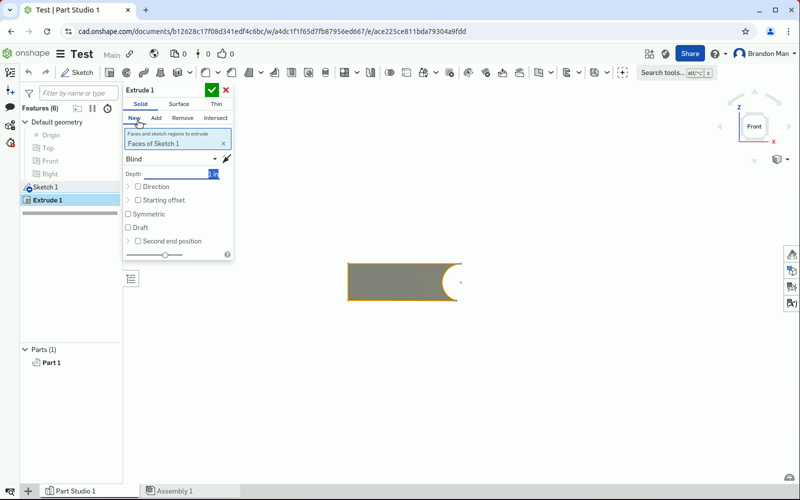
text(3.851)
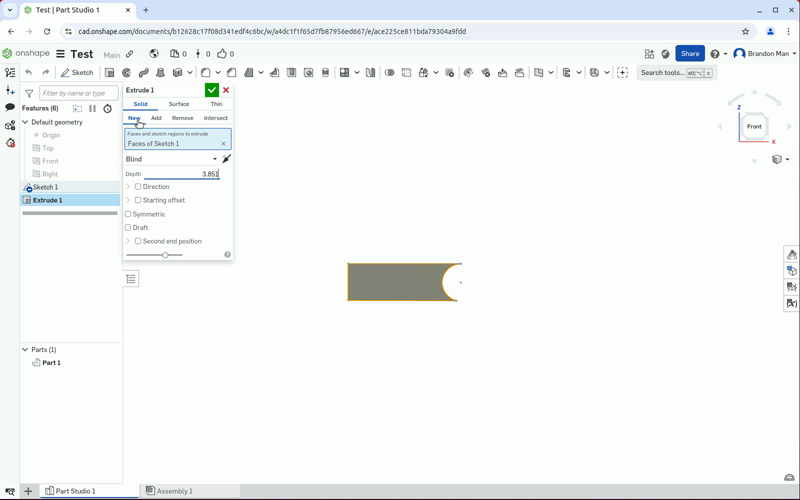
key(enter)
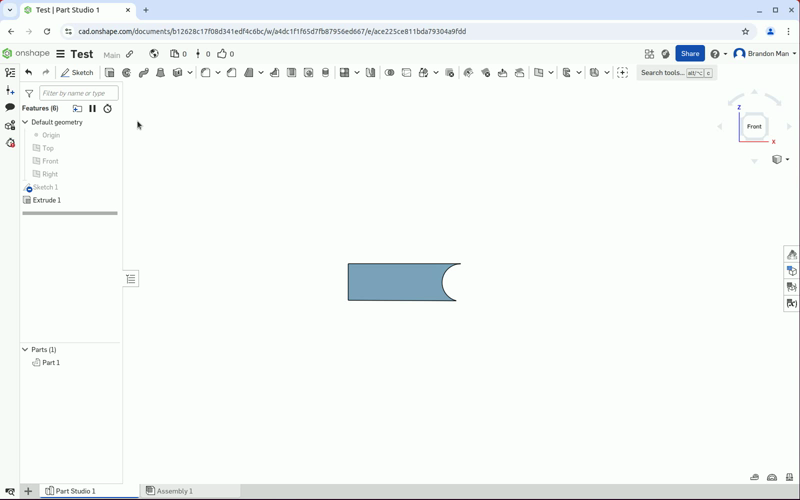
key(shift+h)
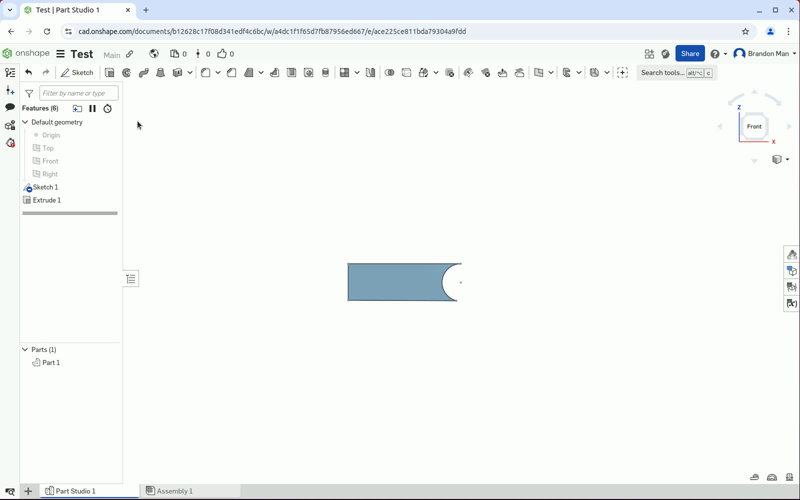
key(shift+h)
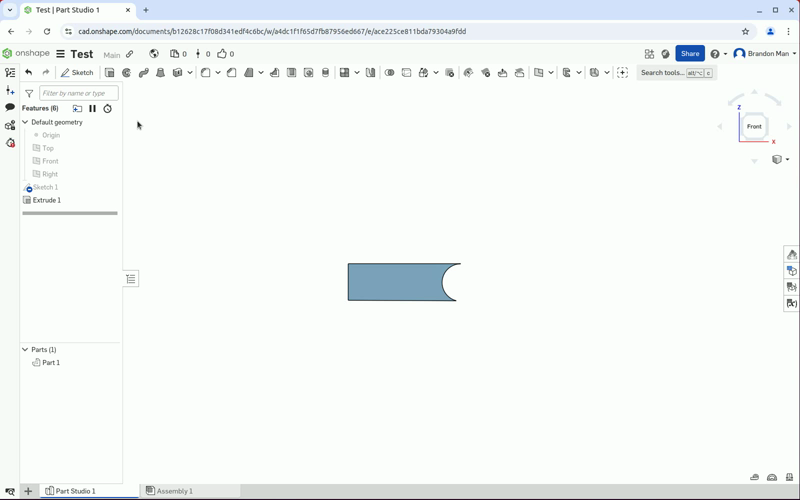
mouse_move(73, 189)
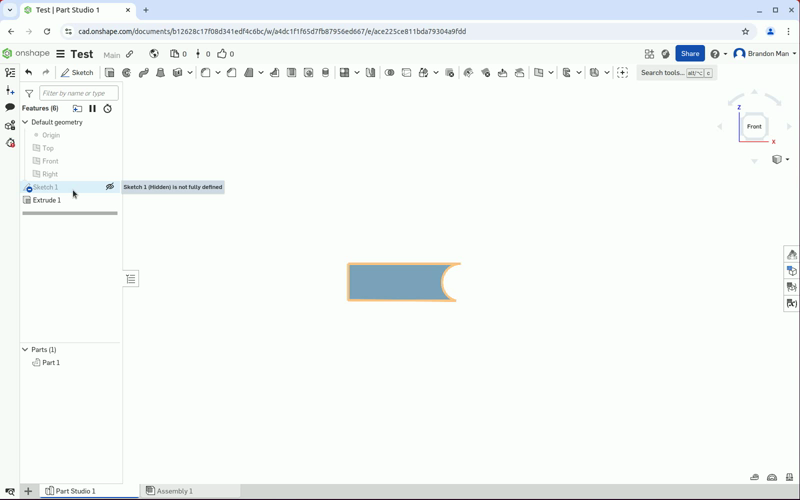
click(73, 189)
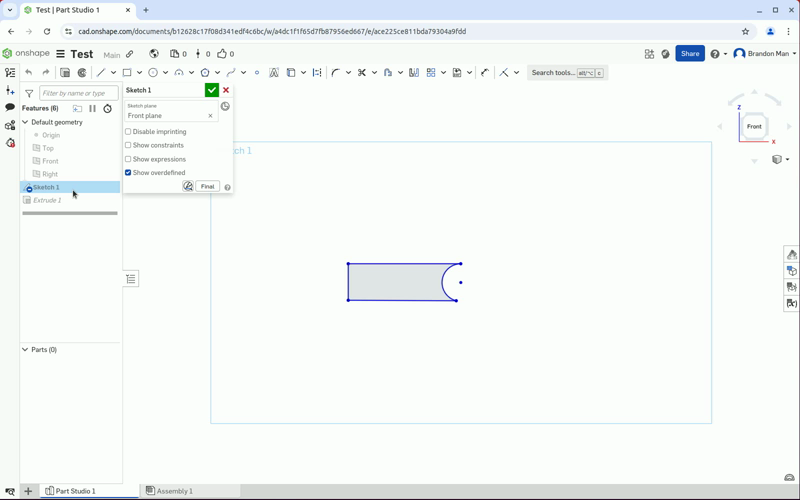
mouse_move(229, 92)
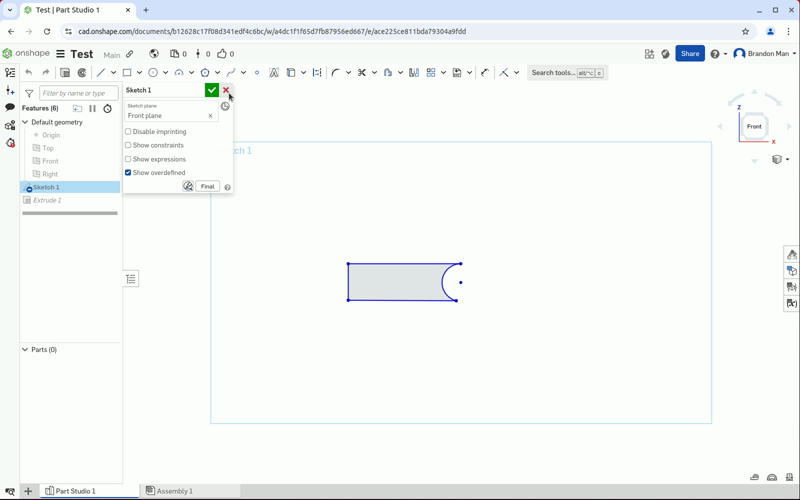
click(229, 92)
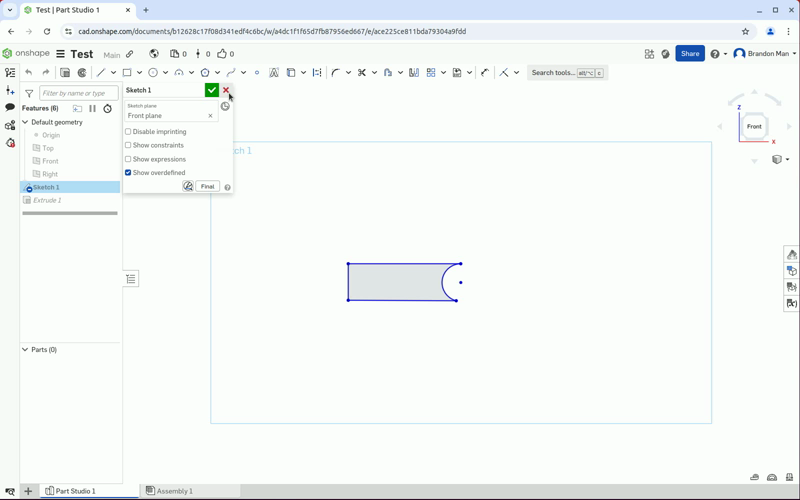
key(shift+s)
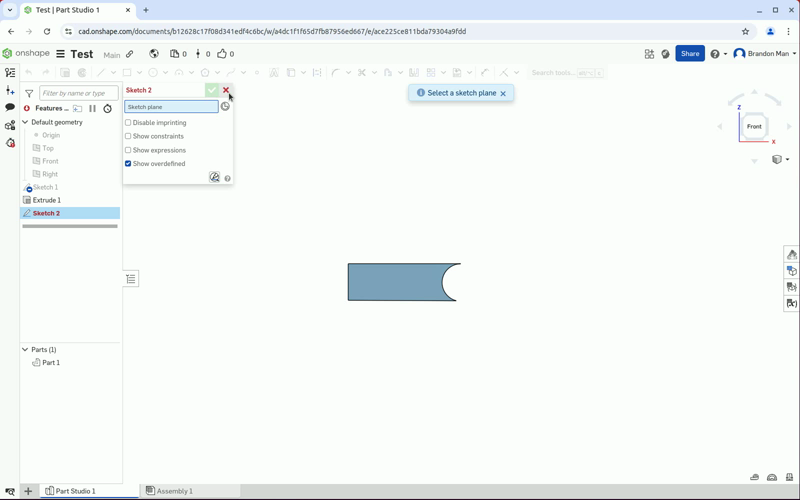
mouse_move(73, 163)
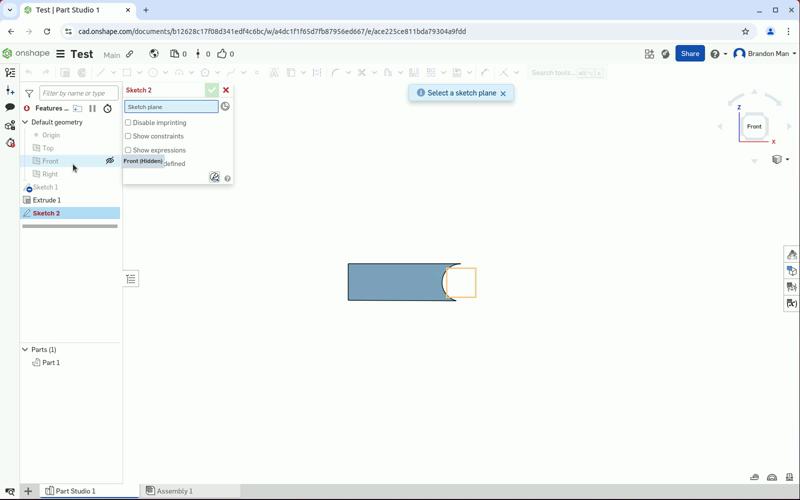
click(73, 163)
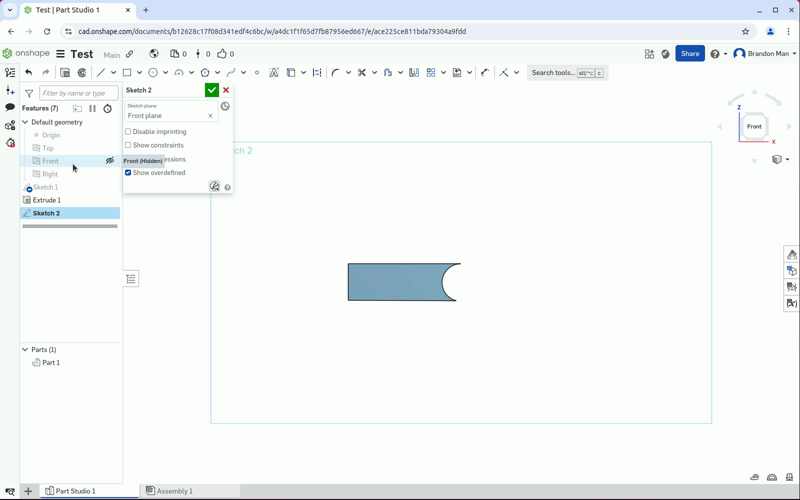
mouse_move(73, 352)
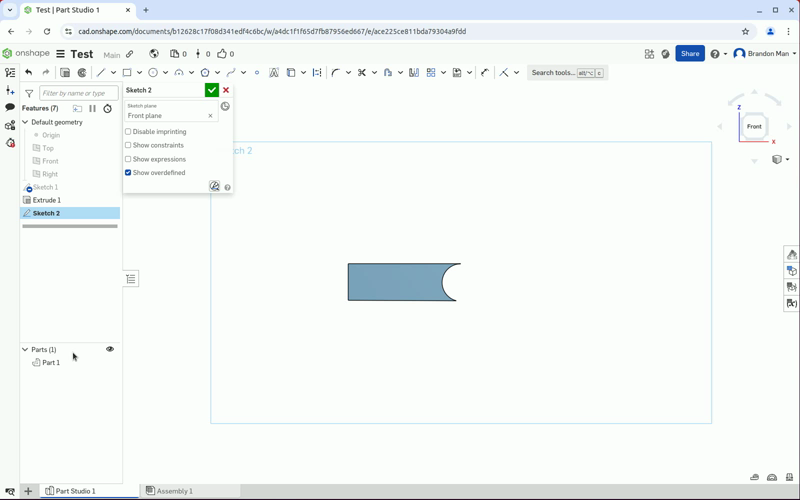
key(y)
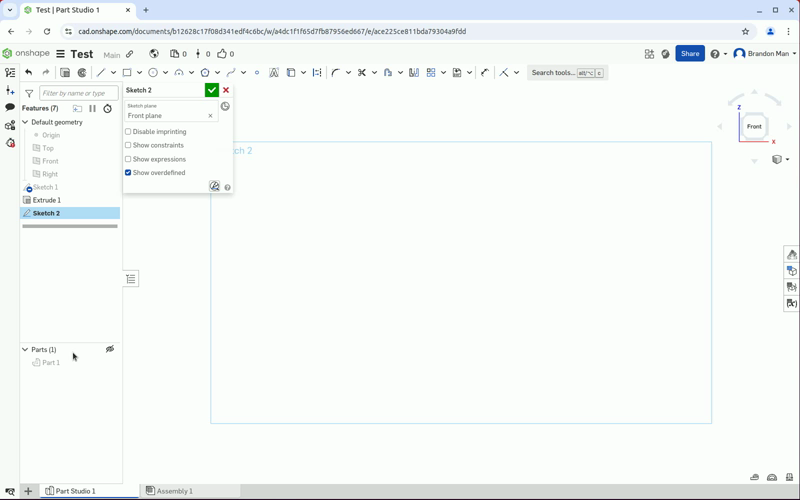
key(l)
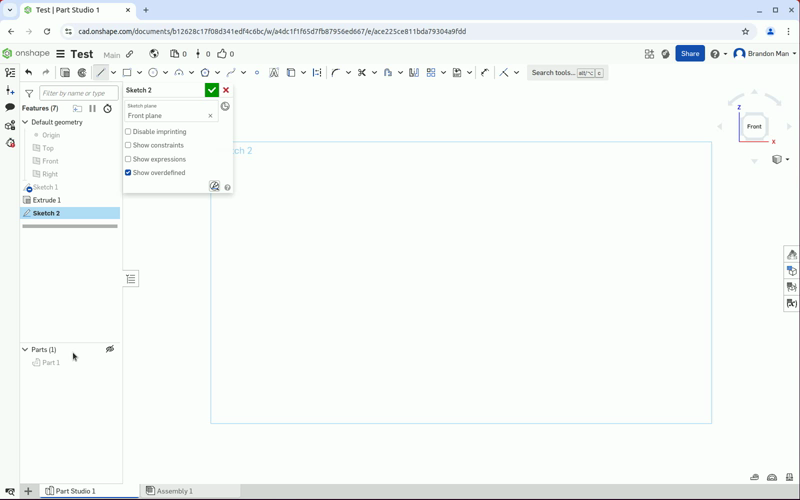
key_down(shift)
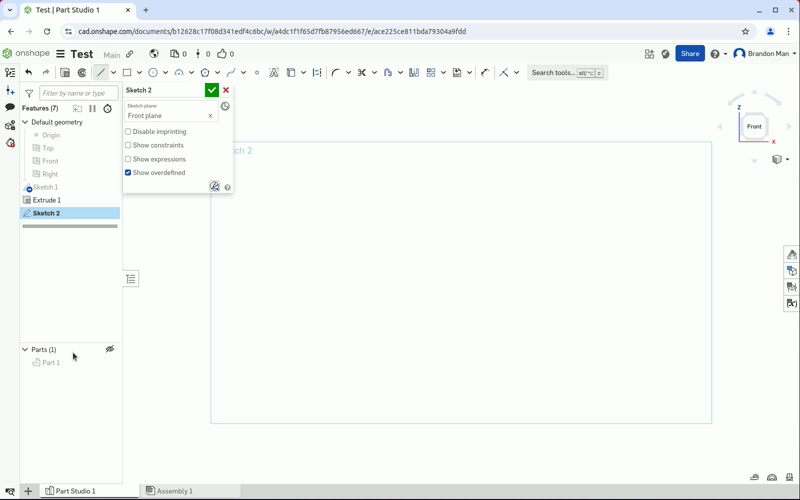
mouse_move(456, 300)
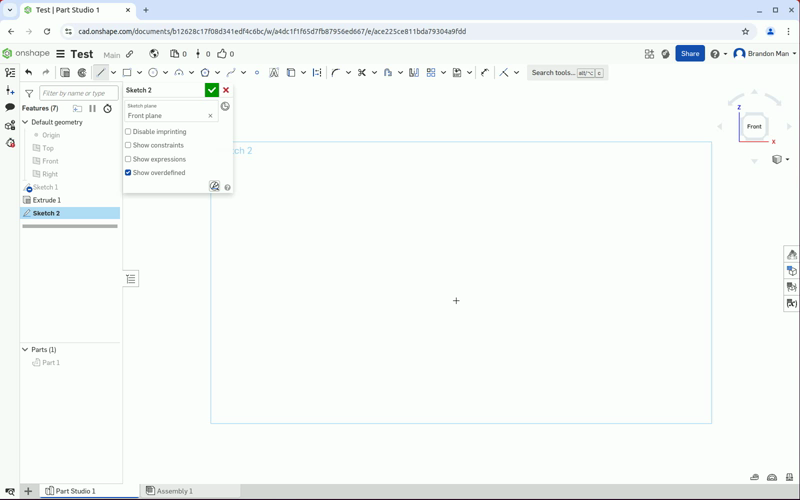
click(456, 300)
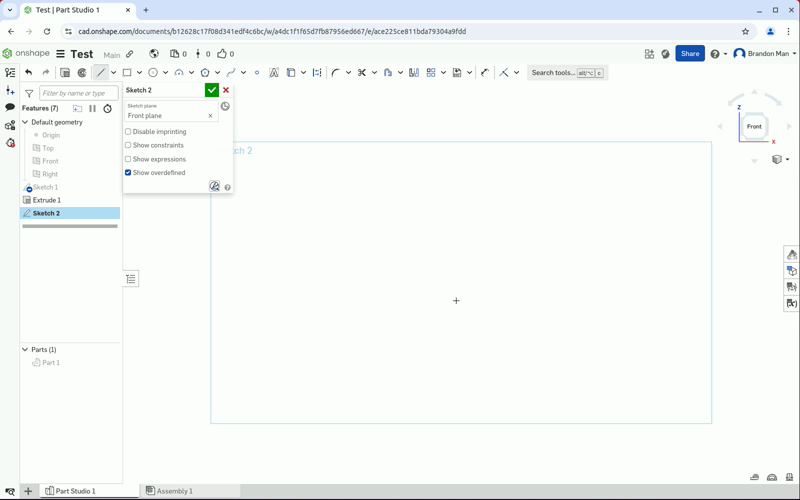
key_up(shift)
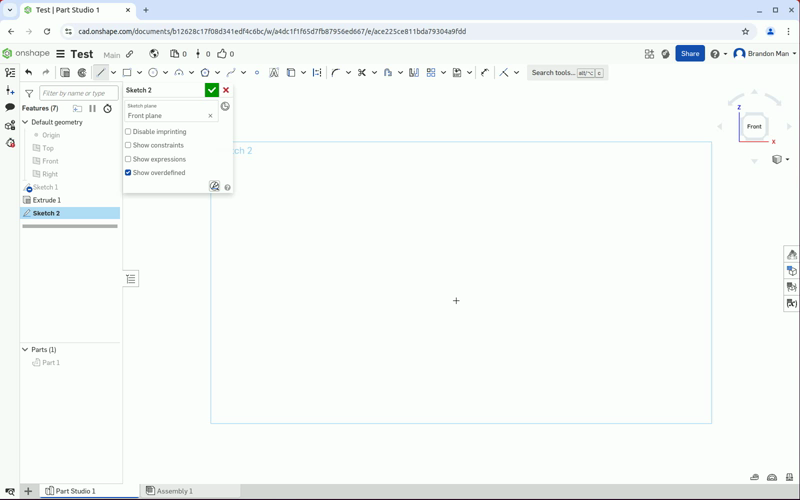
key_down(shift)
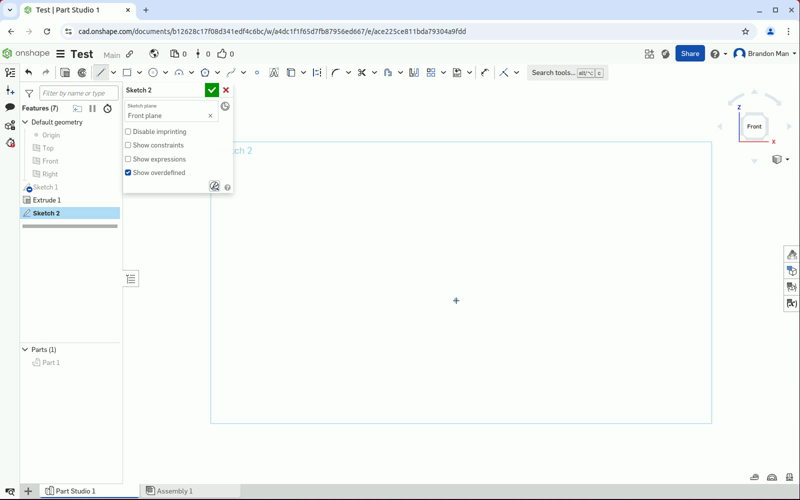
mouse_move(486, 300)
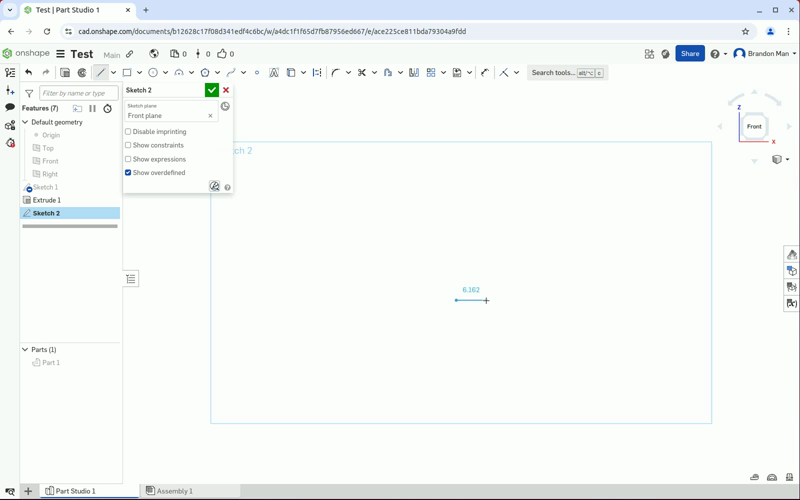
mouse_move(461, 300)
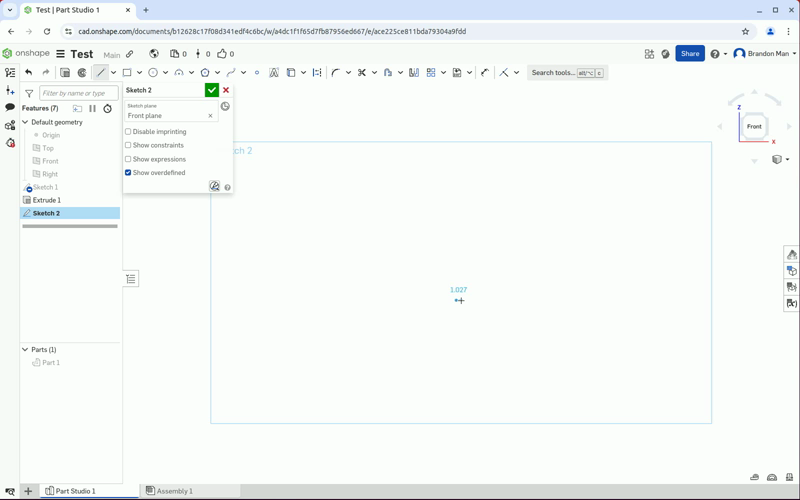
scroll(6)
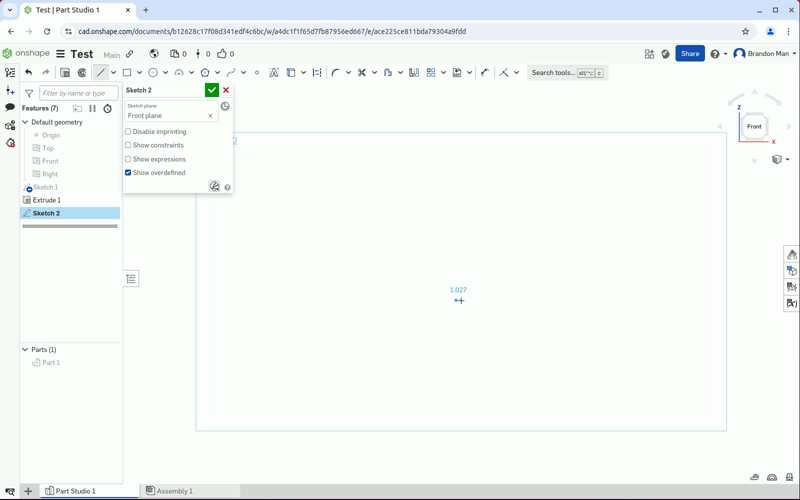
scroll(6)
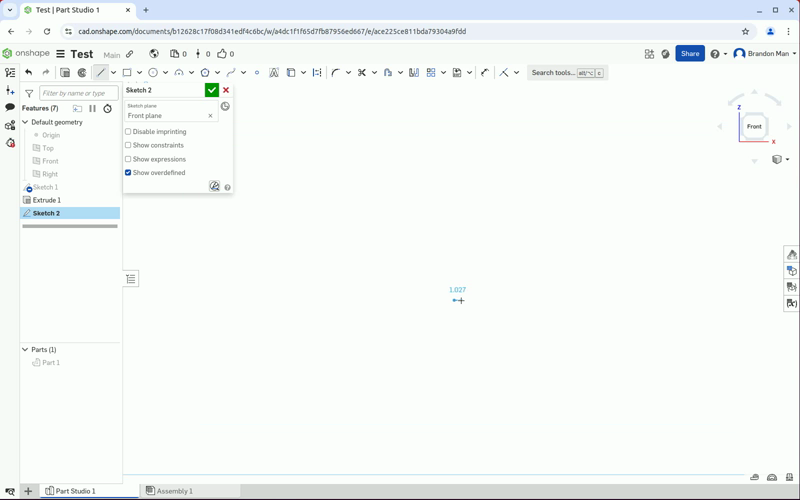
scroll(6)
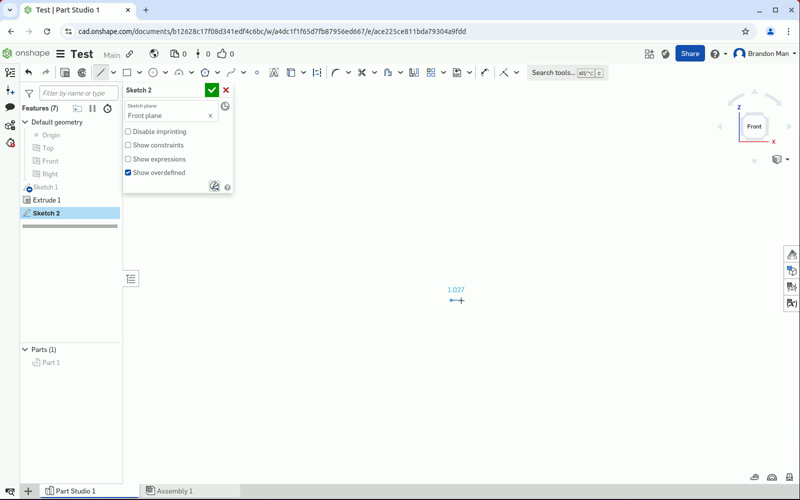
scroll(6)
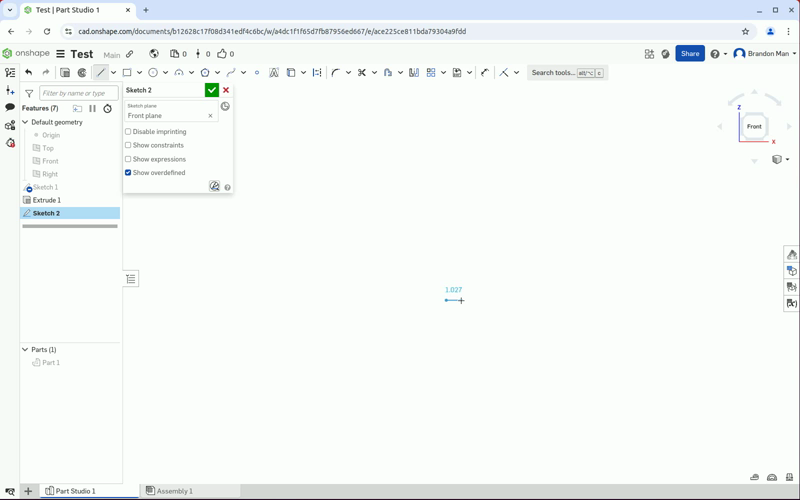
scroll(6)
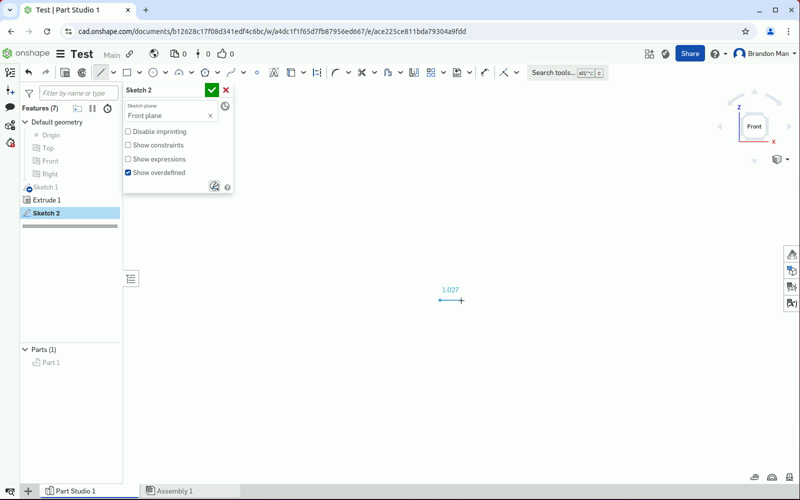
scroll(6)
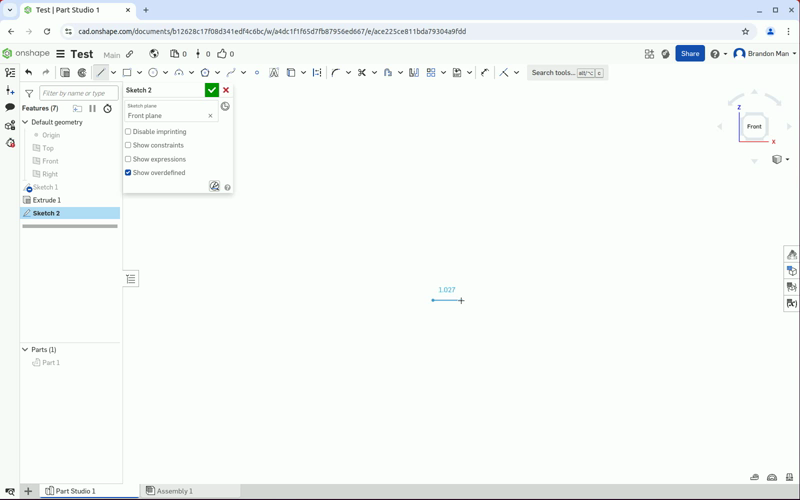
scroll(6)
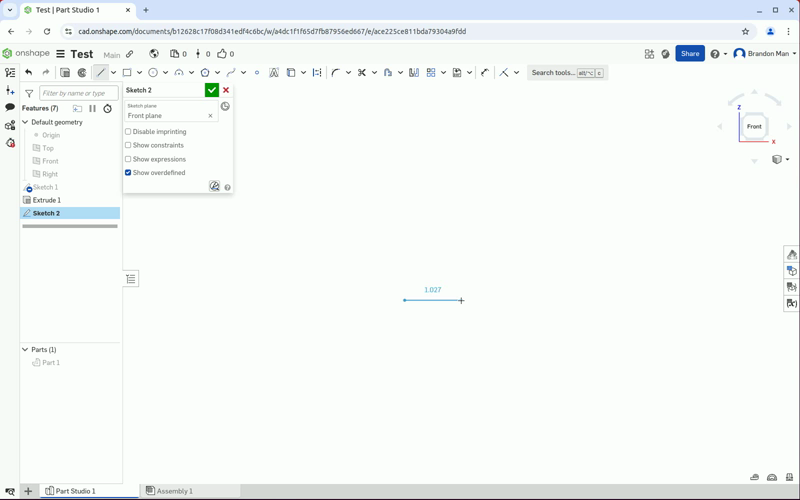
click(461, 300)
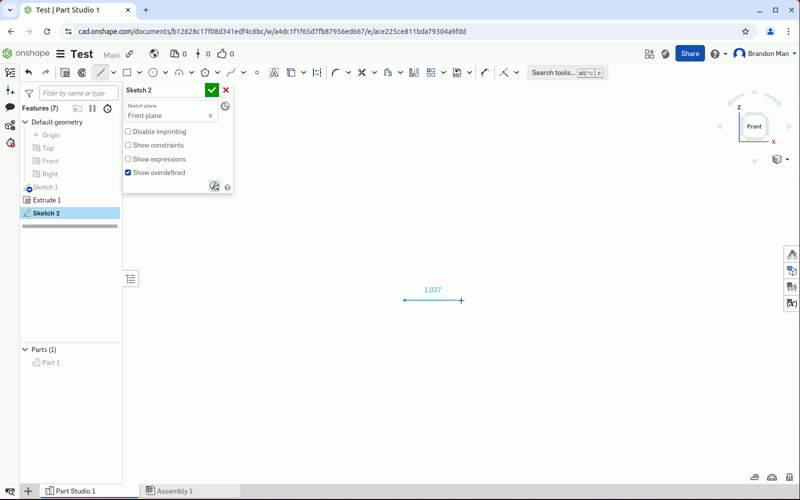
scroll(-6)
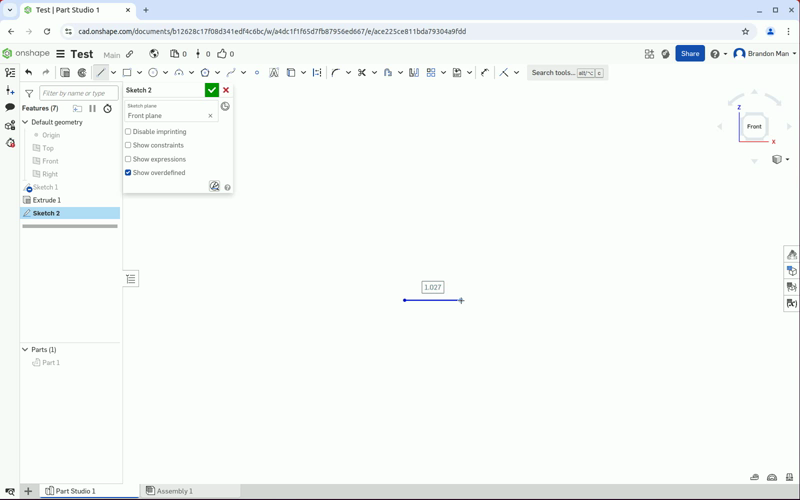
scroll(-6)
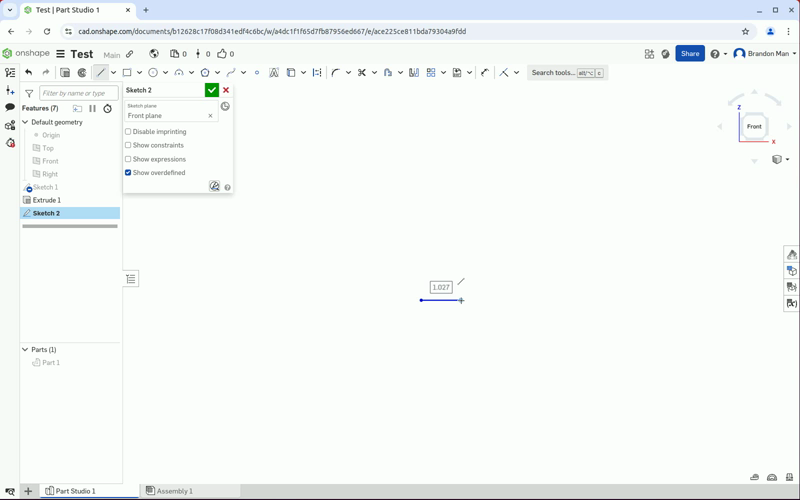
scroll(-6)
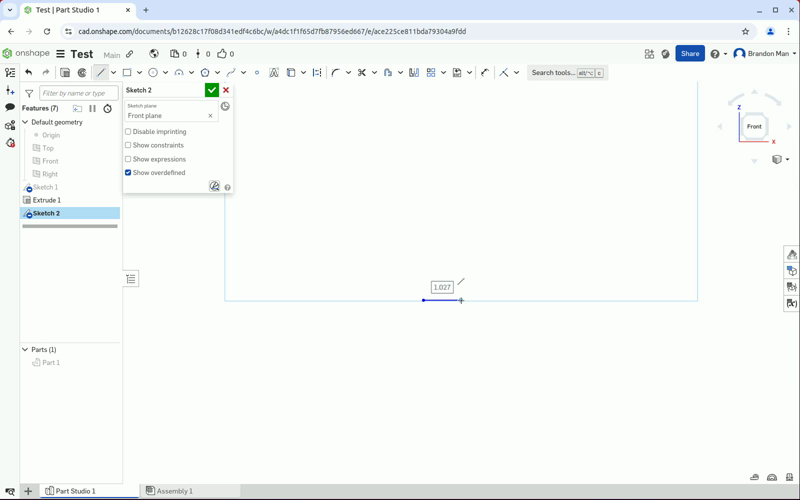
scroll(-6)
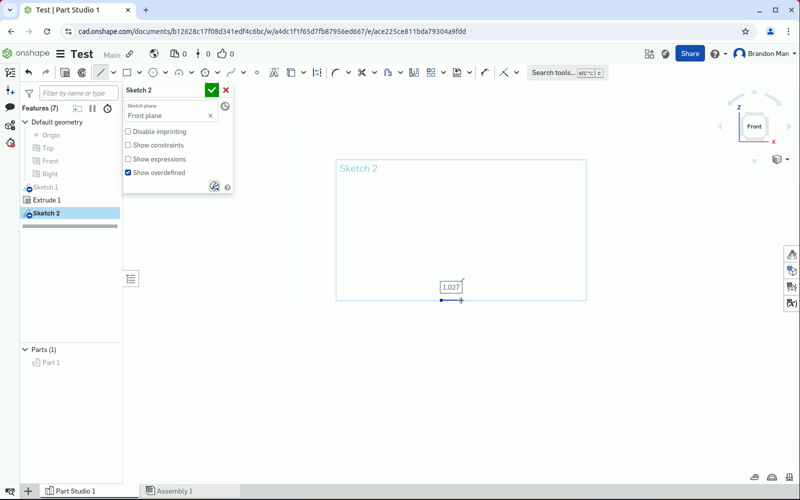
scroll(-6)
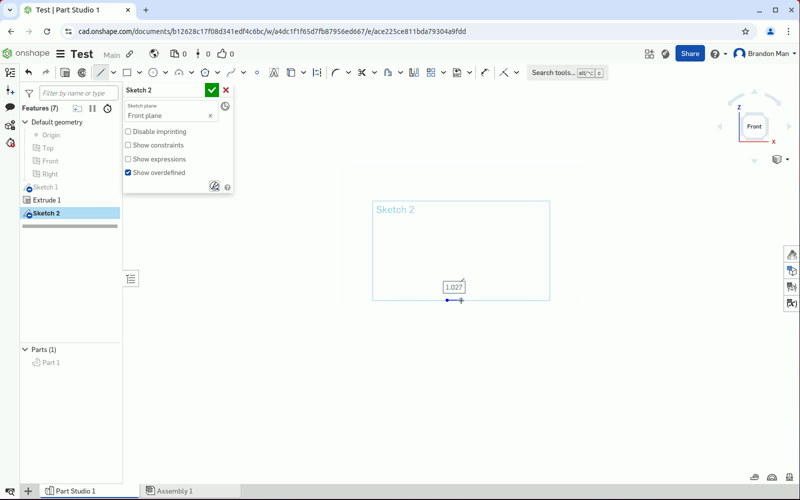
scroll(-6)
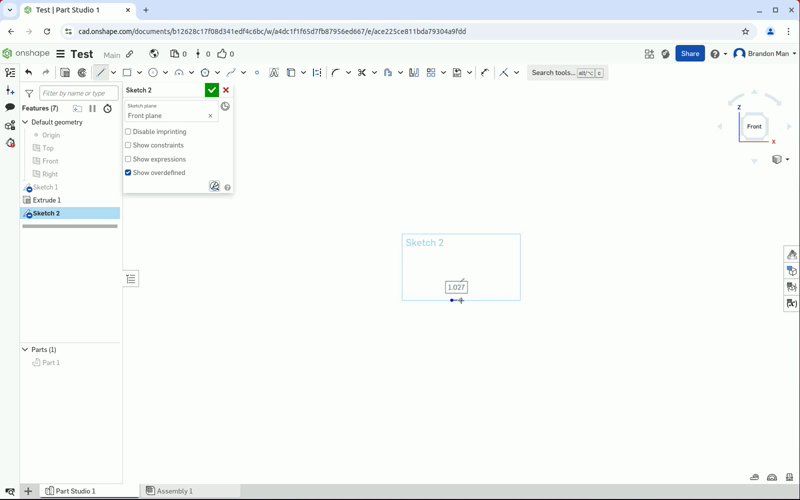
scroll(-6)
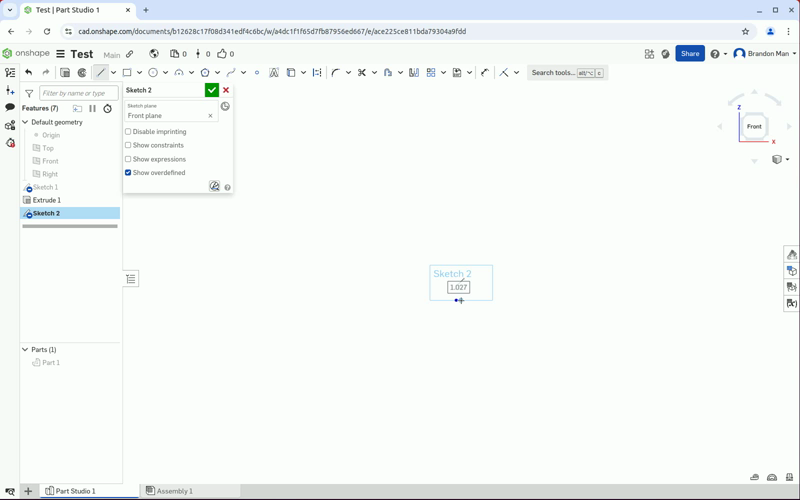
key_up(shift)
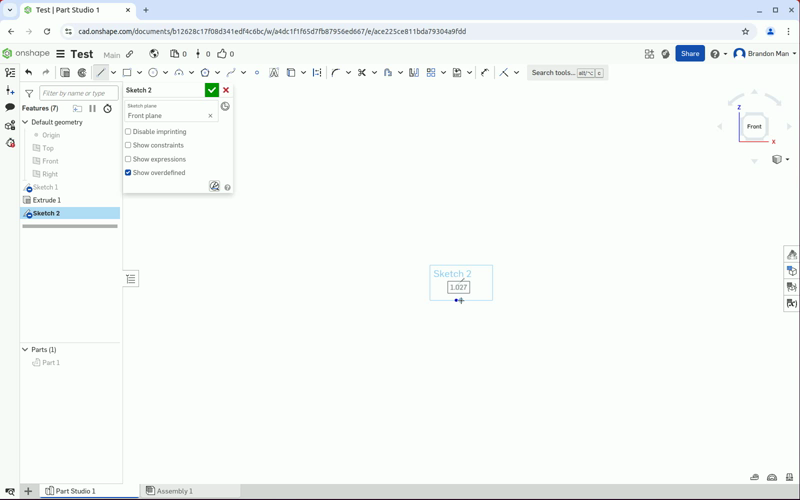
key_down(shift)
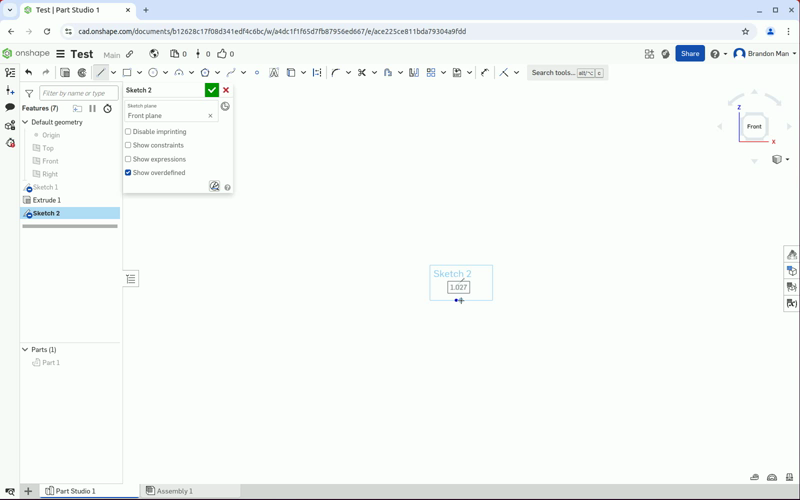
mouse_move(491, 300)
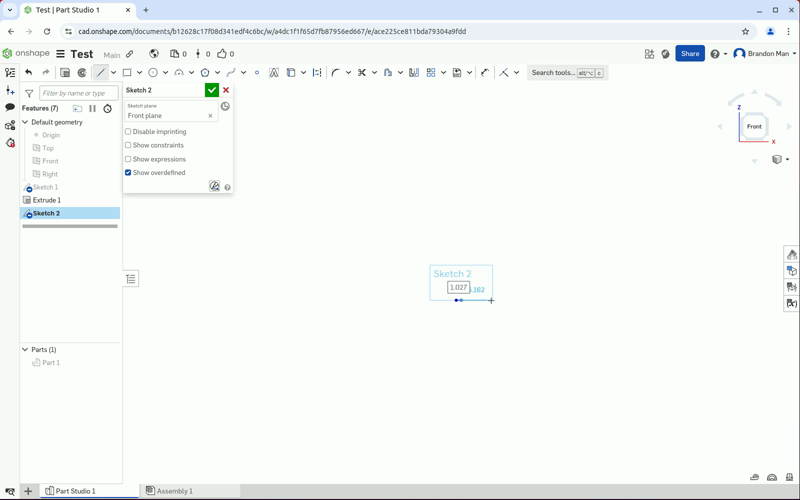
mouse_move(461, 263)
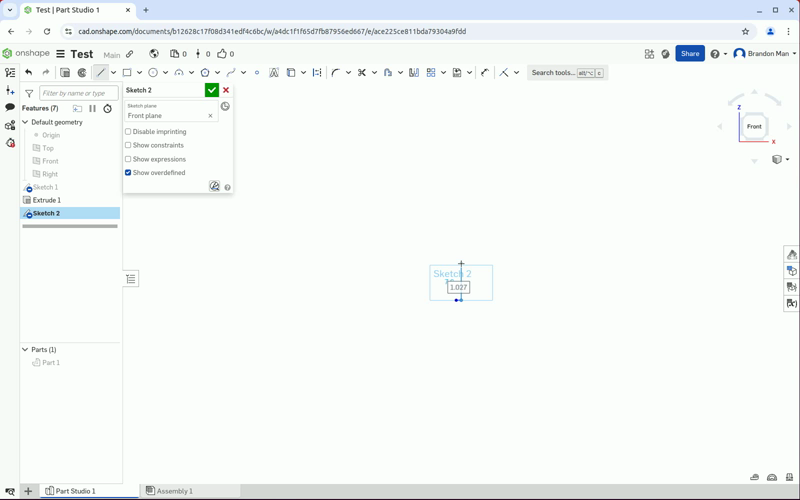
click(461, 263)
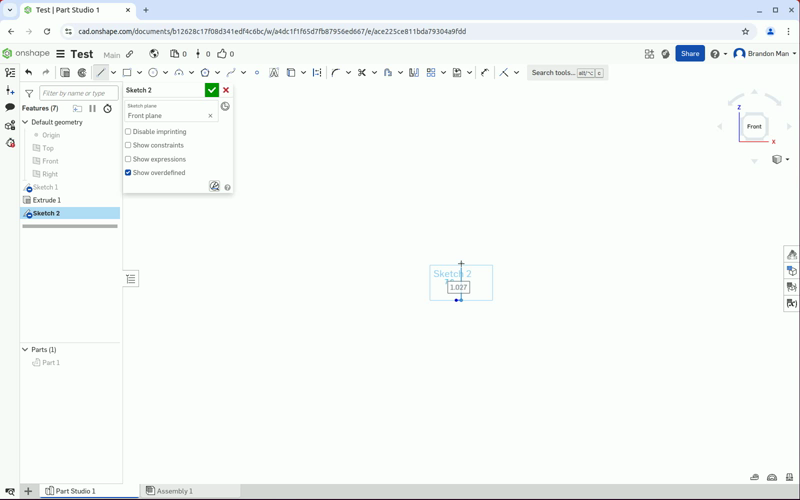
key_up(shift)
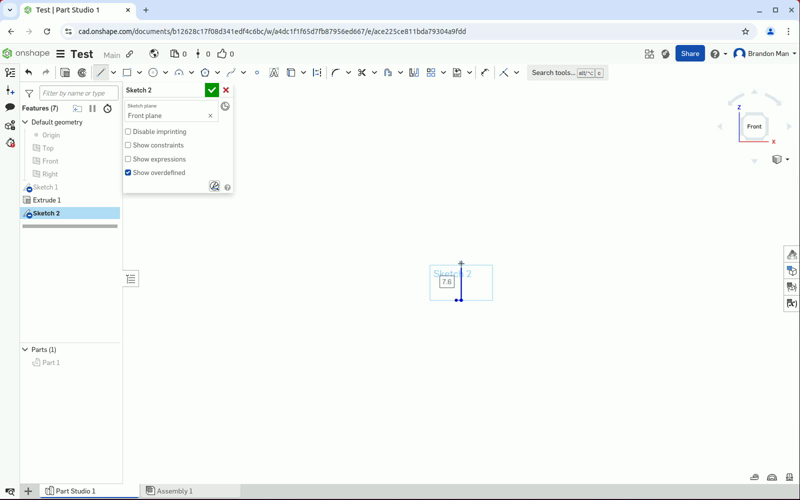
key(esc)
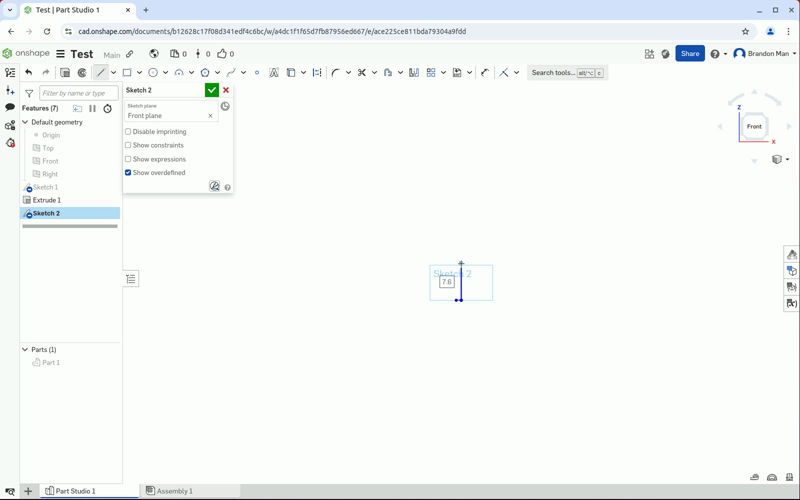
key(a)
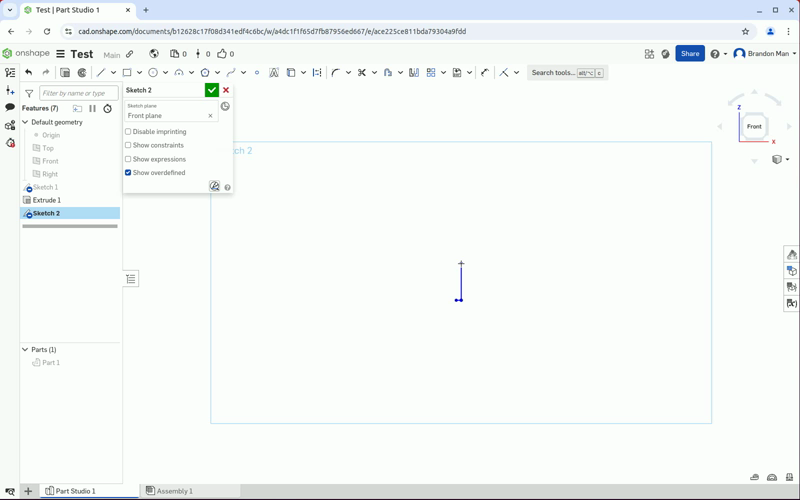
mouse_move(461, 263)
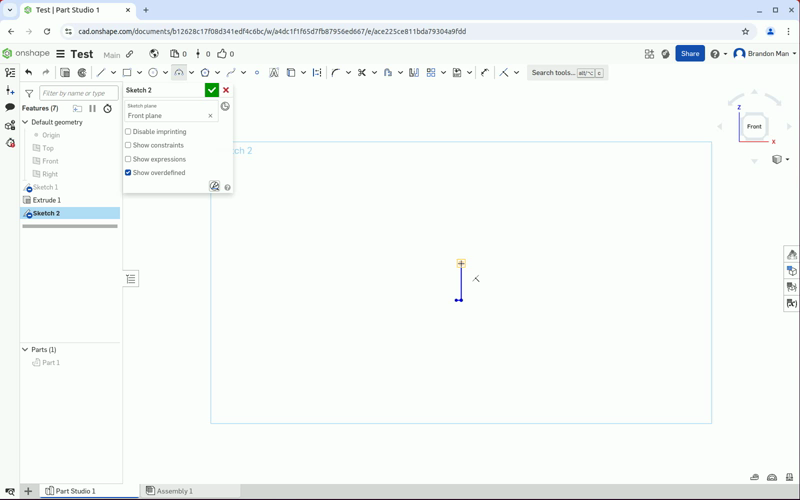
click(461, 263)
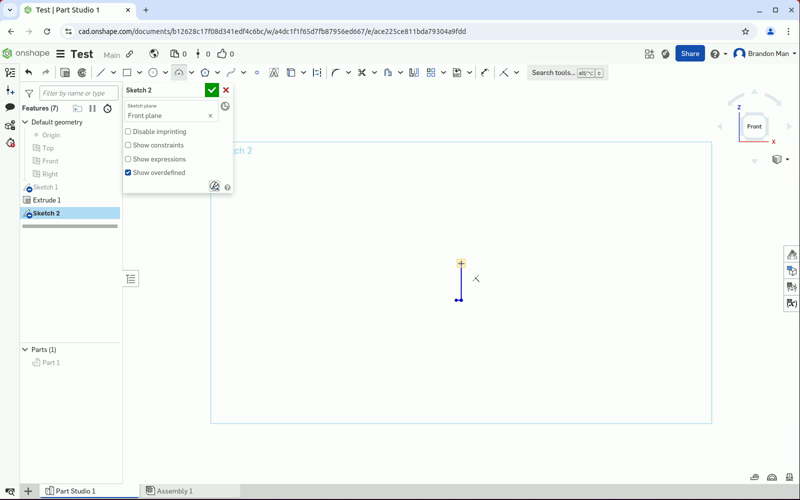
mouse_move(456, 300)
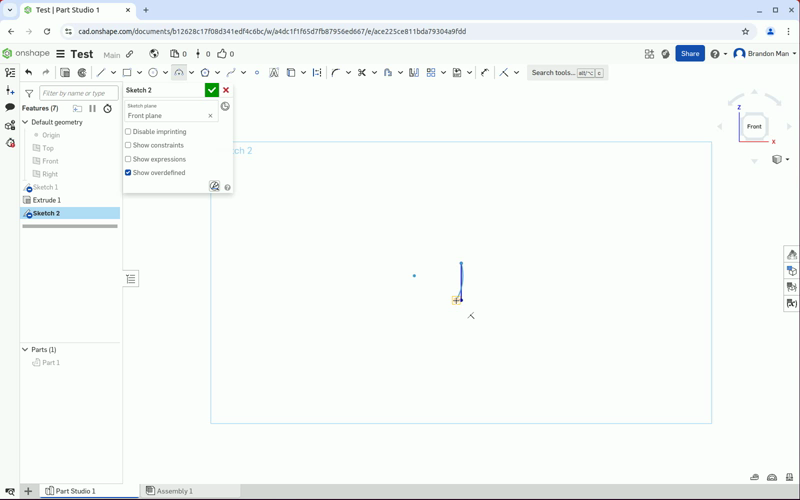
click(456, 300)
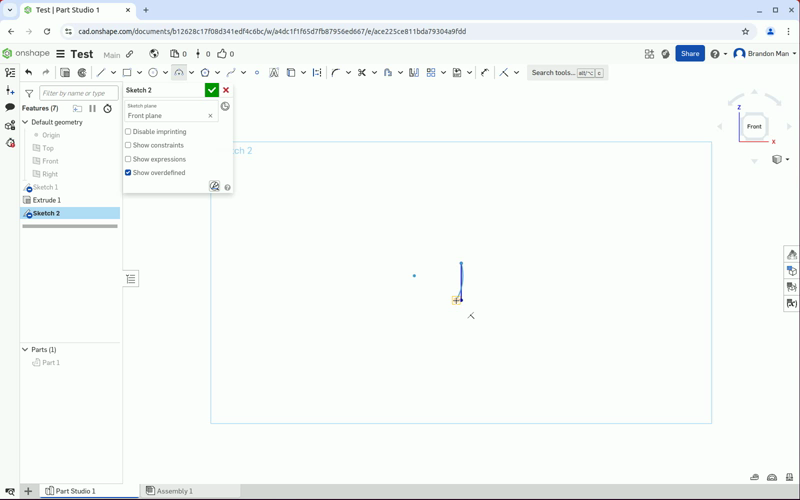
key_down(shift)
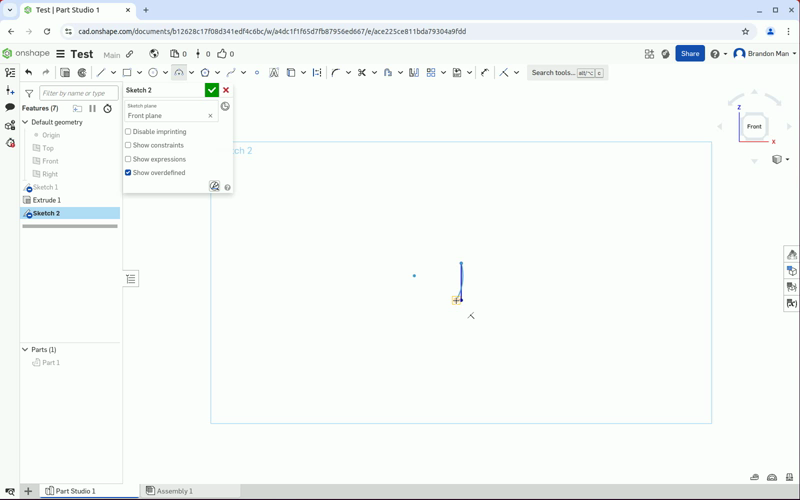
mouse_move(442, 279)
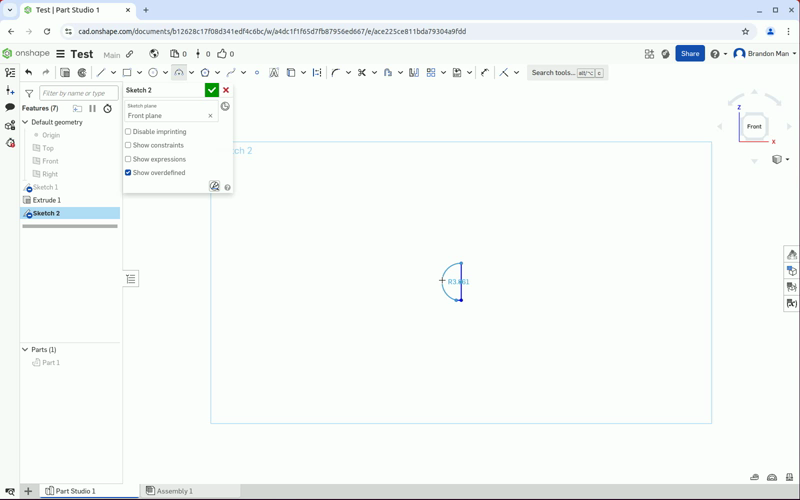
click(442, 279)
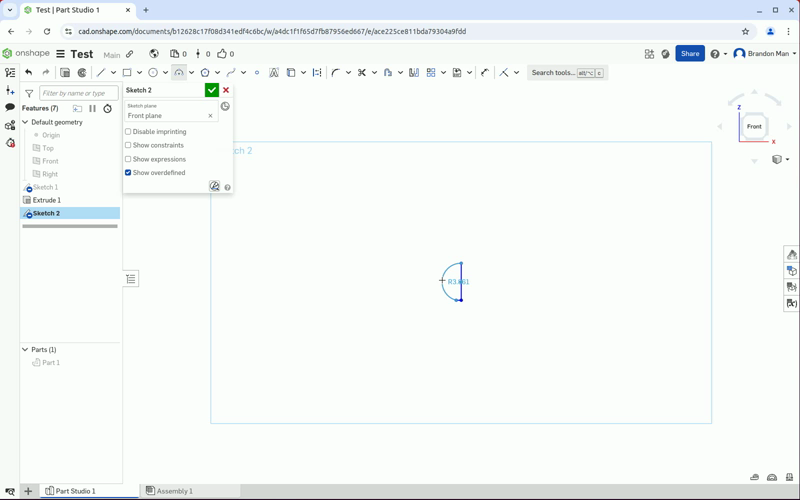
key_up(shift)
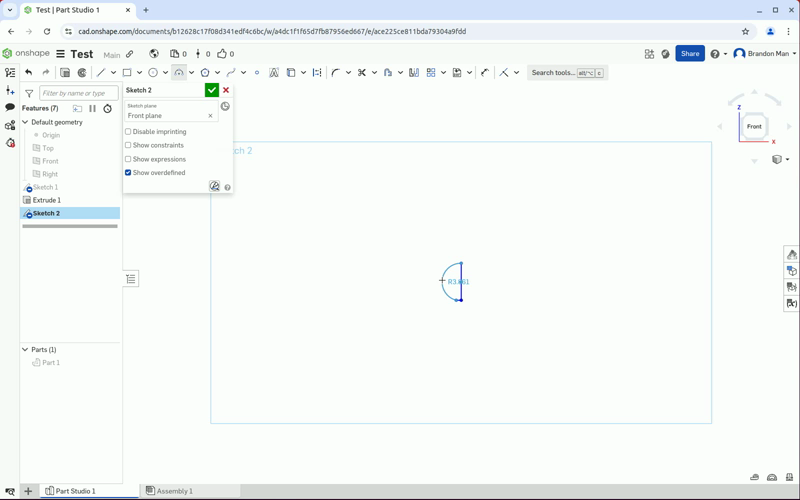
key(esc)
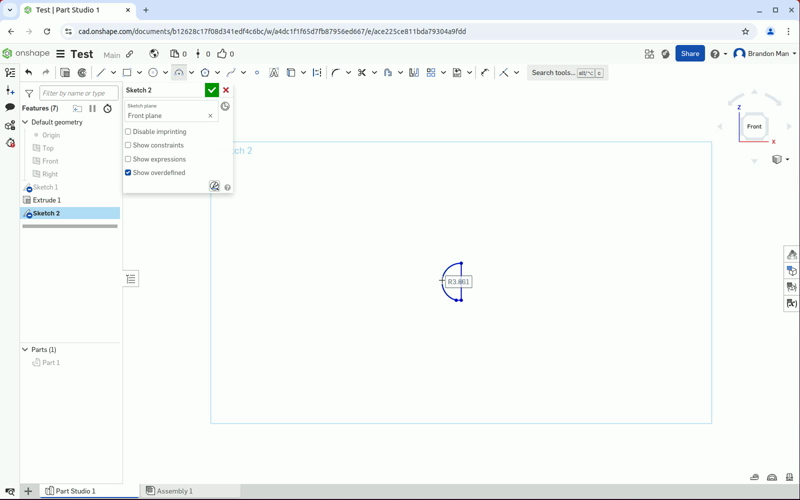
mouse_move(459, 277)
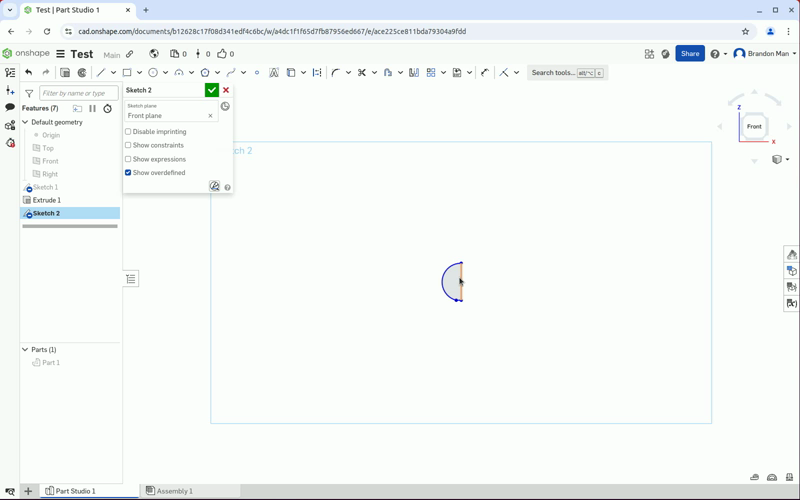
scroll(6)
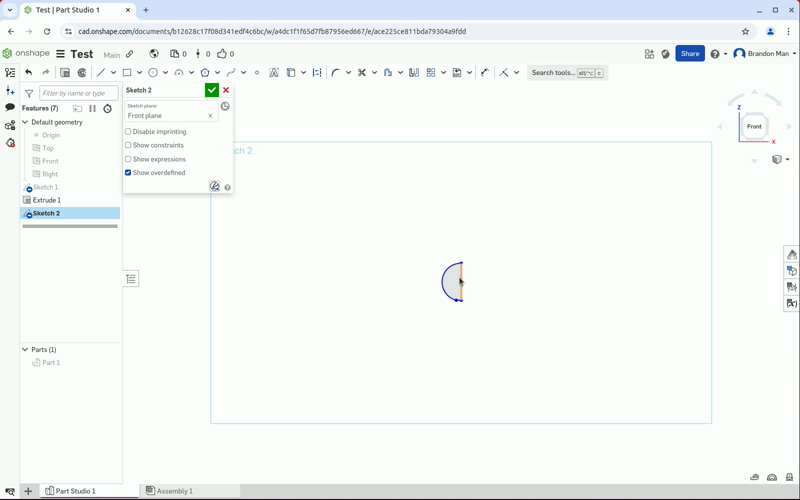
scroll(6)
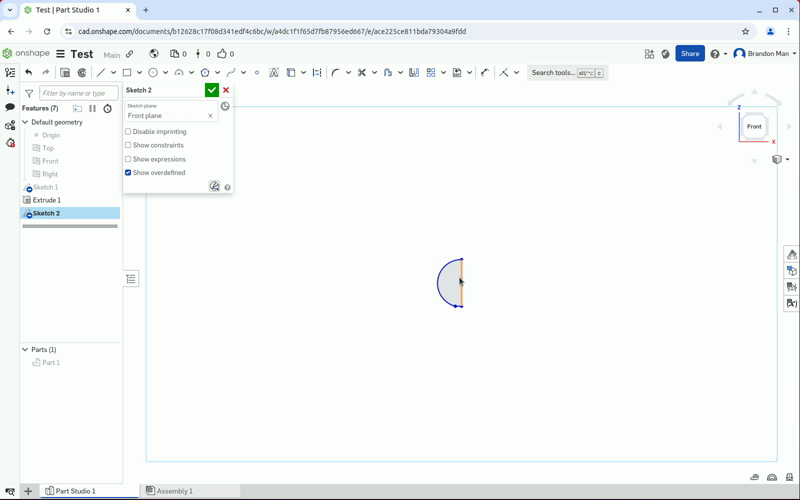
scroll(6)
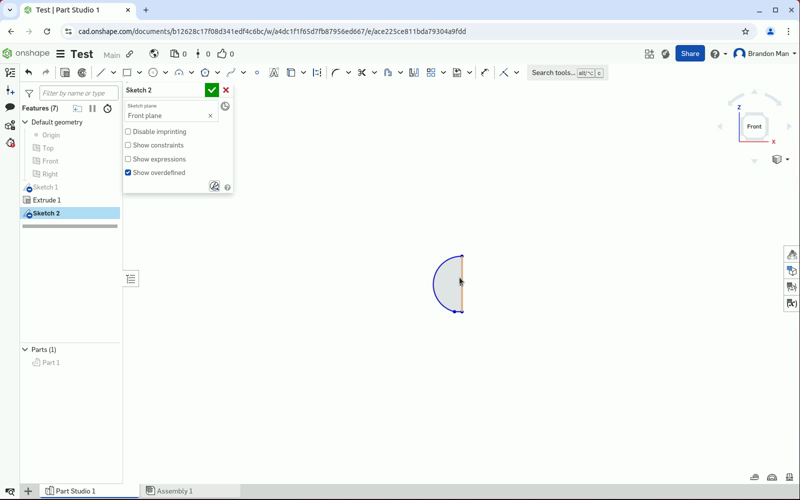
scroll(6)
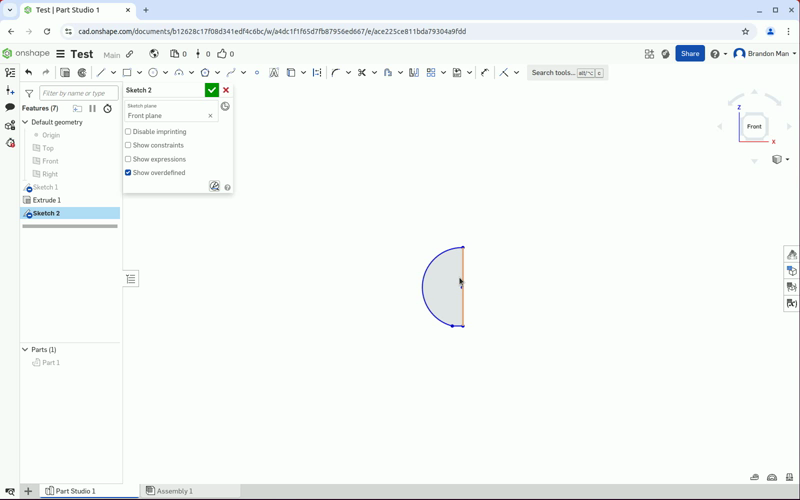
scroll(6)
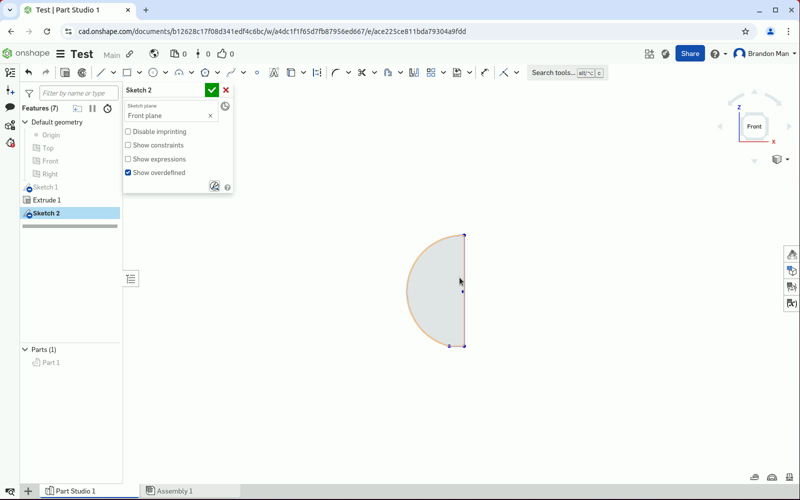
scroll(6)
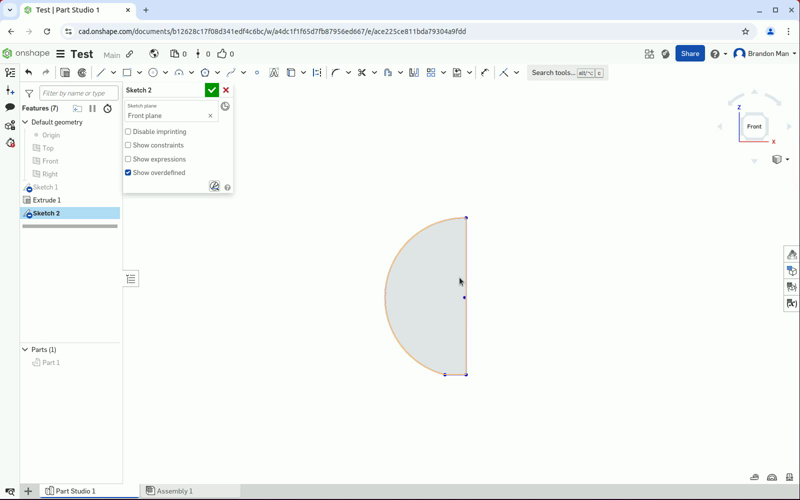
scroll(6)
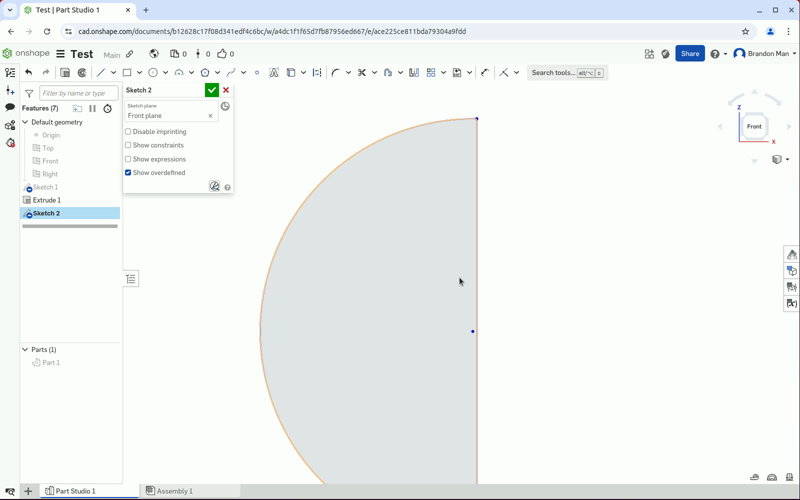
click(459, 277)
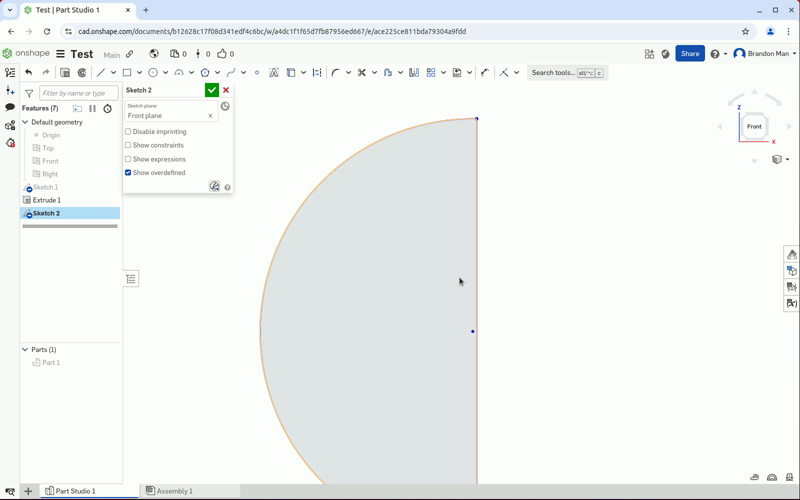
scroll(-6)
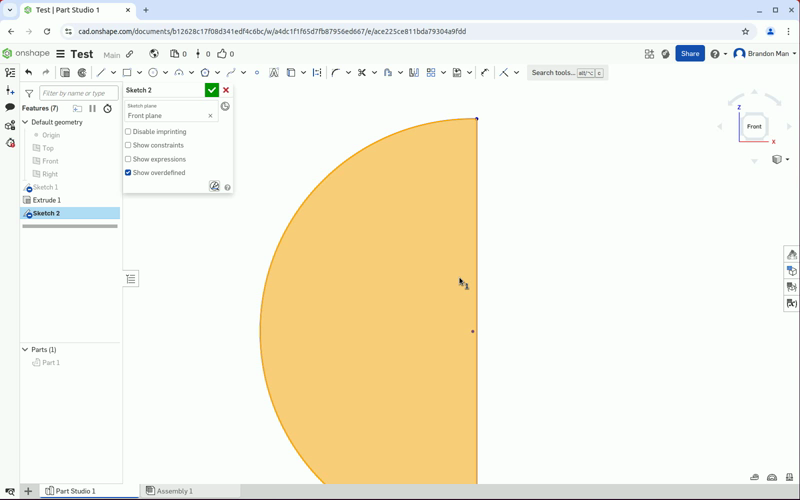
scroll(-6)
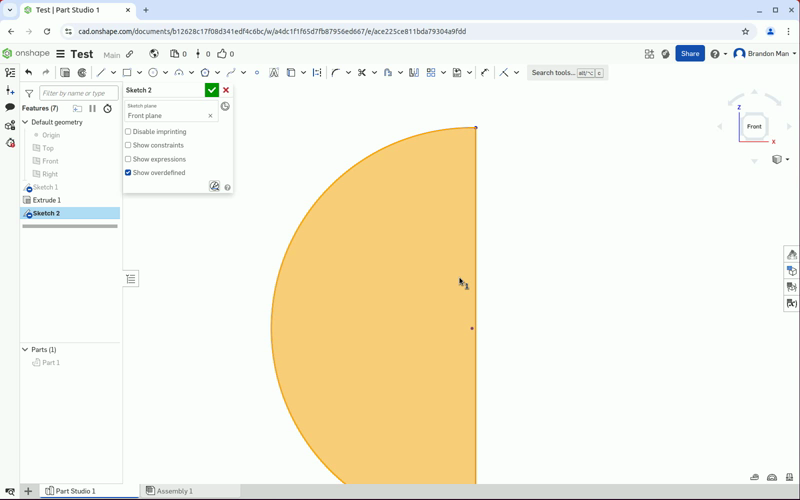
scroll(-6)
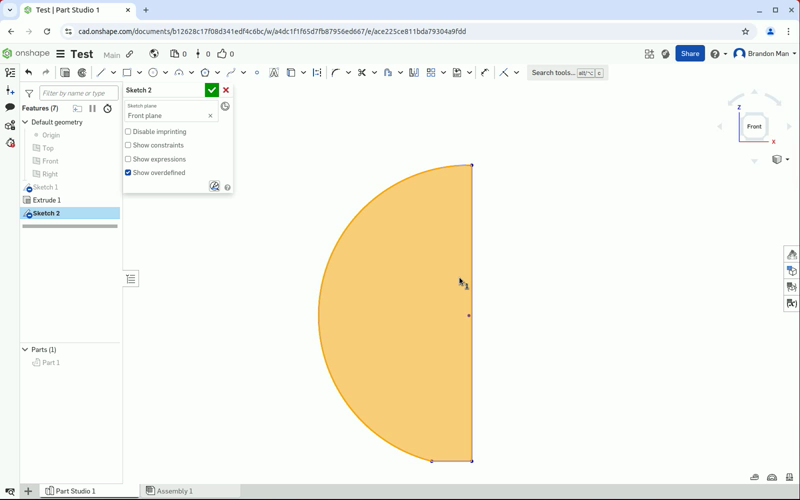
scroll(-6)
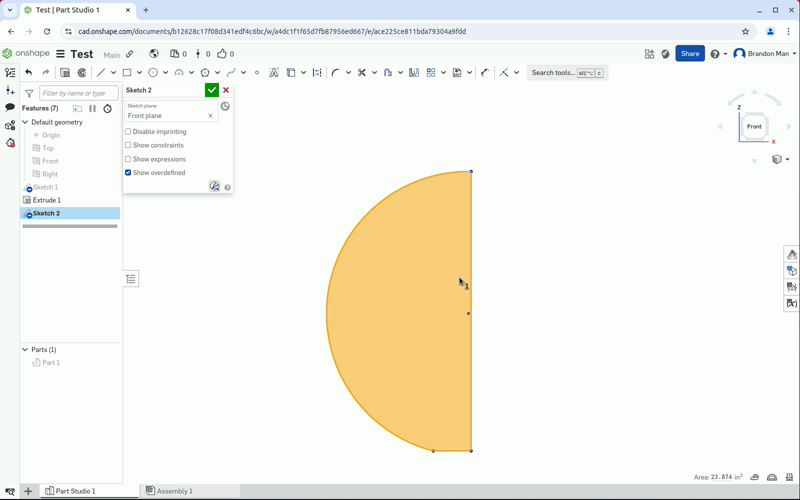
scroll(-6)
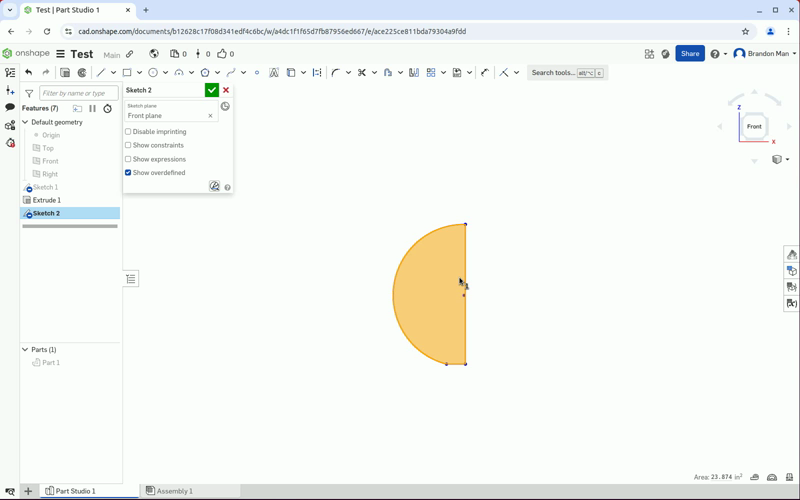
scroll(-6)
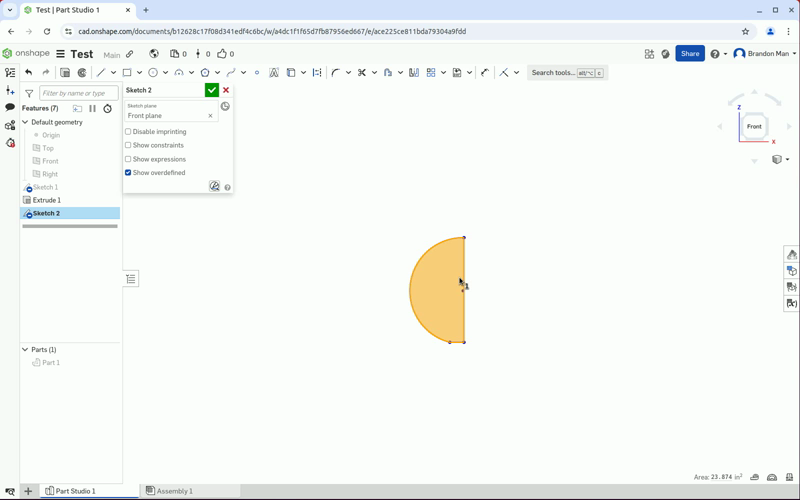
scroll(-6)
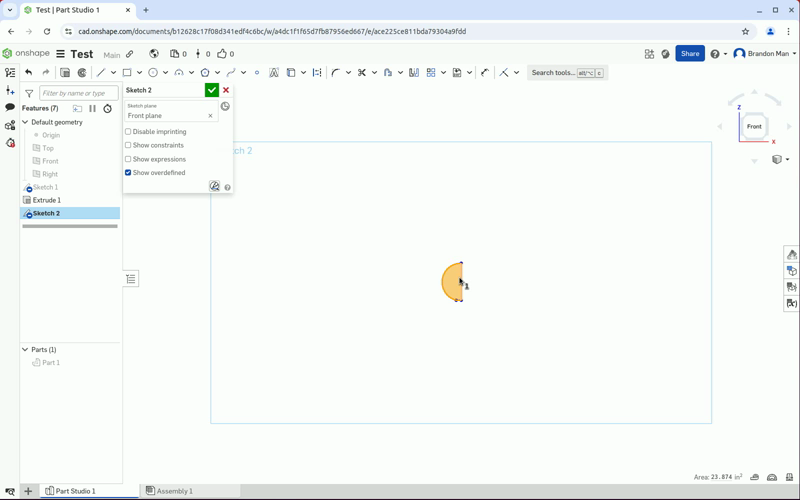
mouse_move(73, 352)
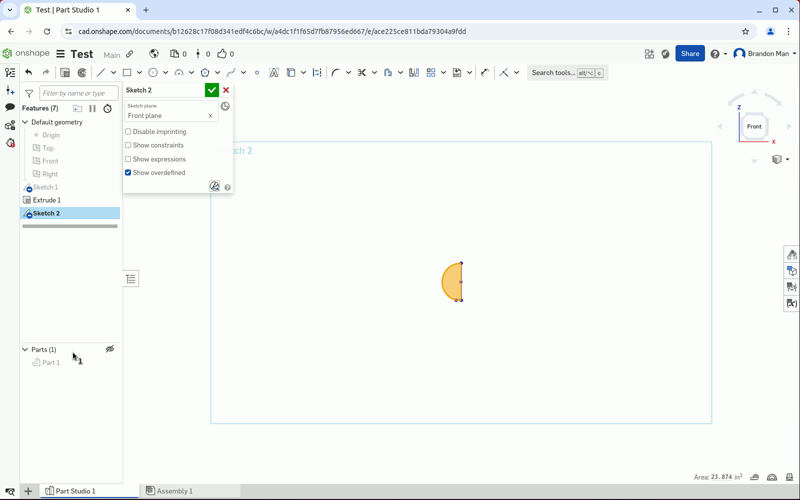
key(shift+y)
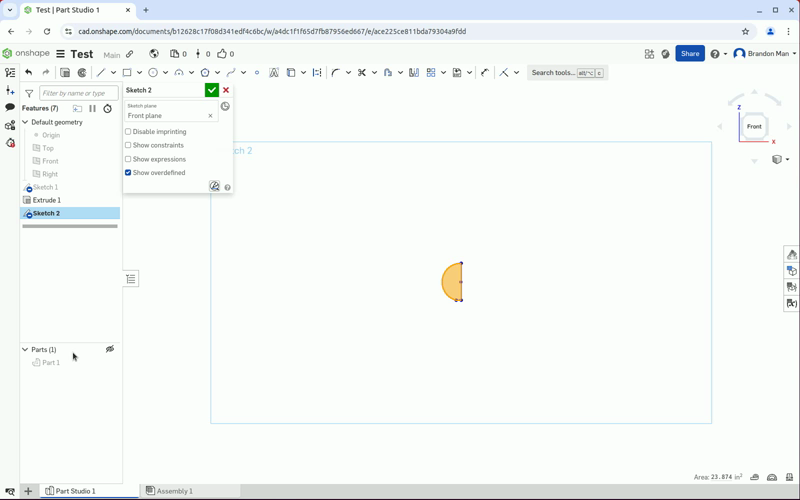
key(shift+e)
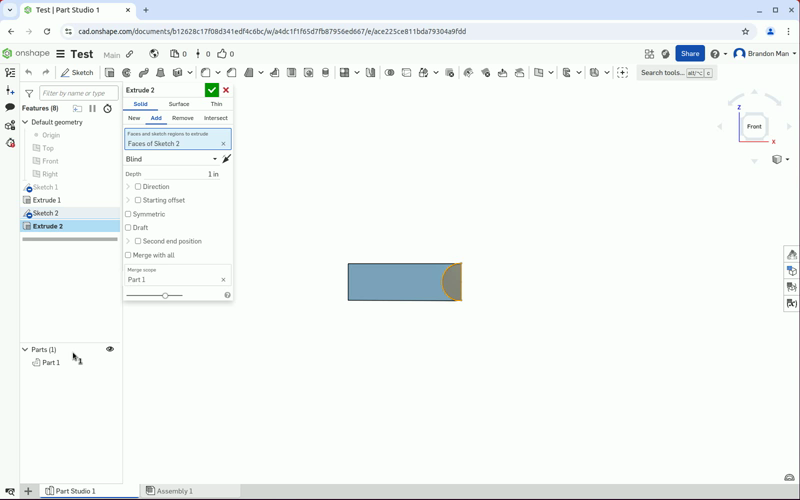
mouse_move(143, 106)
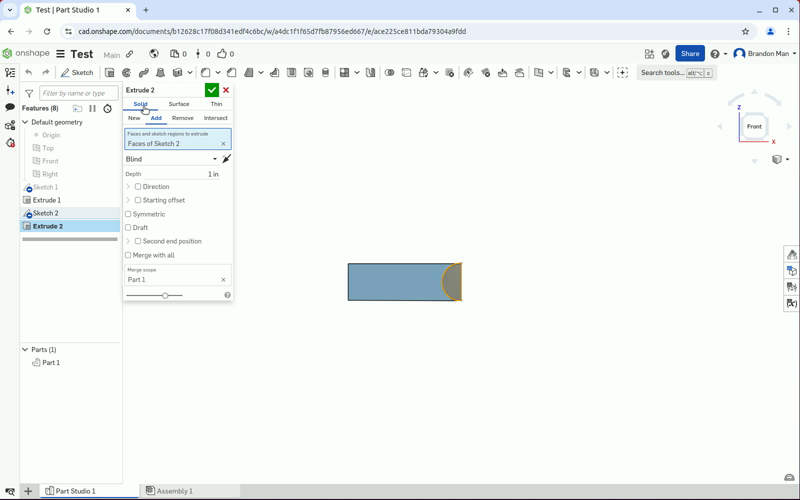
click(143, 106)
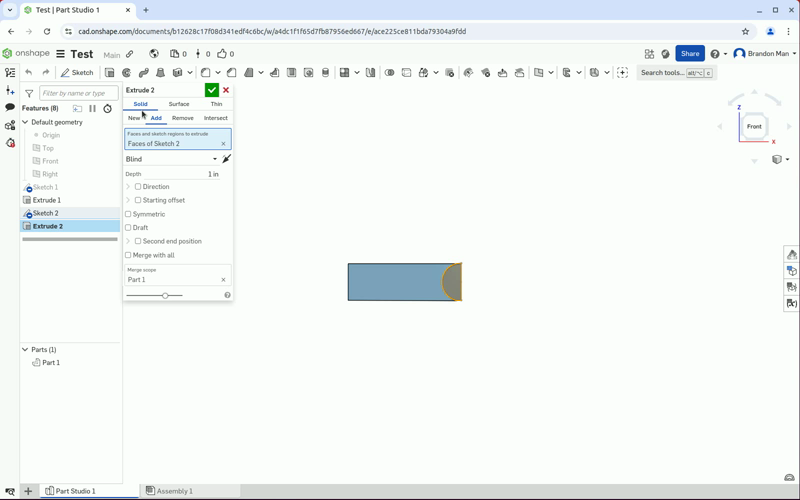
mouse_move(137, 120)
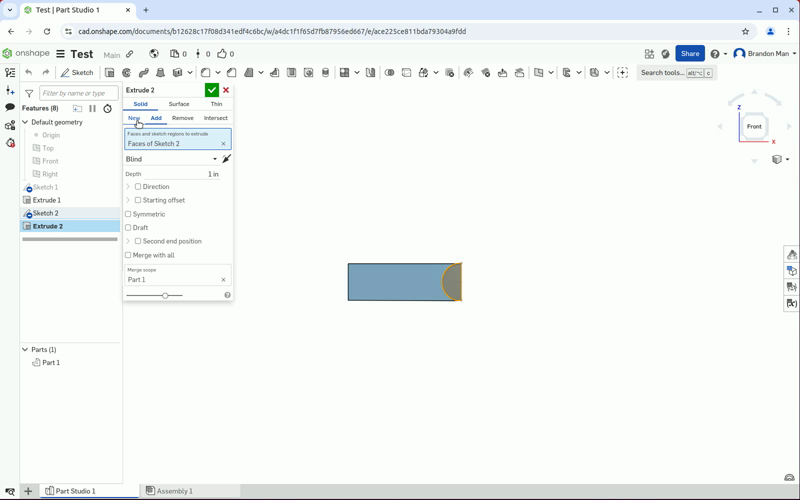
click(137, 120)
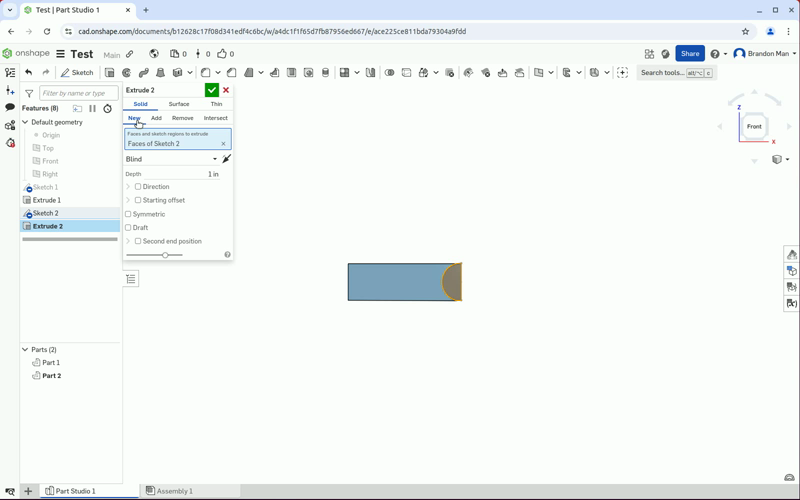
key(tab, 4)
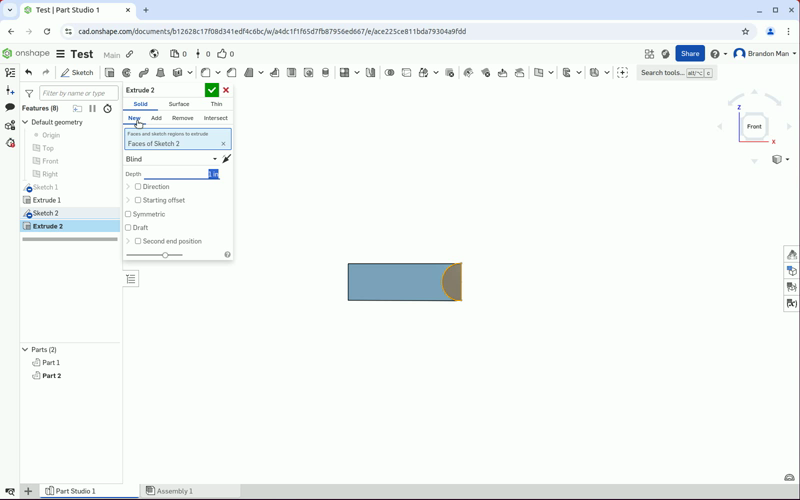
text(3.851)
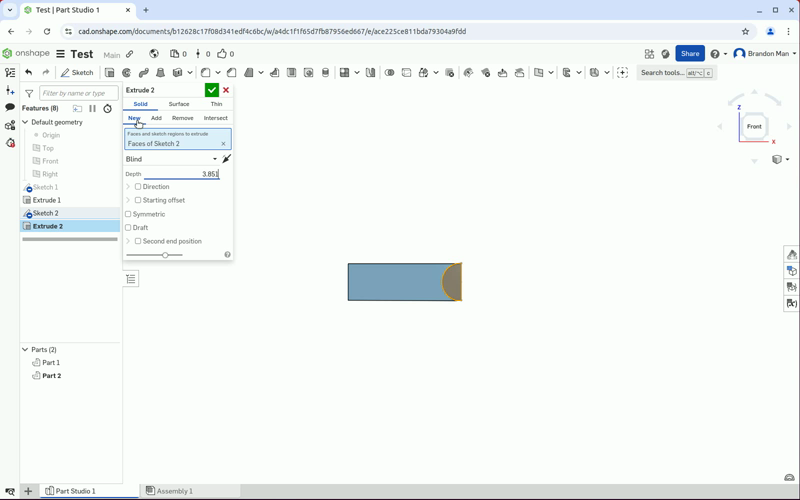
key(enter)
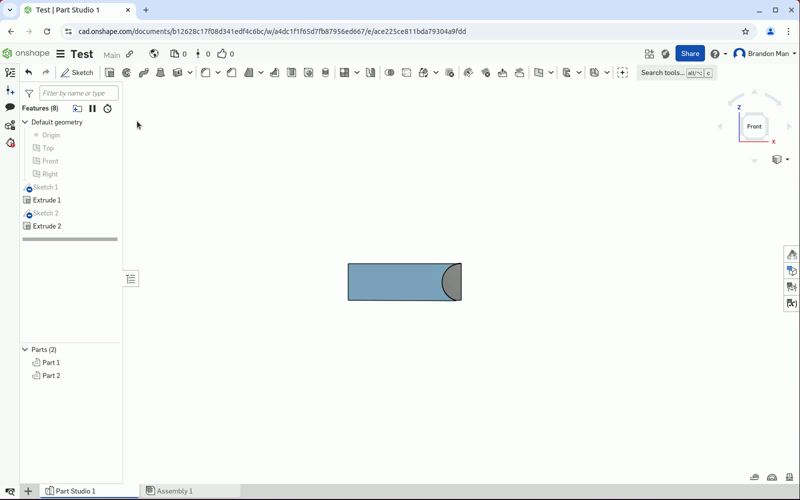
key(shift+h)
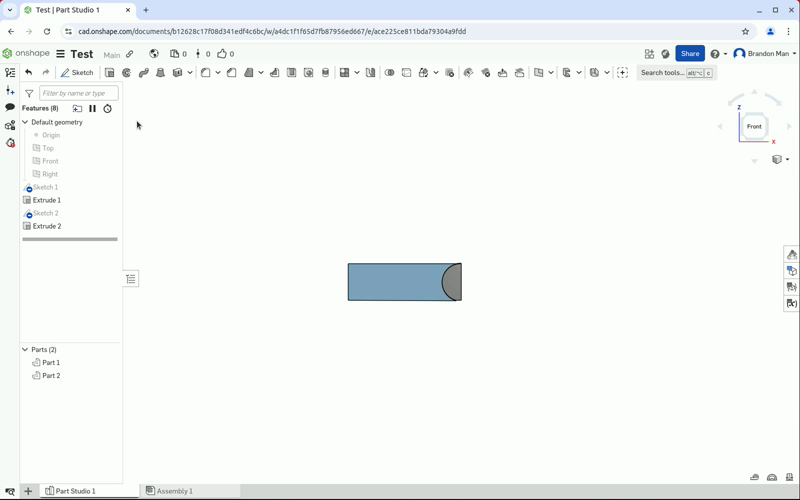
key(shift+h)
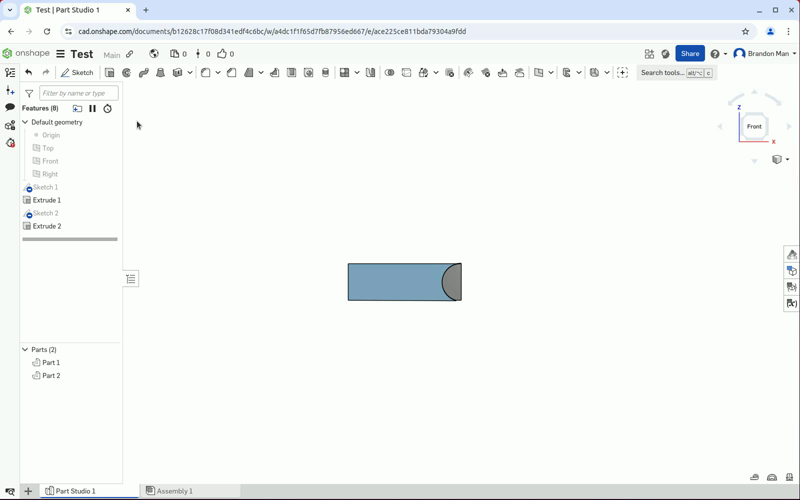
mouse_move(73, 189)
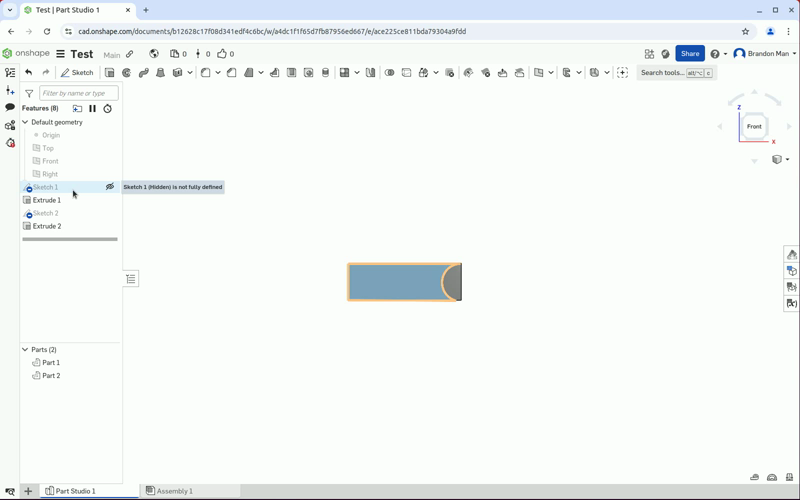
click(73, 189)
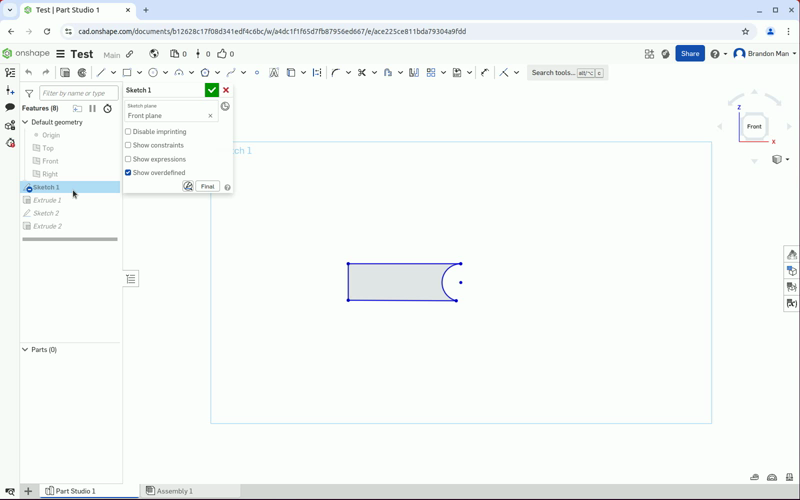
mouse_move(229, 92)
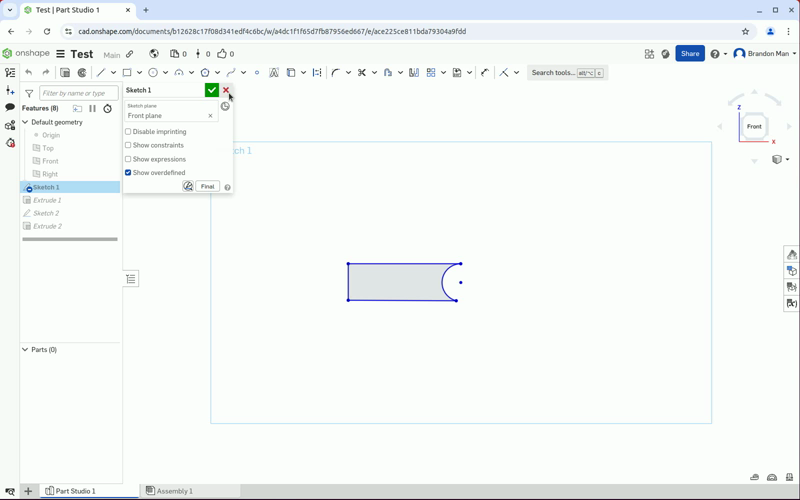
click(229, 92)
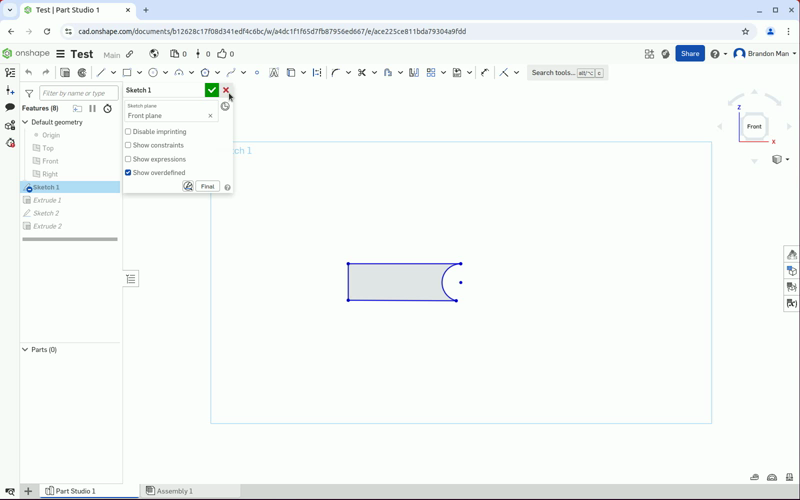
key(shift+s)
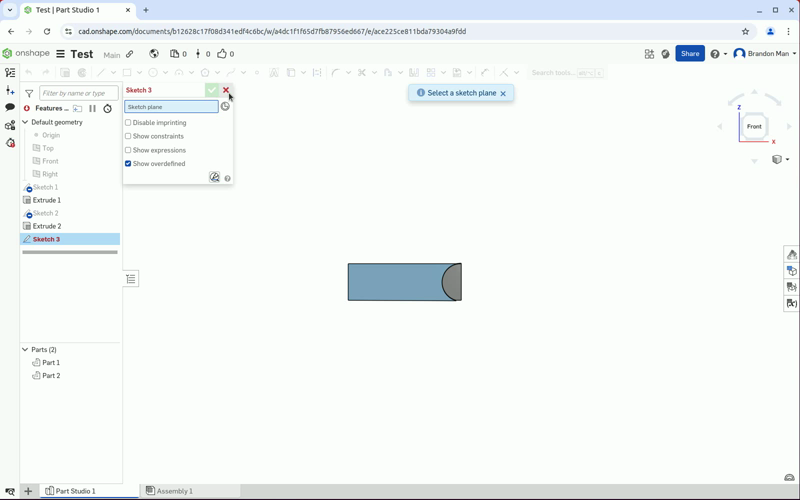
mouse_move(73, 163)
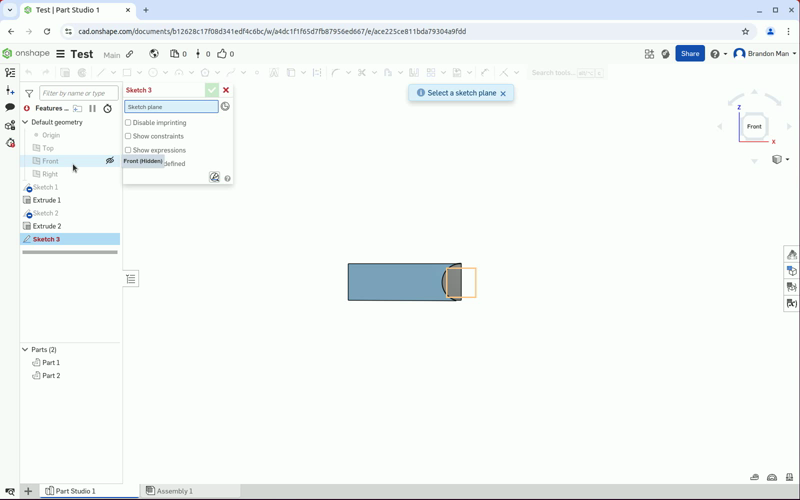
click(73, 163)
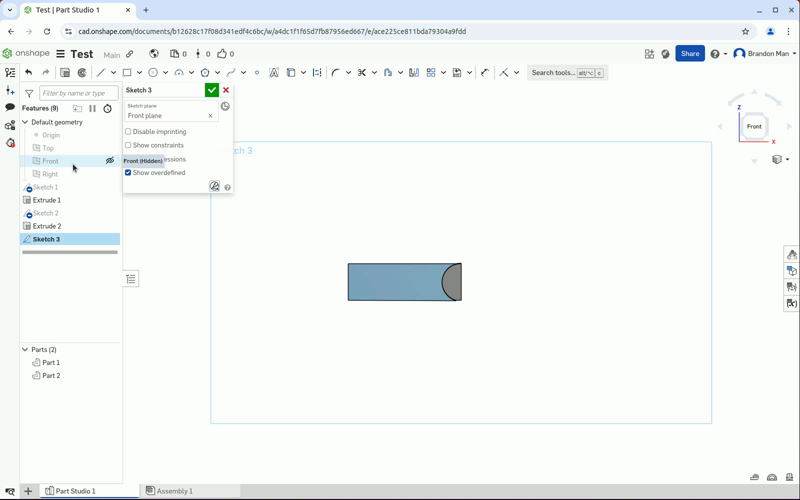
mouse_move(73, 352)
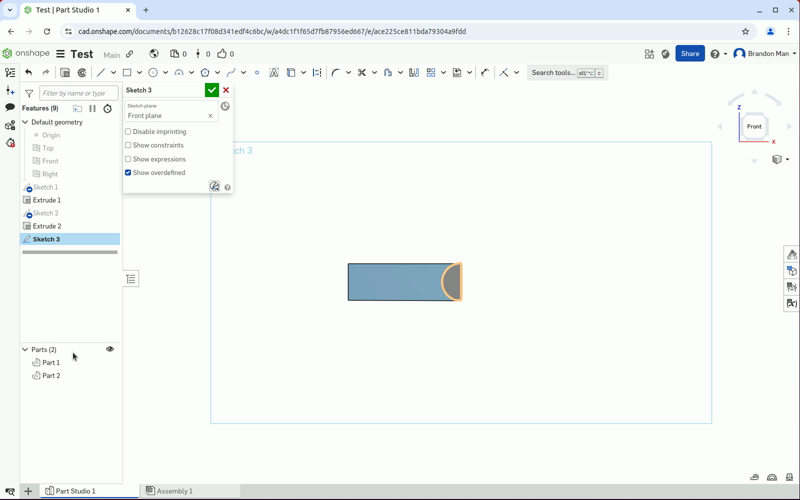
key(y)
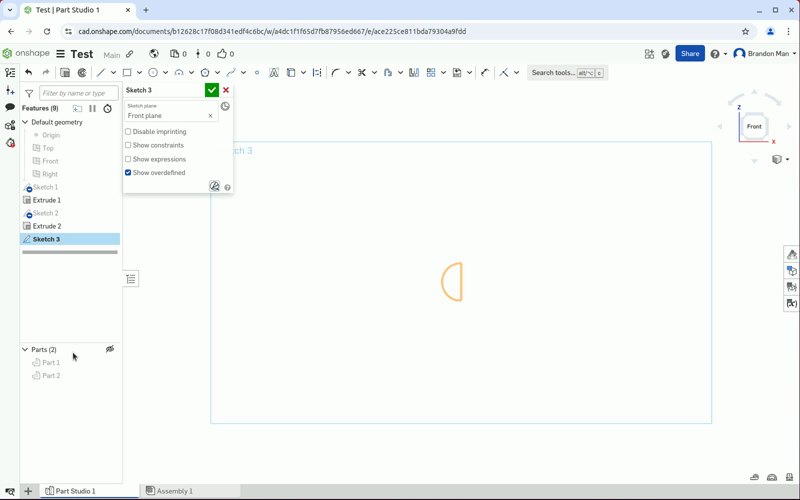
key(l)
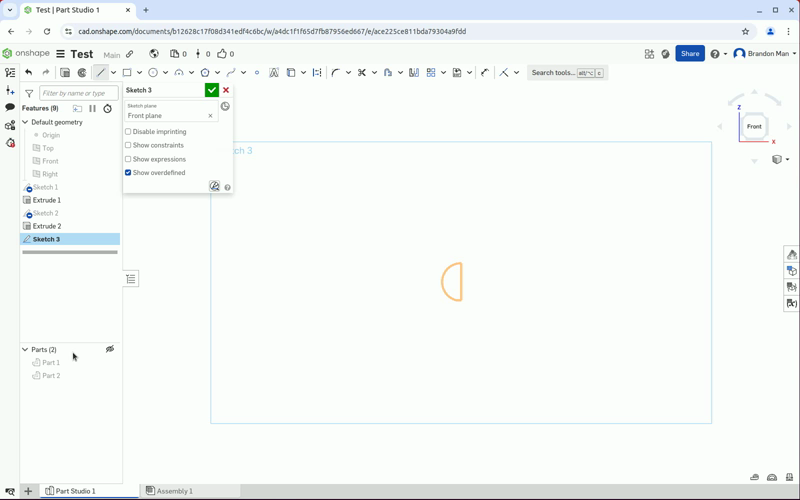
key_down(shift)
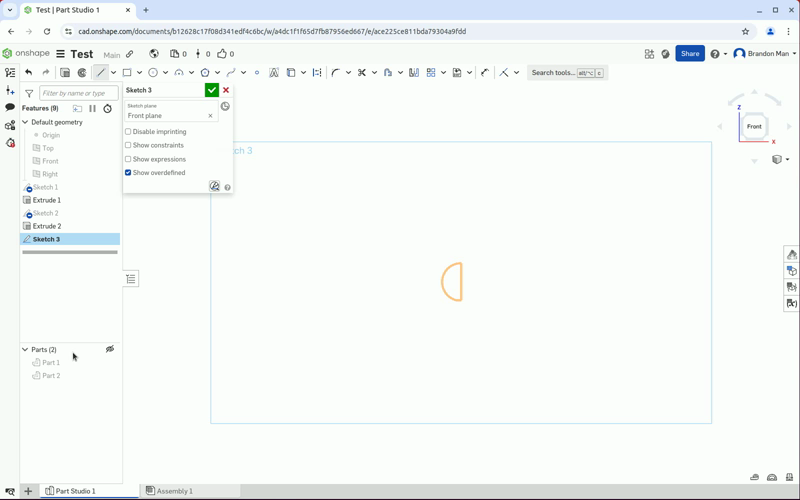
mouse_move(456, 300)
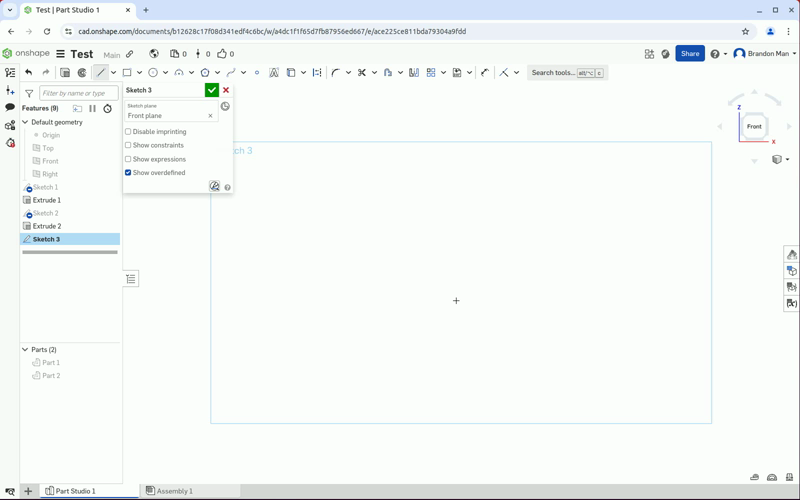
click(456, 300)
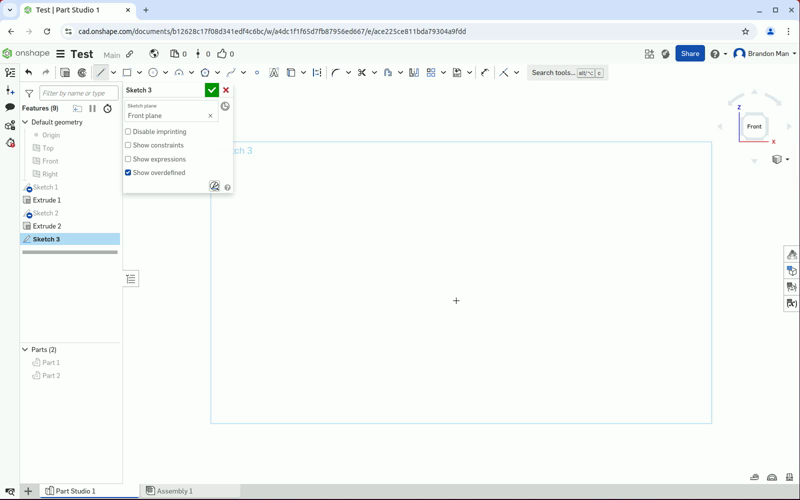
key_up(shift)
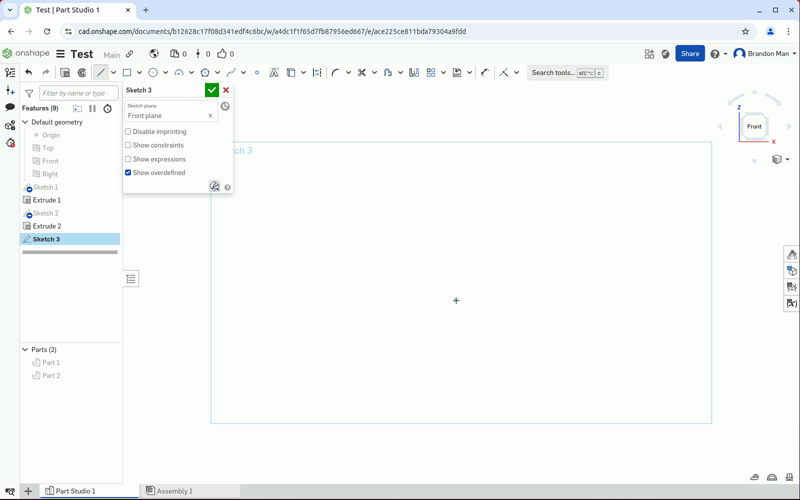
key_down(shift)
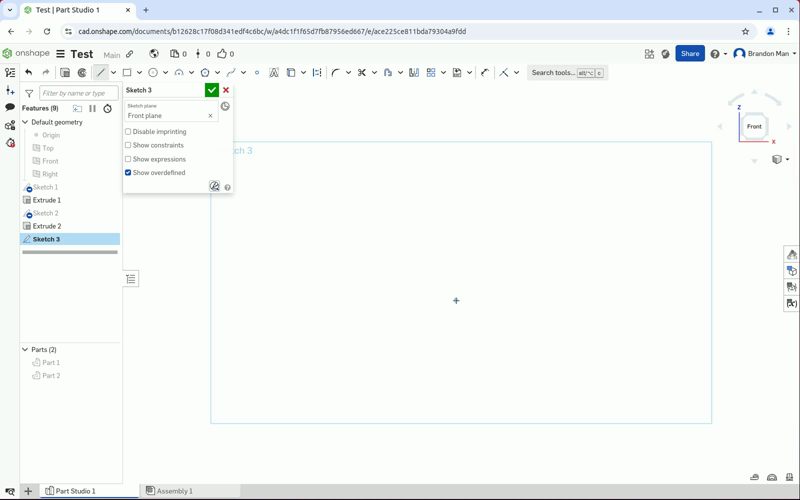
mouse_move(486, 300)
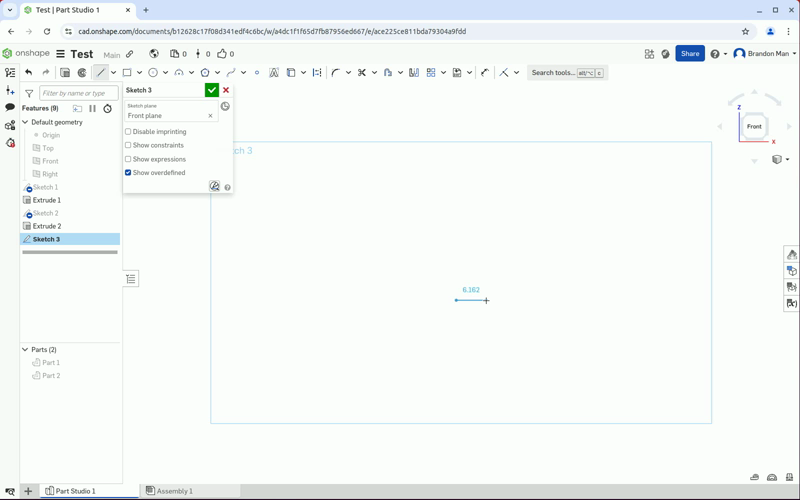
mouse_move(461, 300)
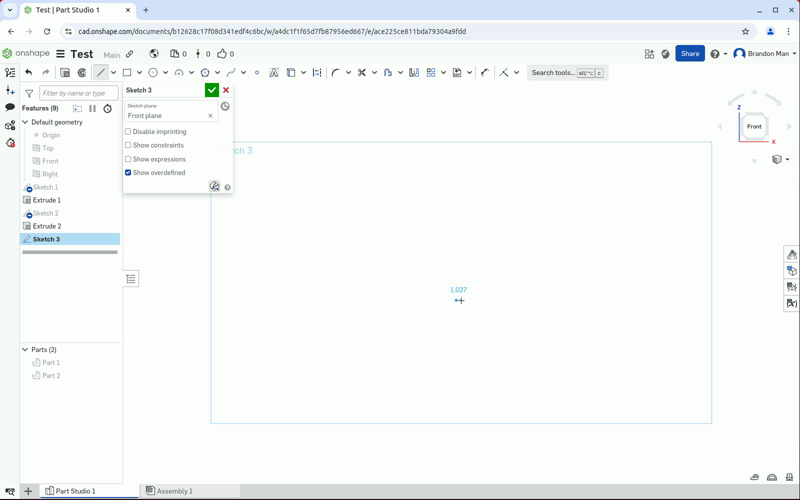
scroll(6)
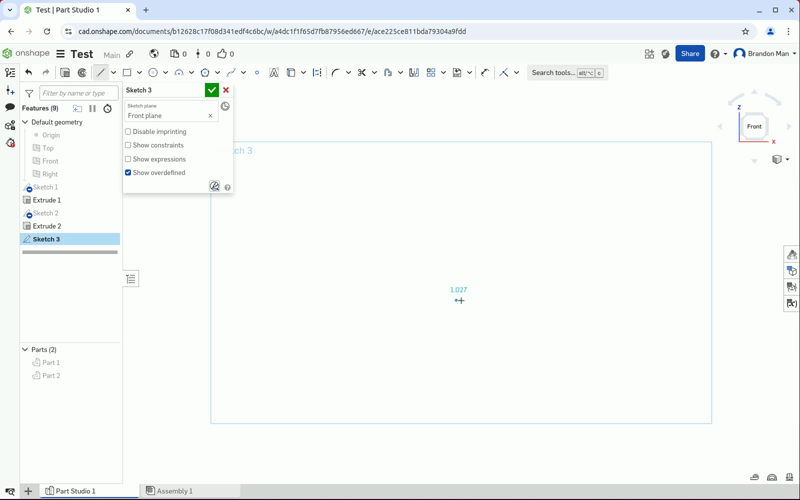
scroll(6)
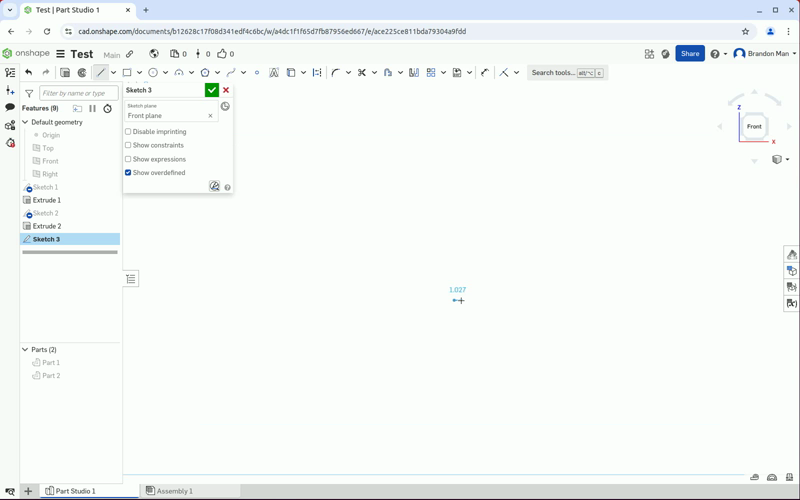
scroll(6)
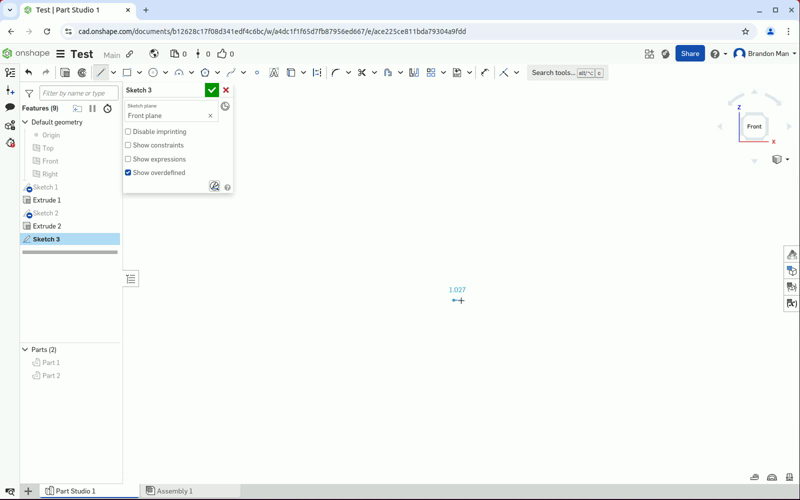
scroll(6)
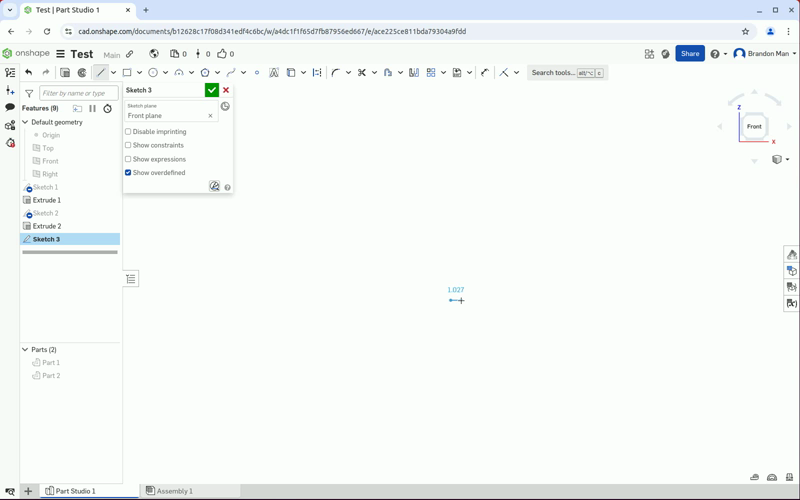
scroll(6)
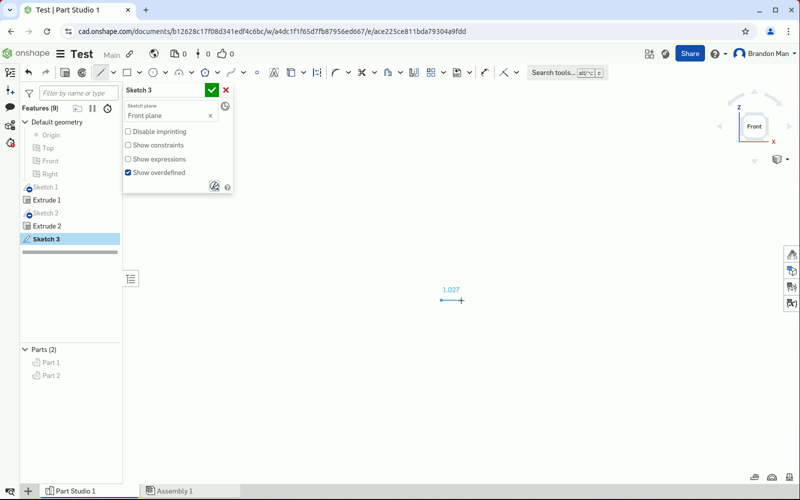
scroll(6)
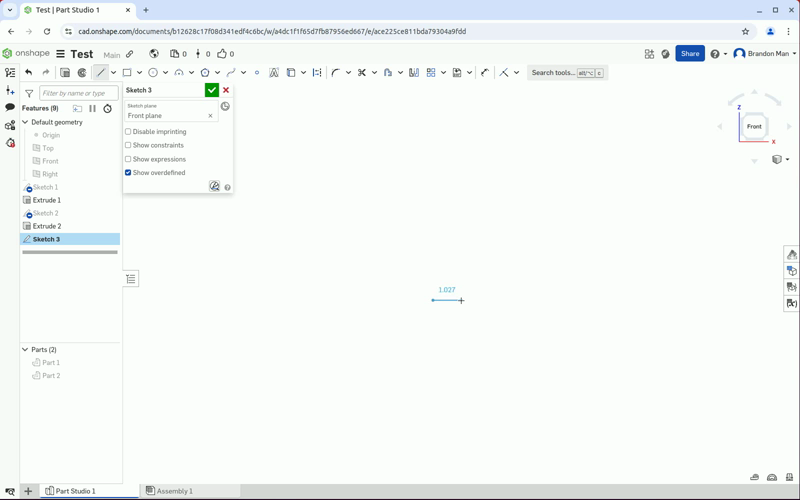
scroll(6)
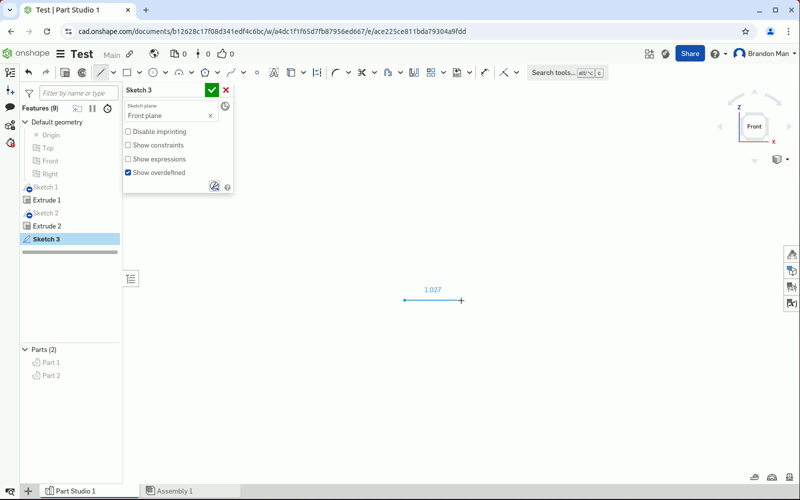
click(461, 300)
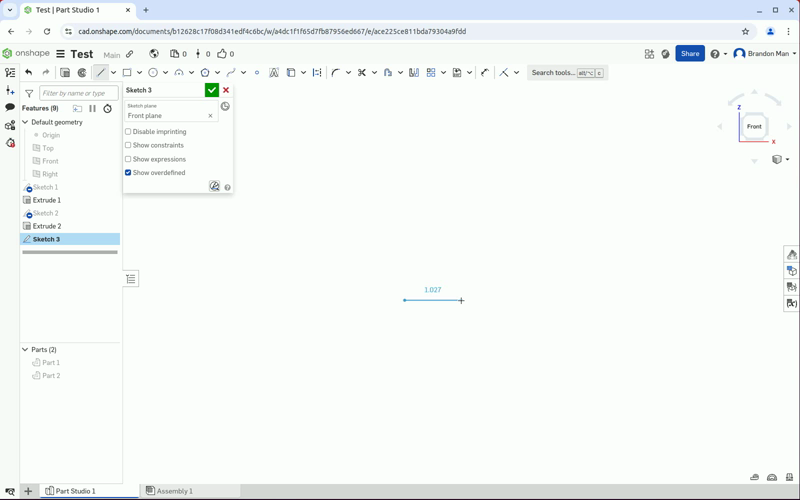
scroll(-6)
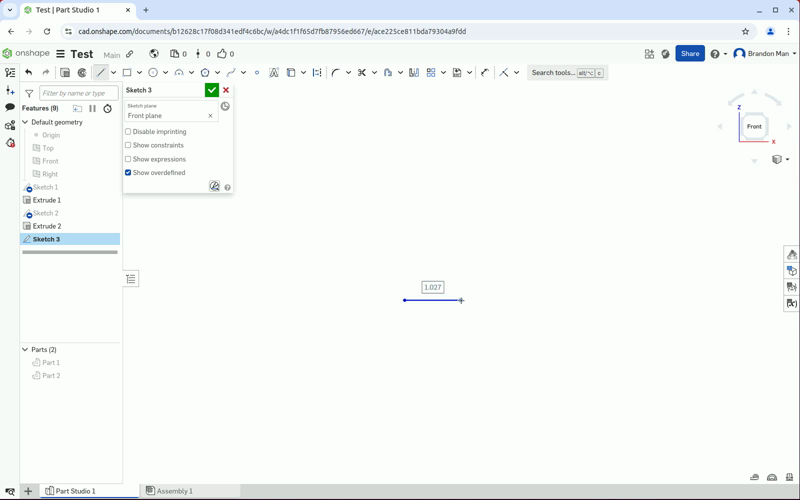
scroll(-6)
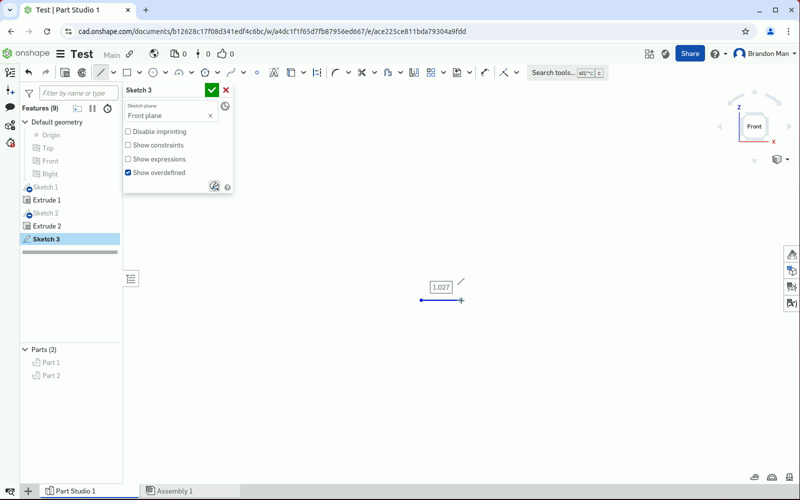
scroll(-6)
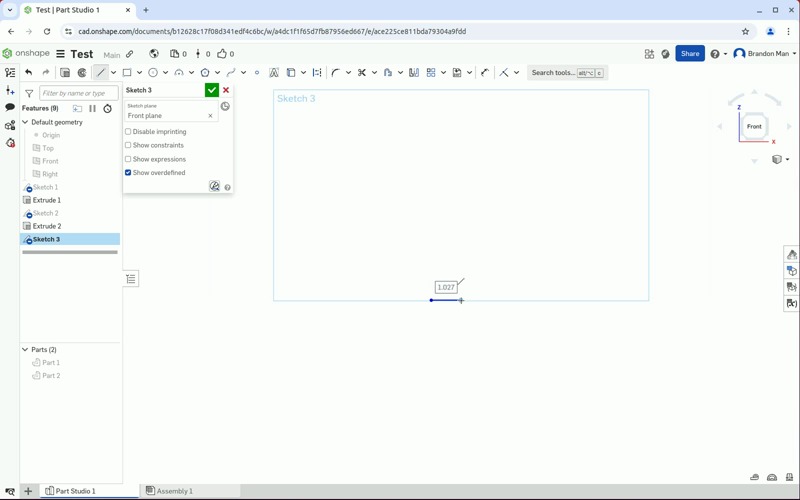
scroll(-6)
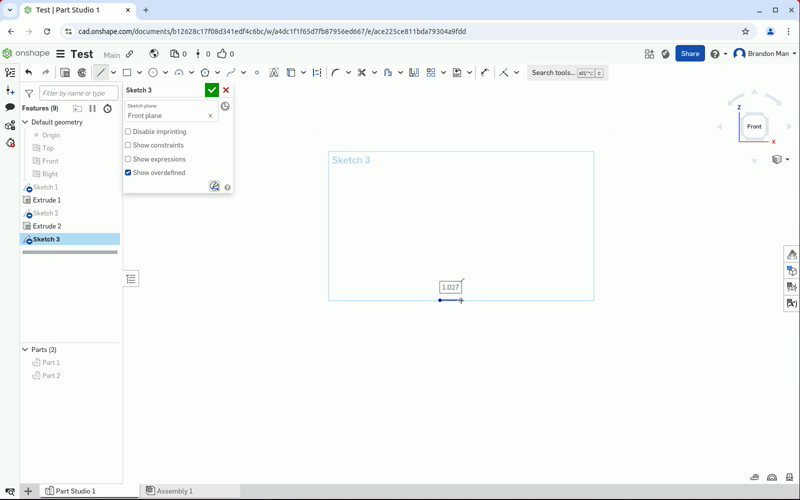
scroll(-6)
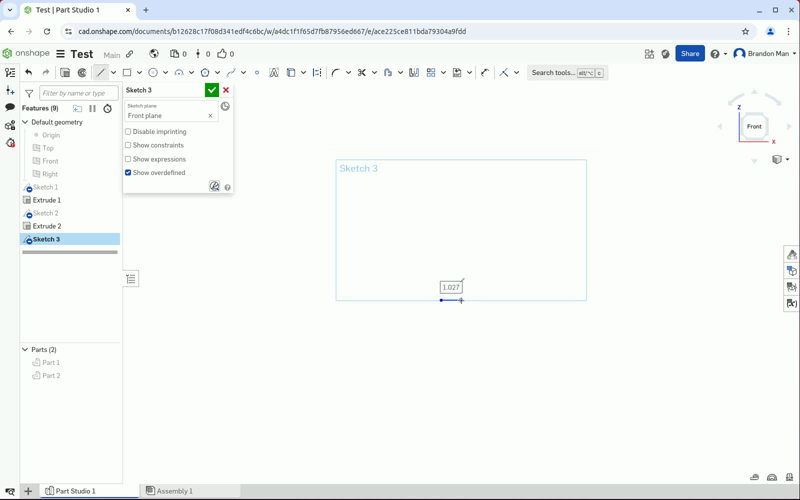
scroll(-6)
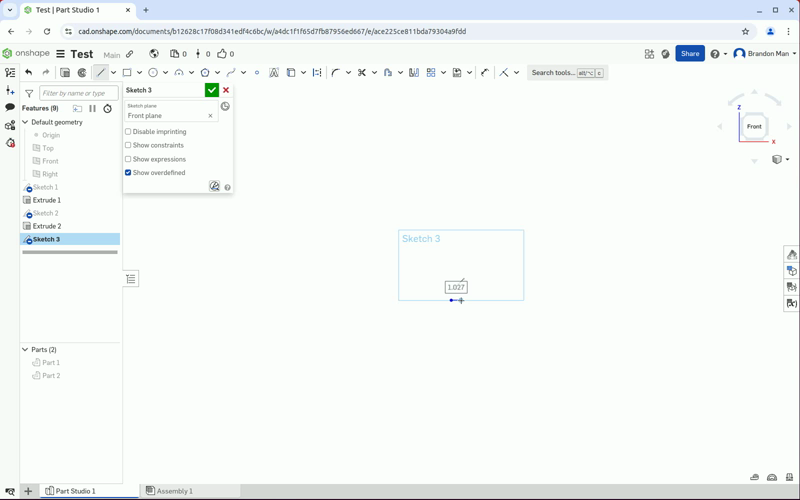
scroll(-6)
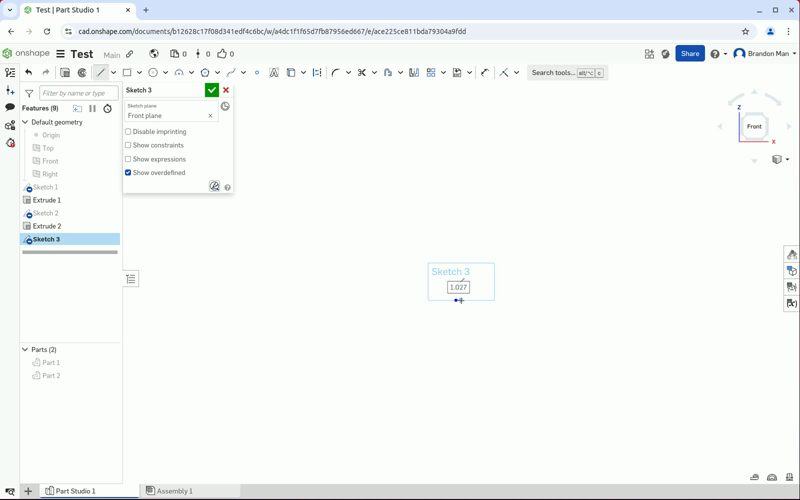
key_up(shift)
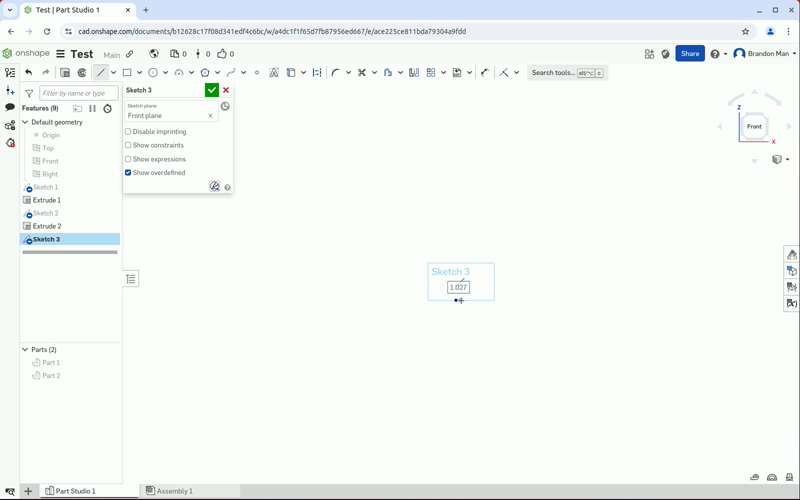
key_down(shift)
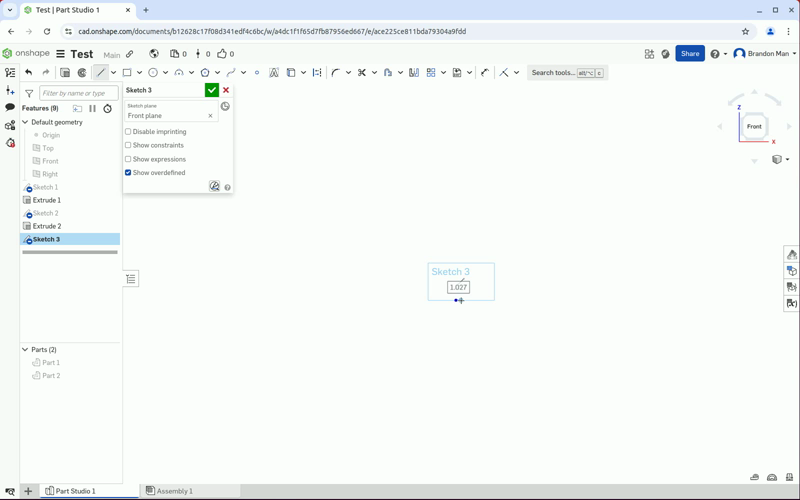
mouse_move(491, 300)
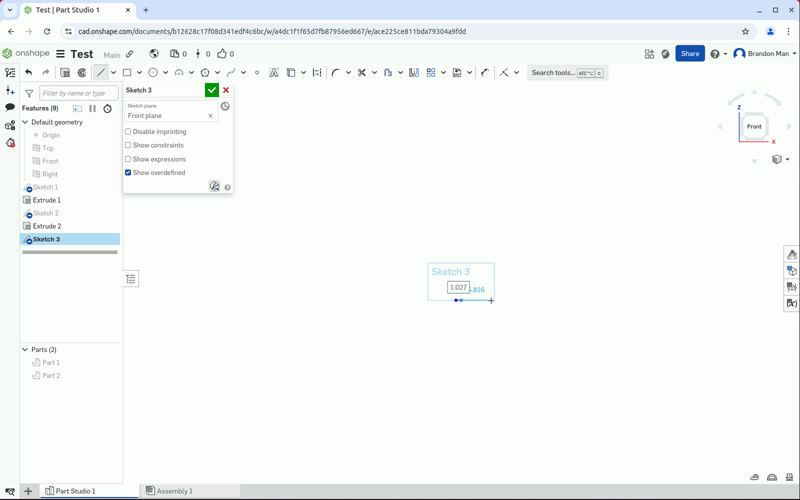
mouse_move(461, 263)
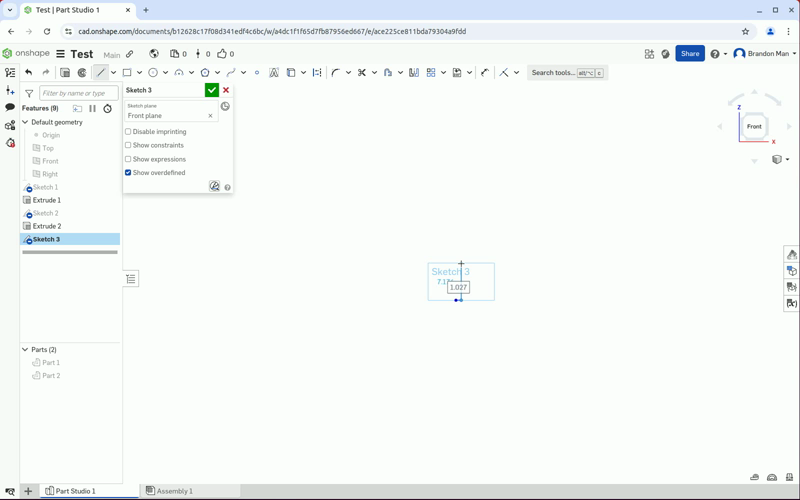
click(461, 263)
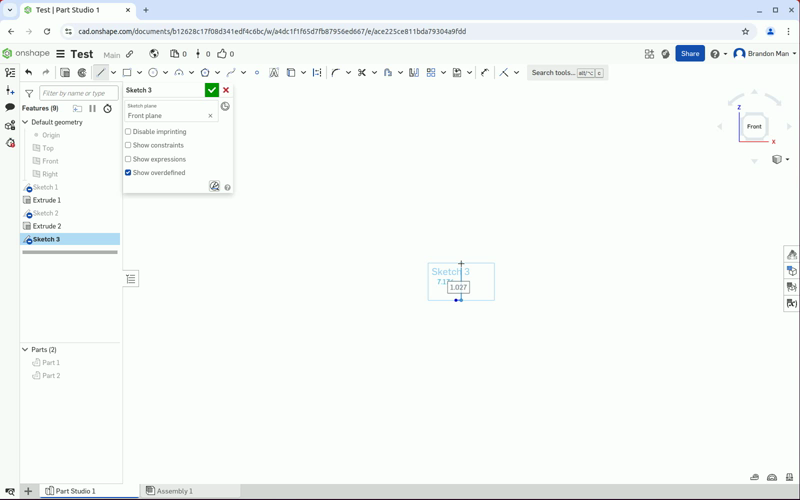
key_up(shift)
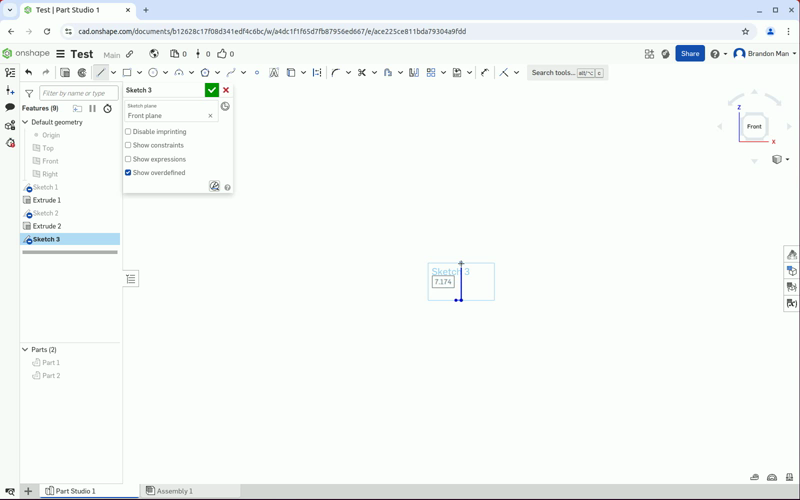
key(esc)
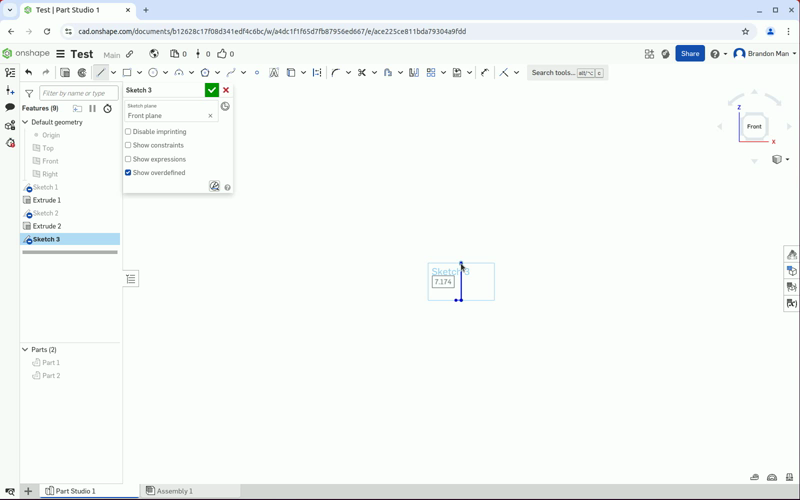
key(a)
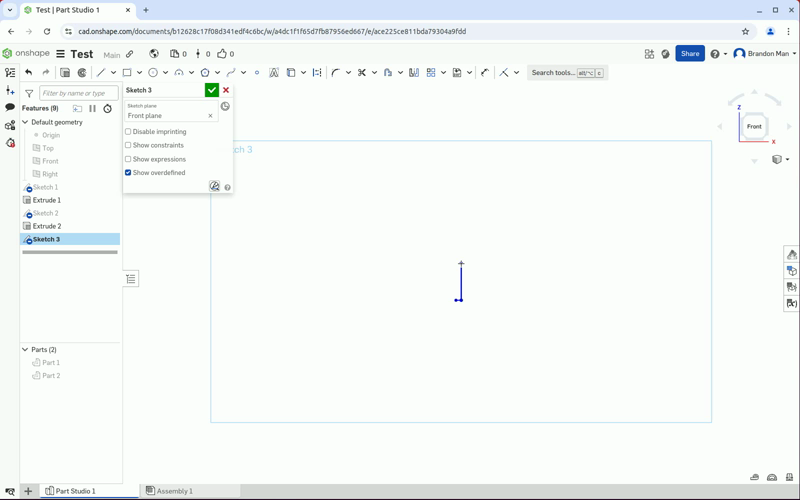
mouse_move(461, 263)
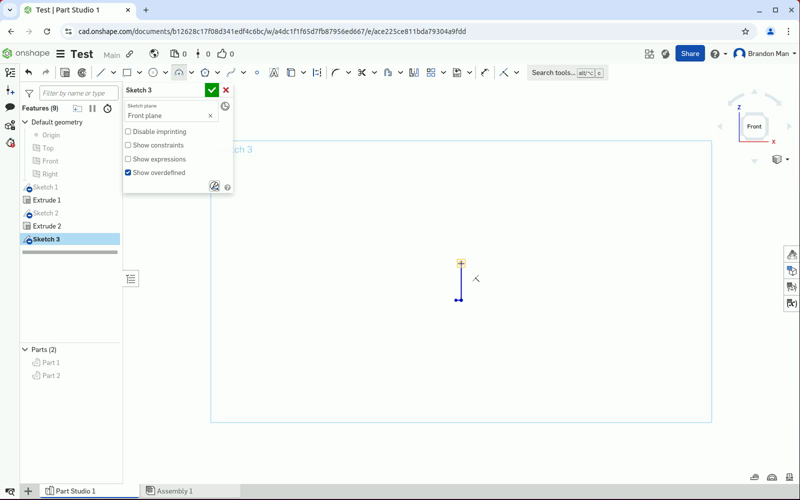
click(461, 263)
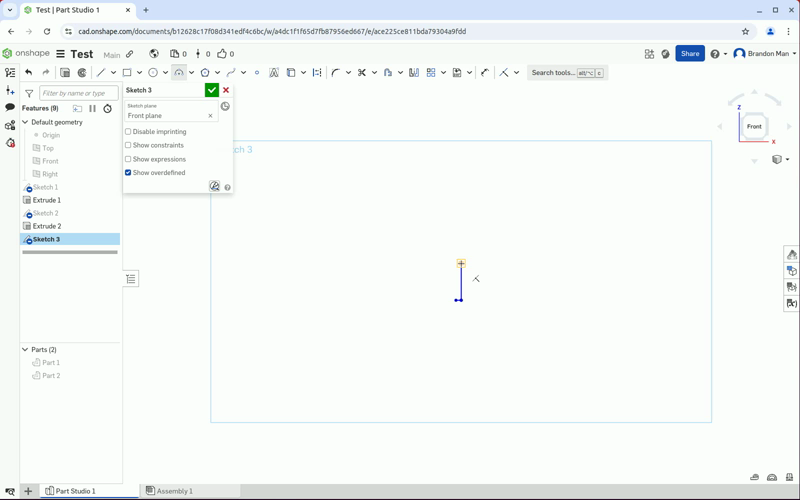
mouse_move(456, 300)
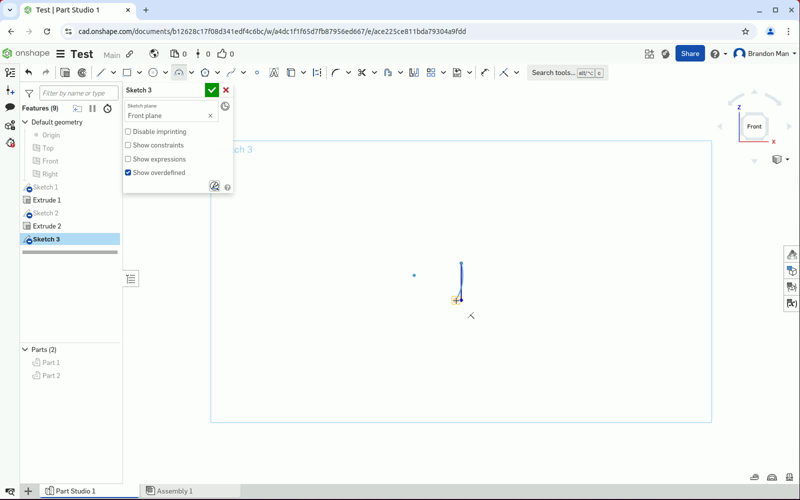
click(456, 300)
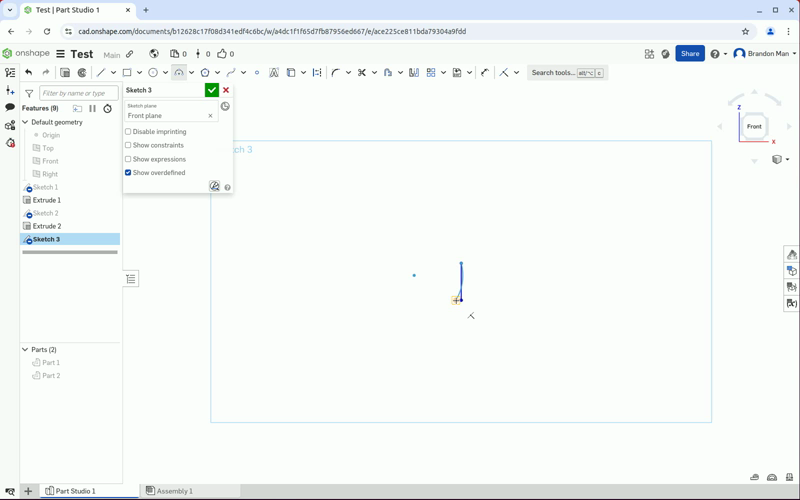
key_down(shift)
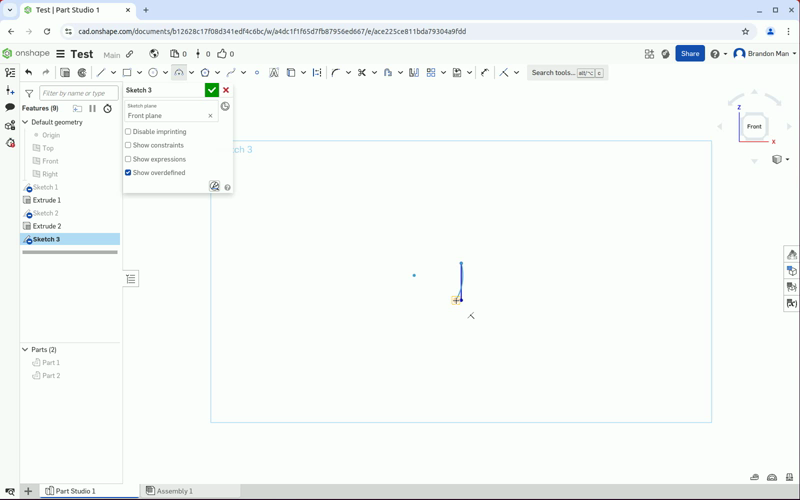
mouse_move(480, 284)
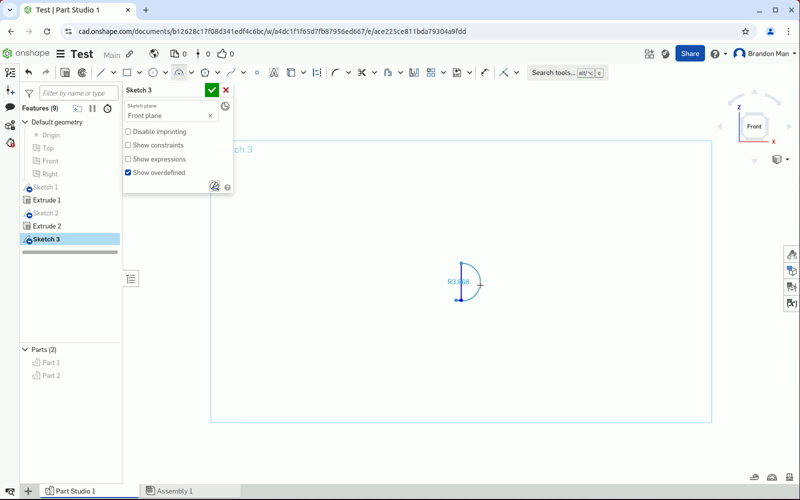
click(480, 284)
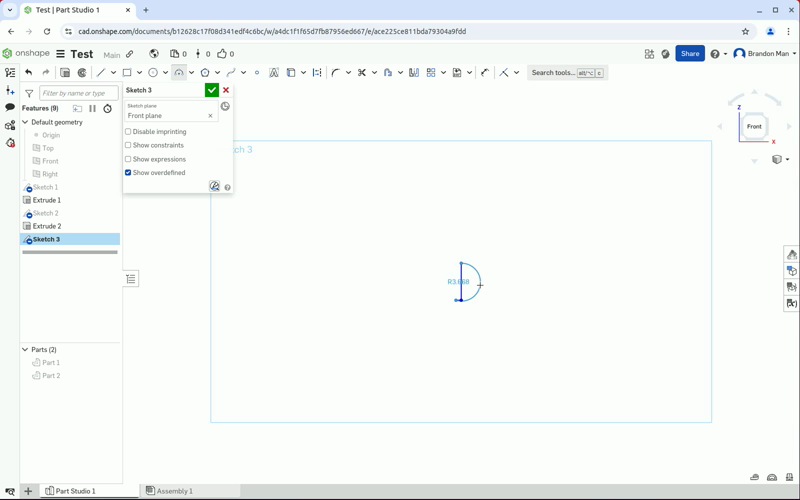
key_up(shift)
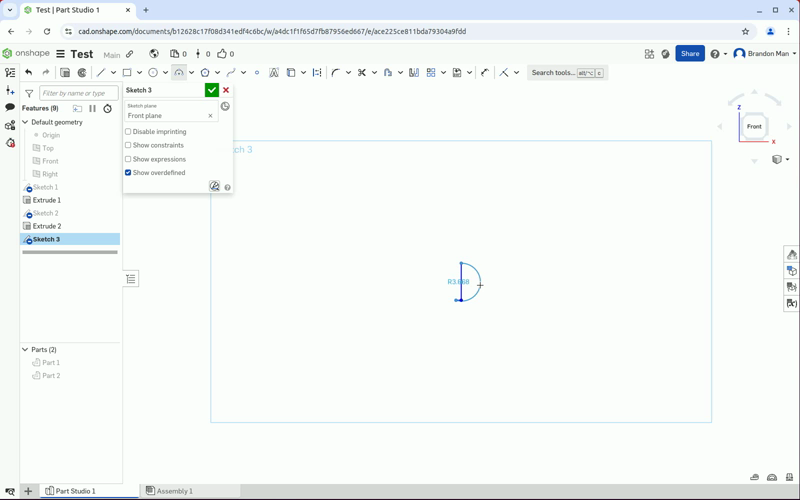
key(esc)
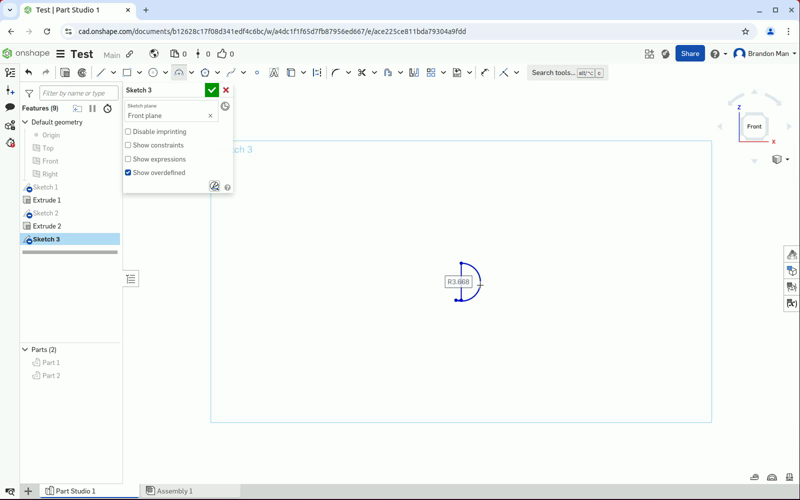
mouse_move(475, 277)
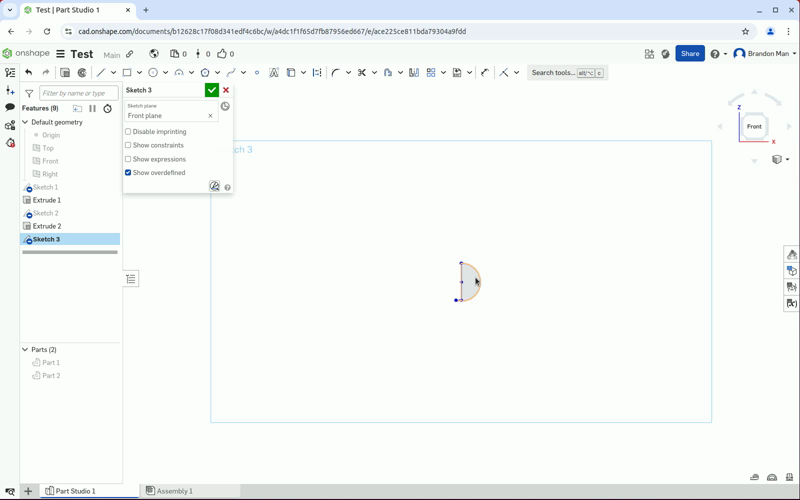
scroll(6)
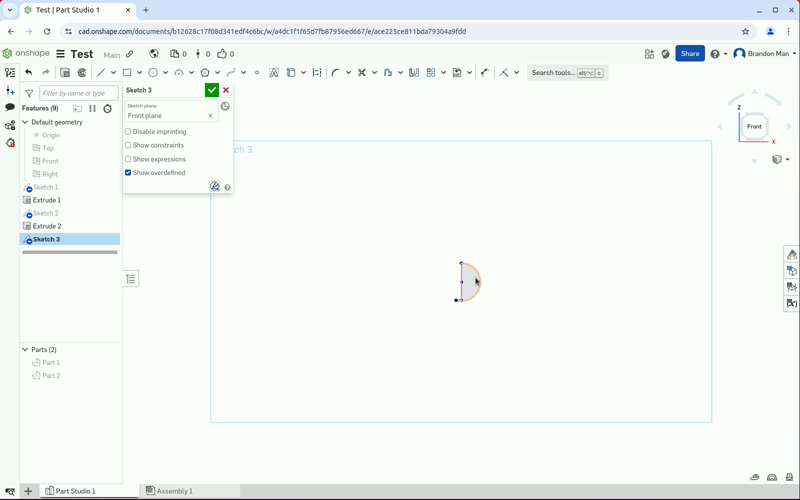
scroll(6)
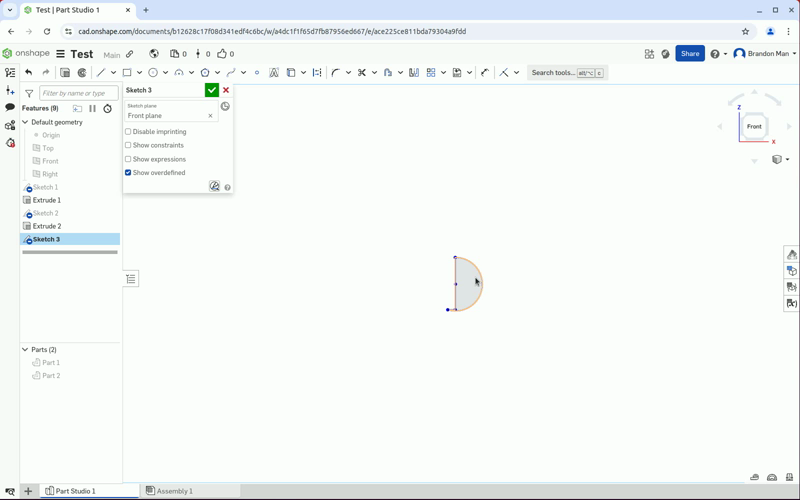
scroll(6)
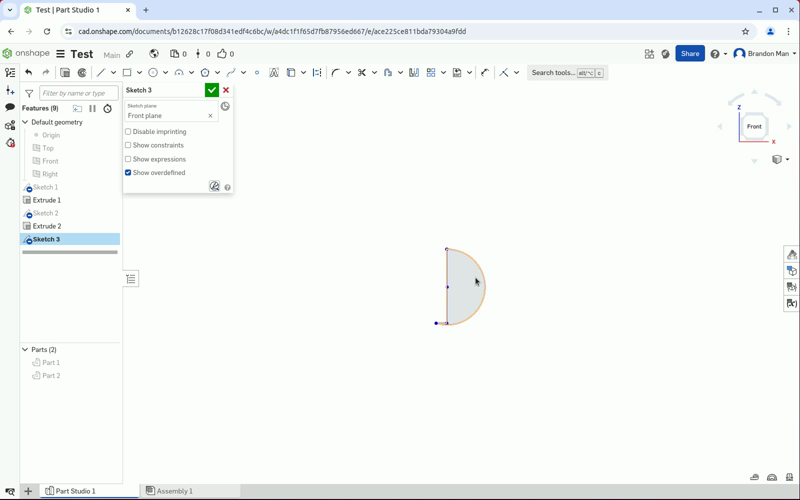
scroll(6)
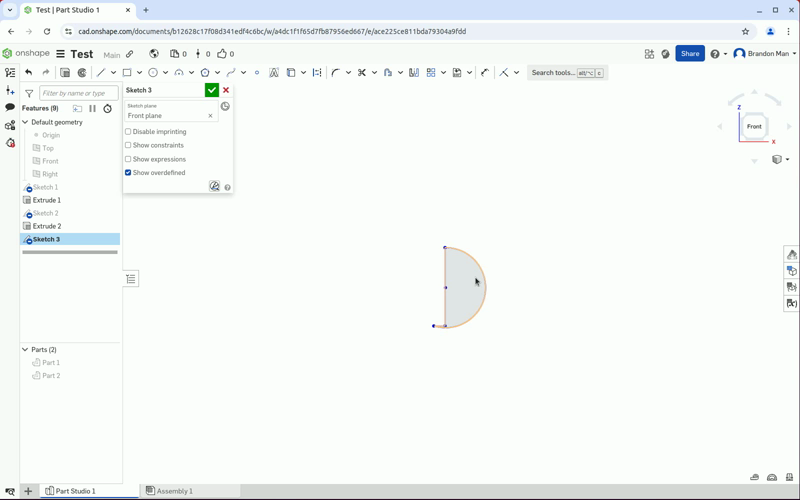
scroll(6)
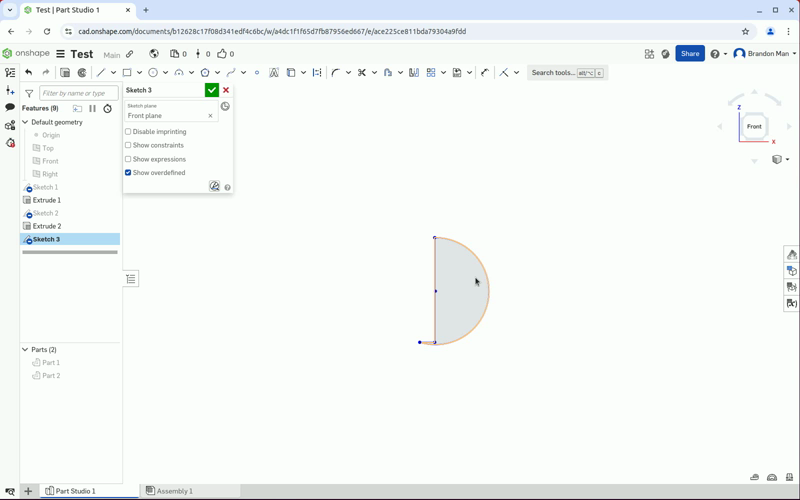
scroll(6)
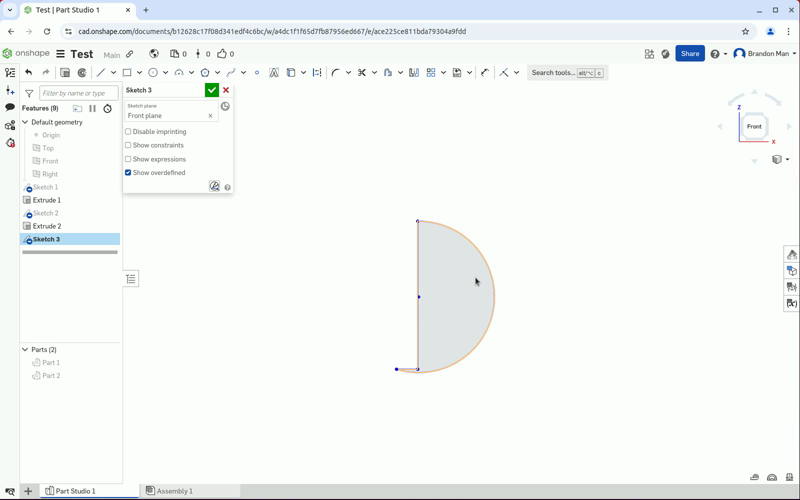
scroll(6)
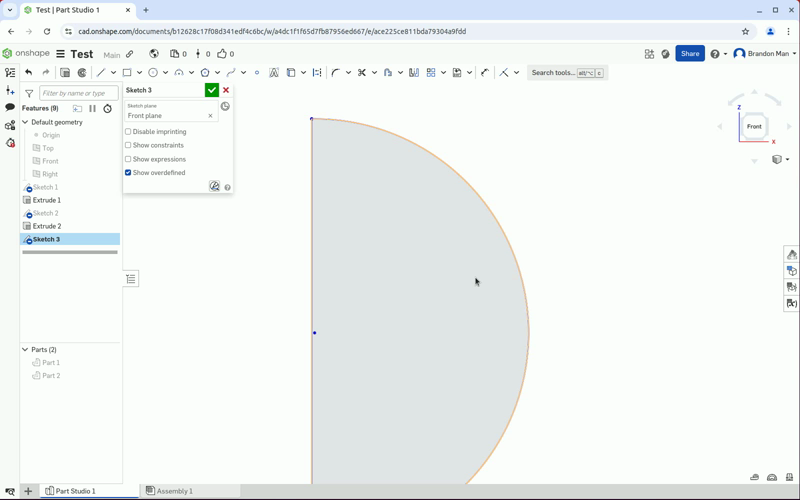
click(475, 277)
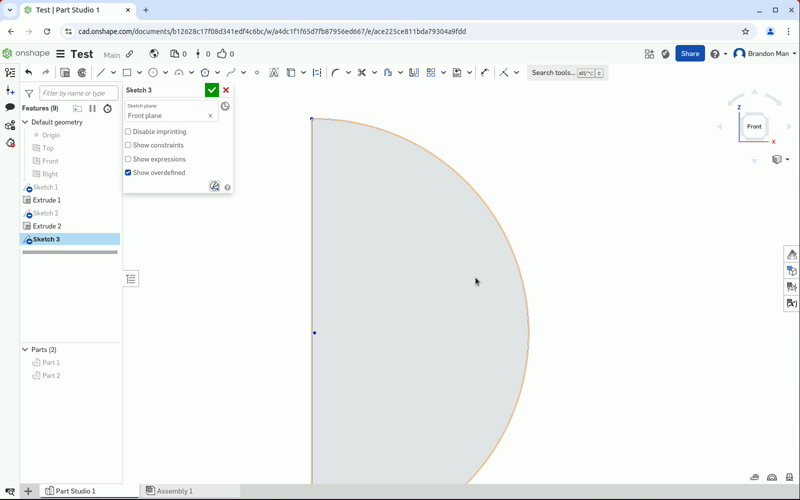
scroll(-6)
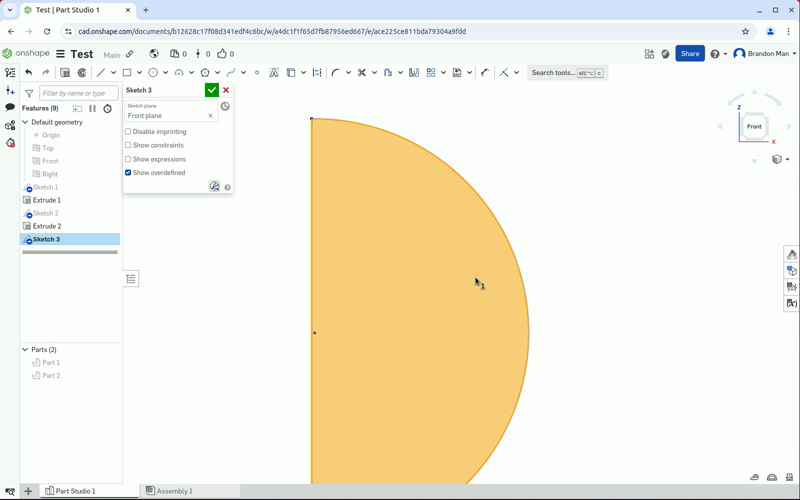
scroll(-6)
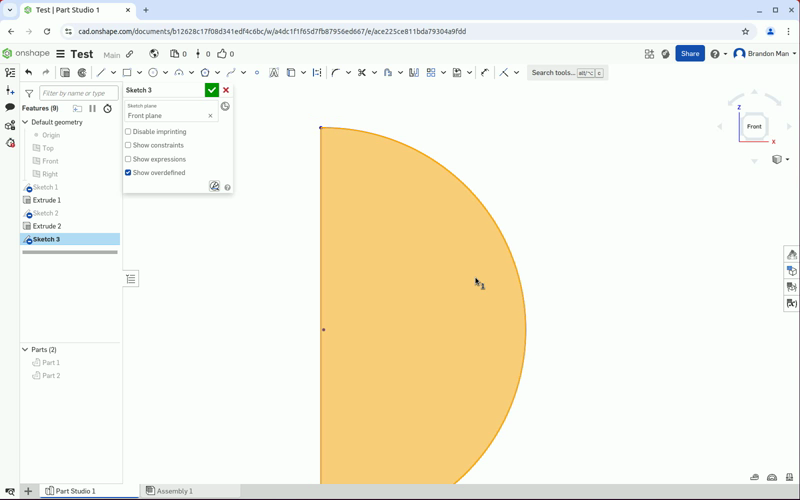
scroll(-6)
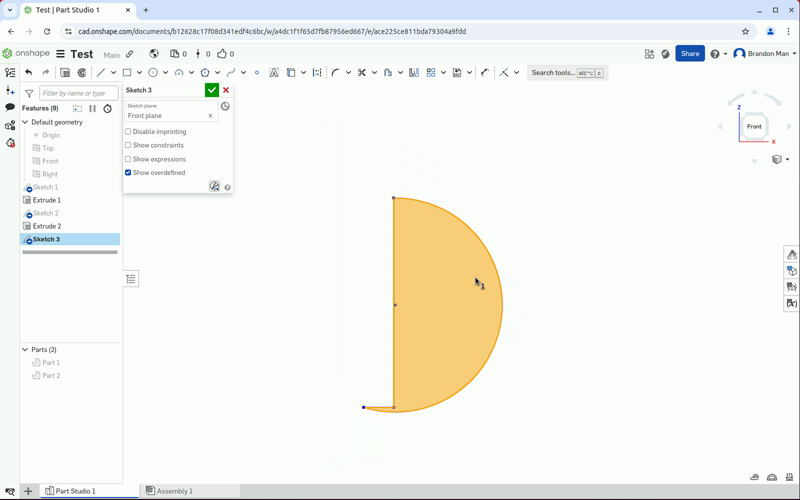
scroll(-6)
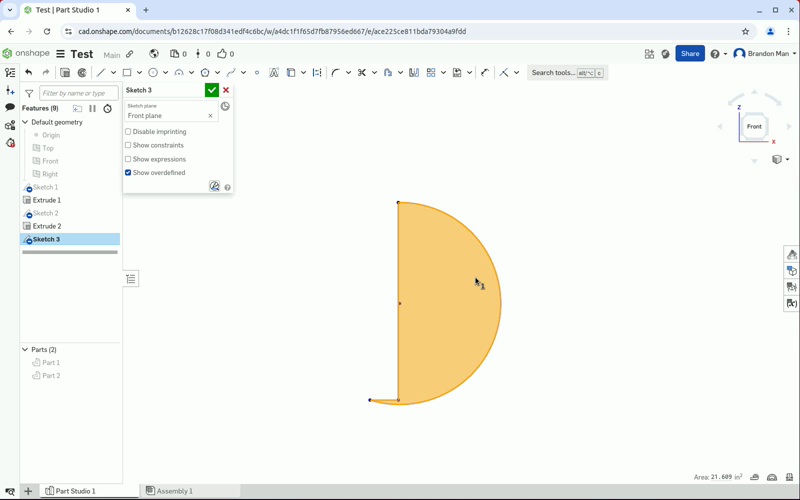
scroll(-6)
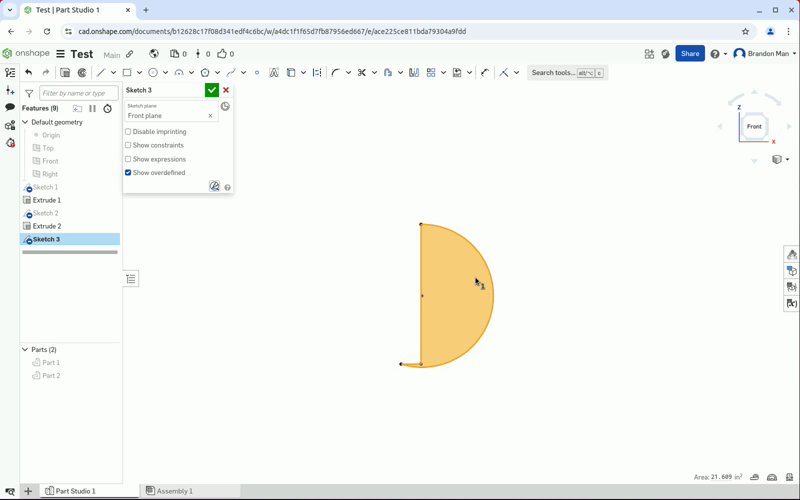
scroll(-6)
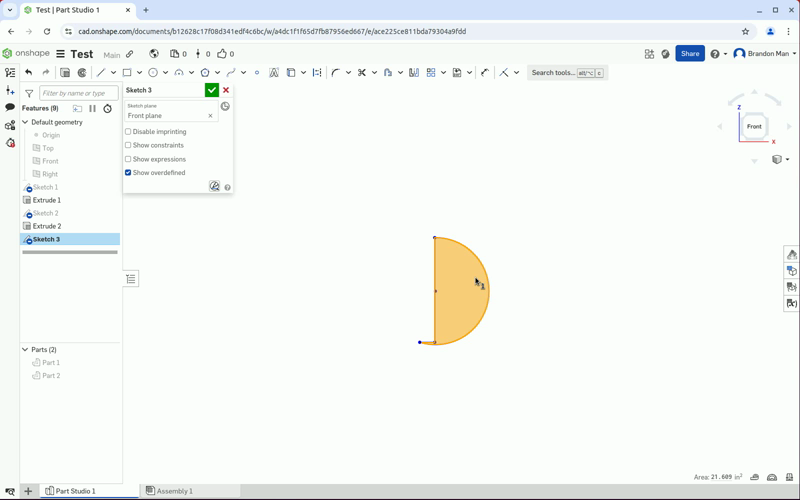
scroll(-6)
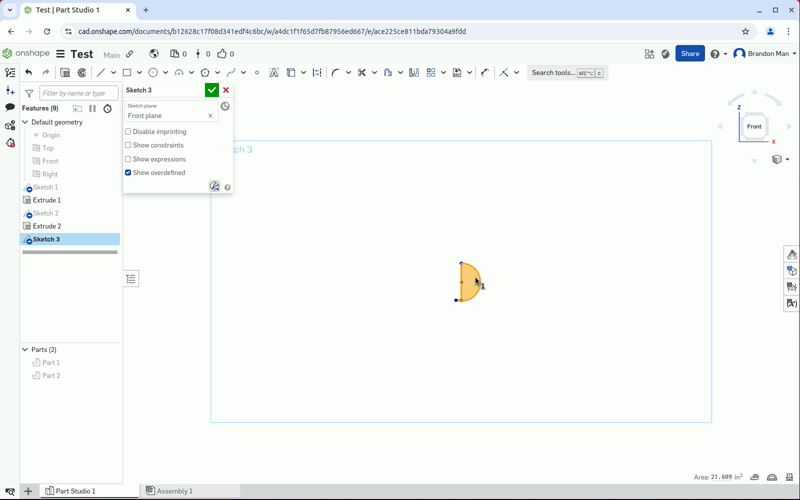
mouse_move(73, 352)
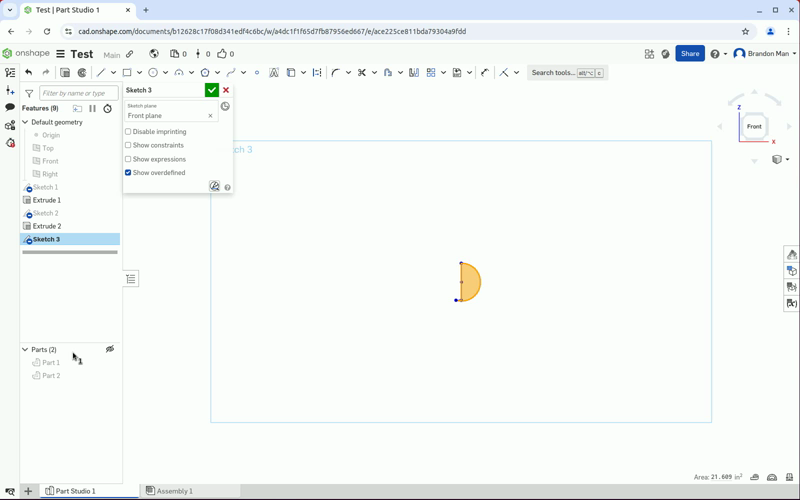
key(shift+y)
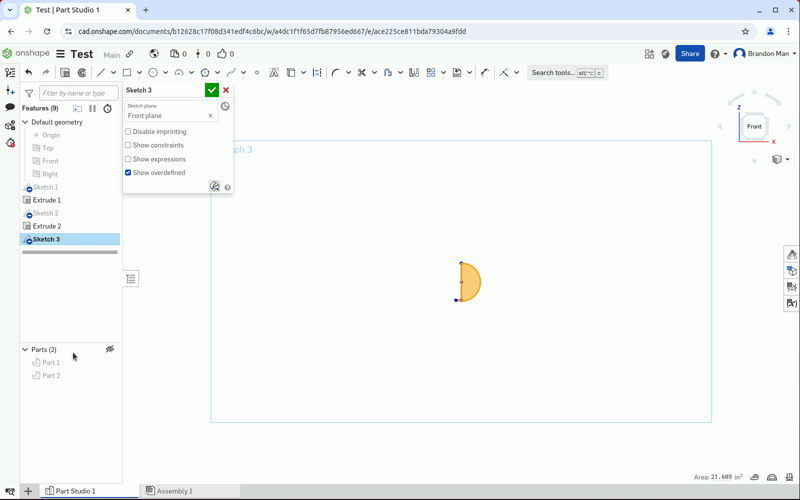
key(shift+e)
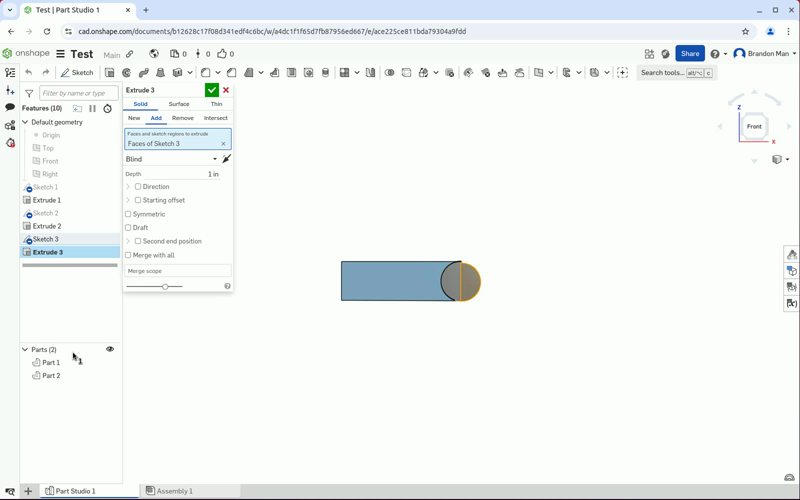
mouse_move(143, 106)
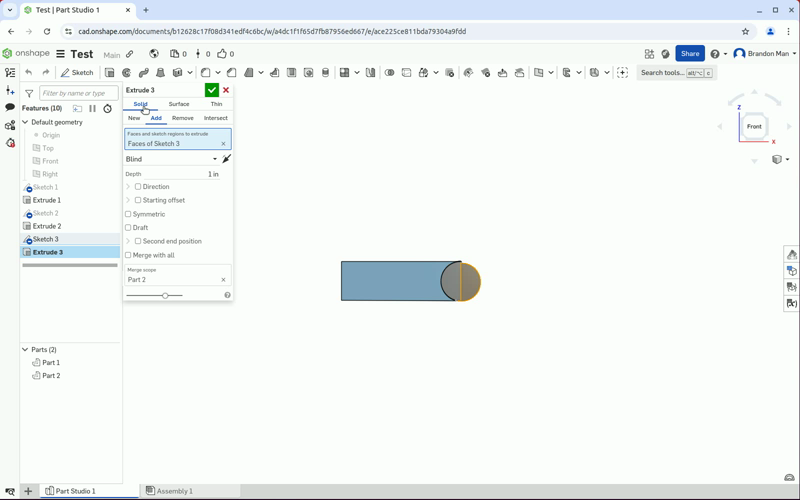
click(143, 106)
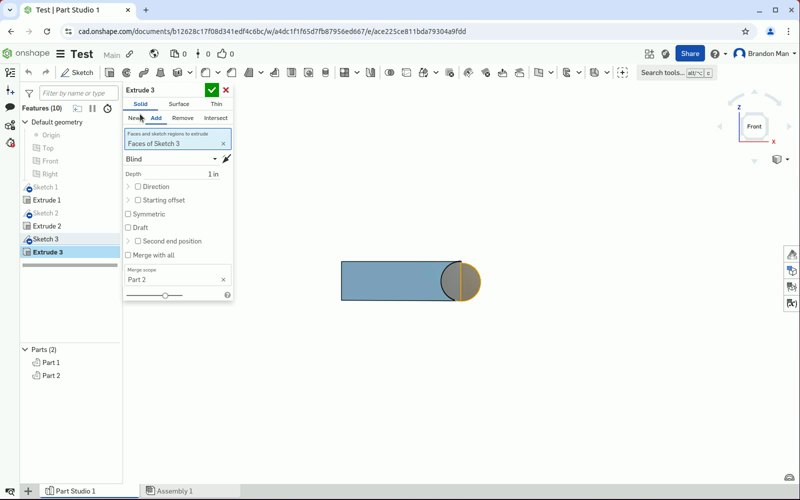
mouse_move(137, 120)
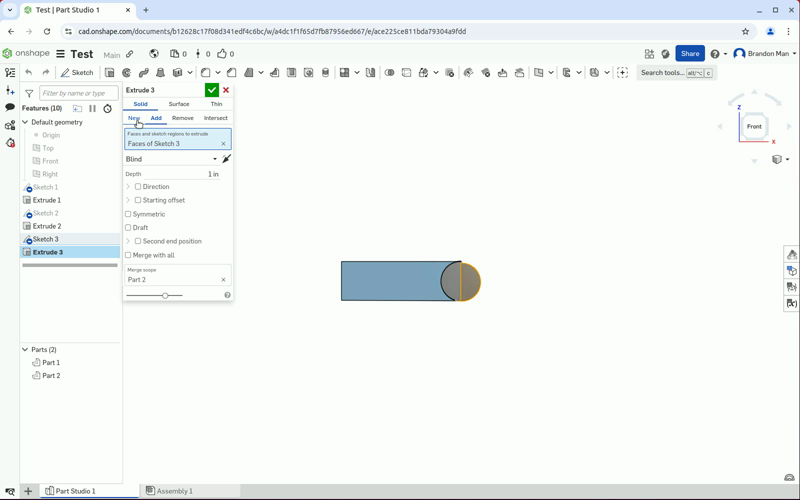
click(137, 120)
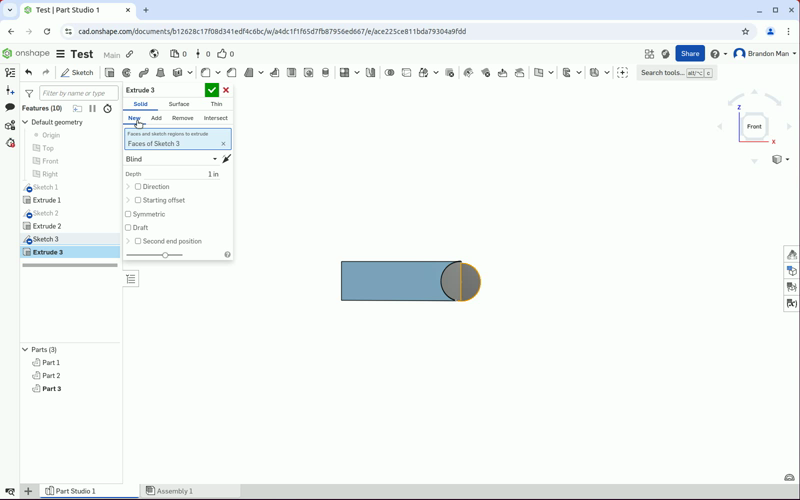
key(tab, 4)
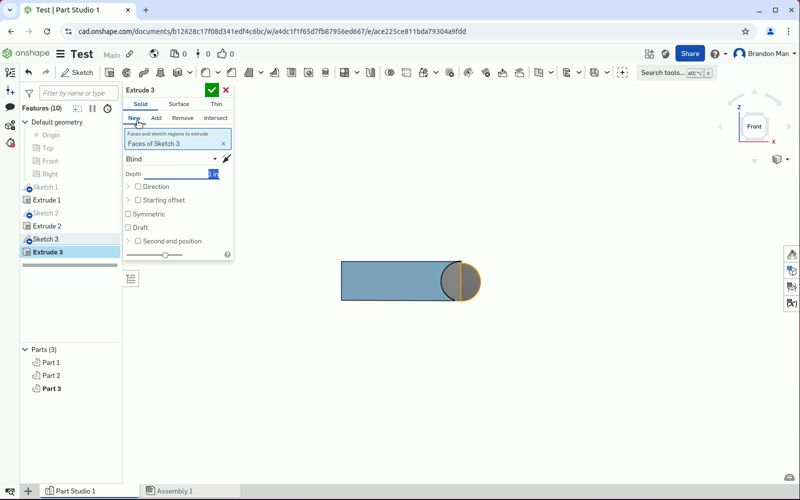
text(3.851)
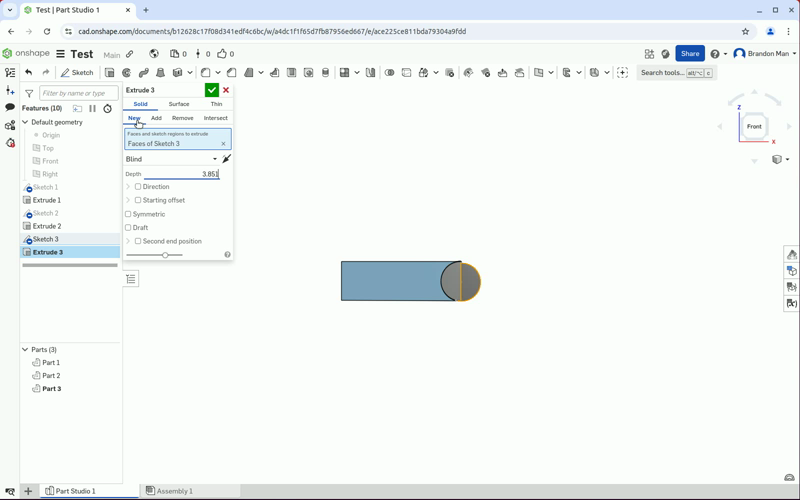
key(enter)
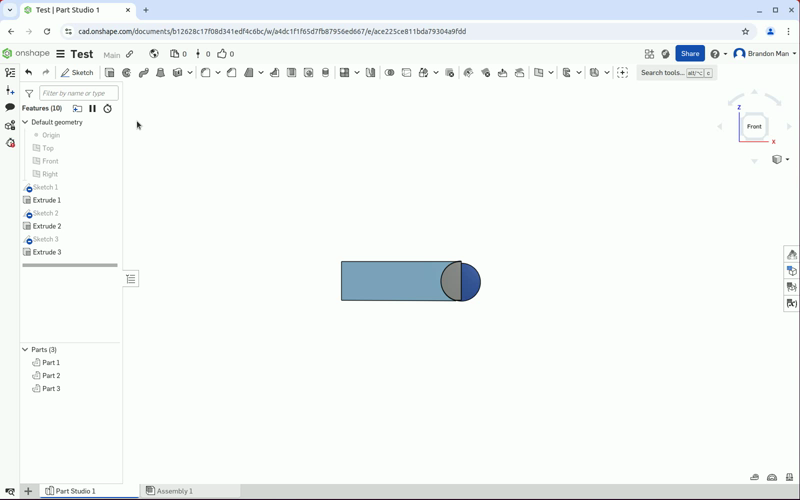
key(shift+h)
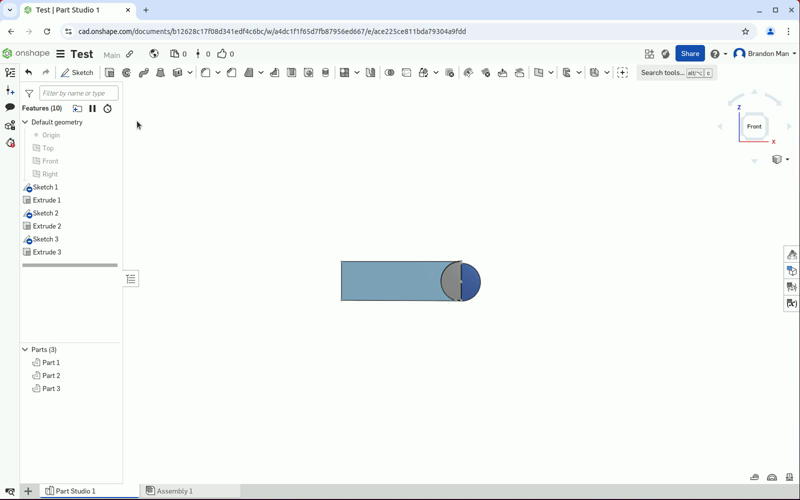
key(shift+h)
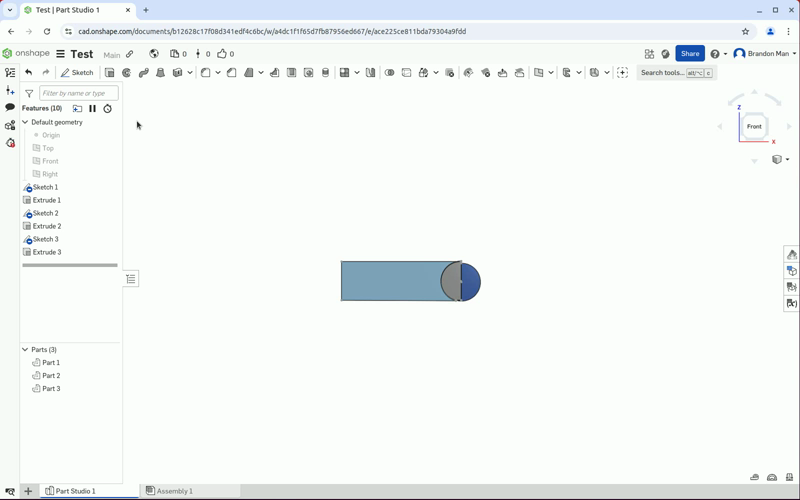
key(shift+7)
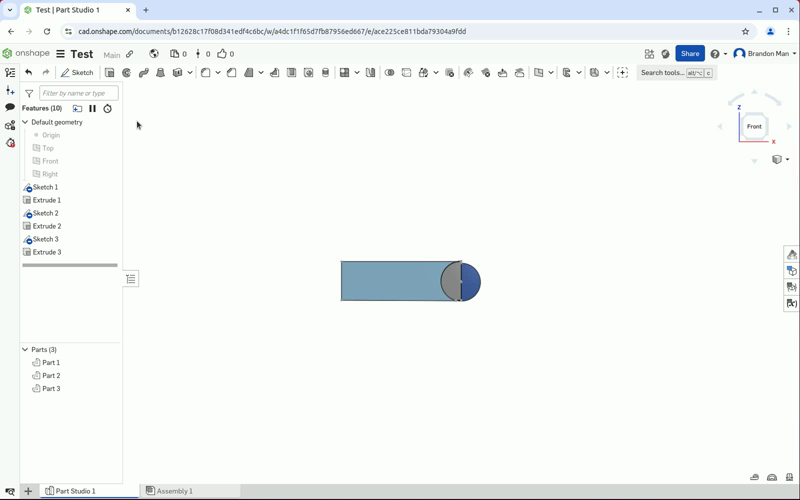
key(left, 2)
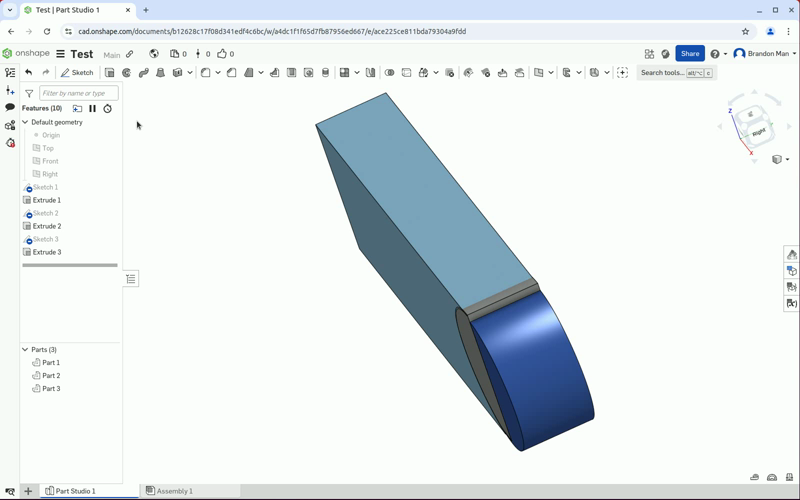
key(down, 2)
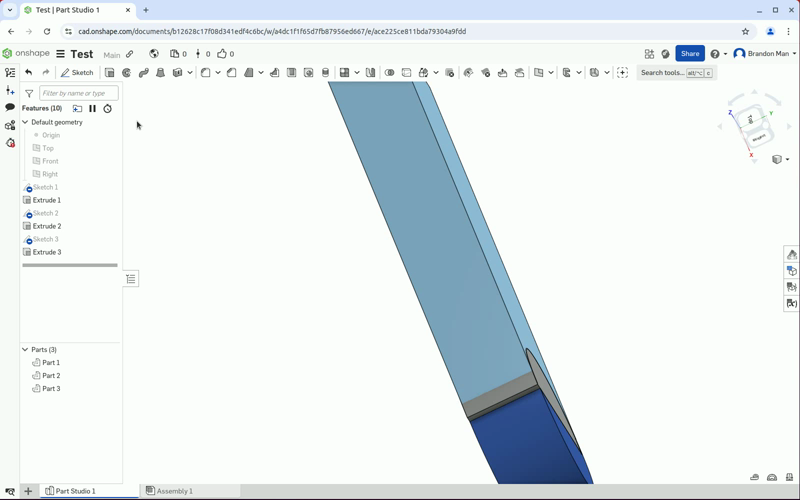
key(up, 2)
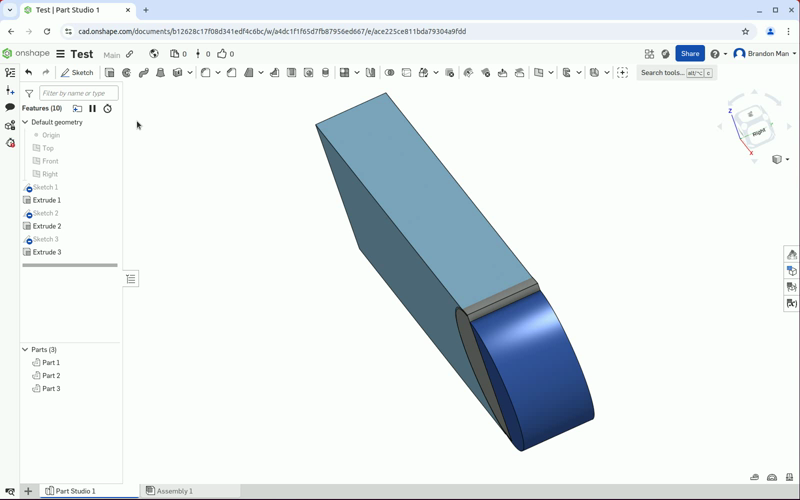
key(right, 2)
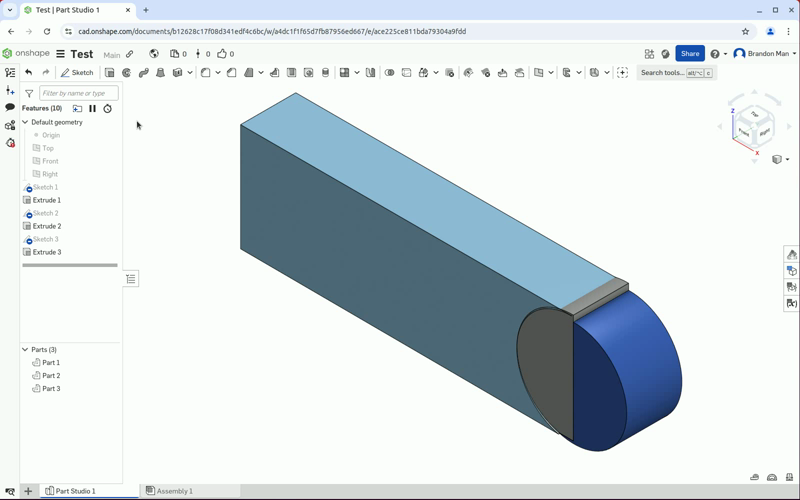
mouse_move(73, 189)
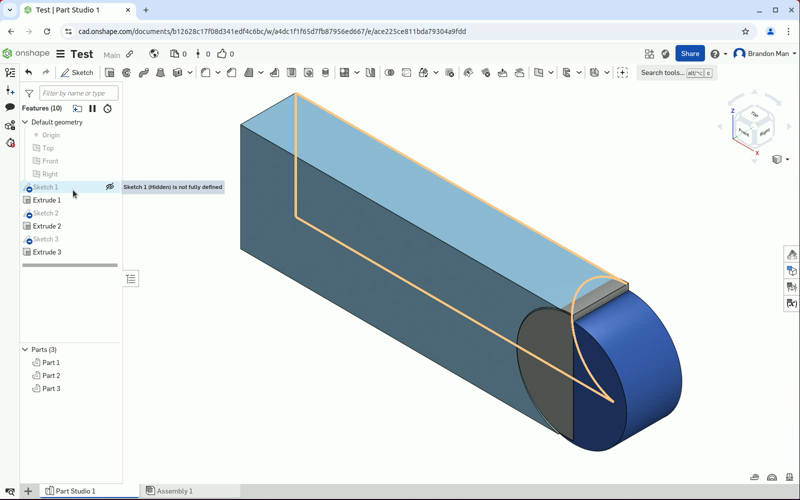
click(73, 189)